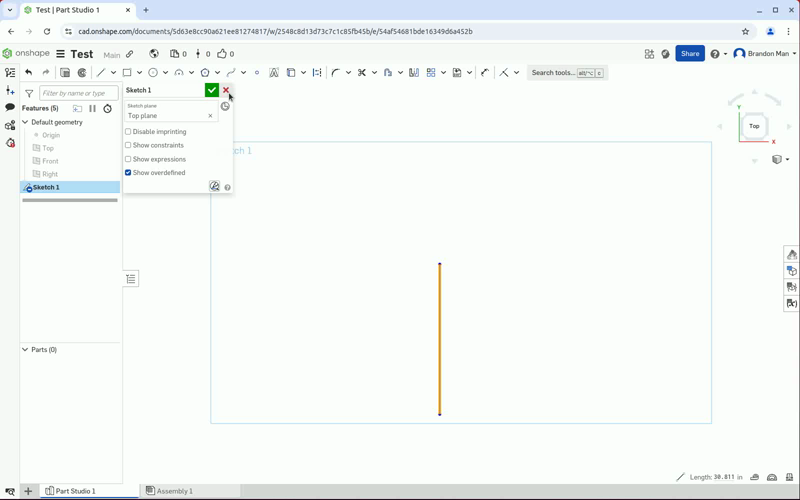
key(shift+h)
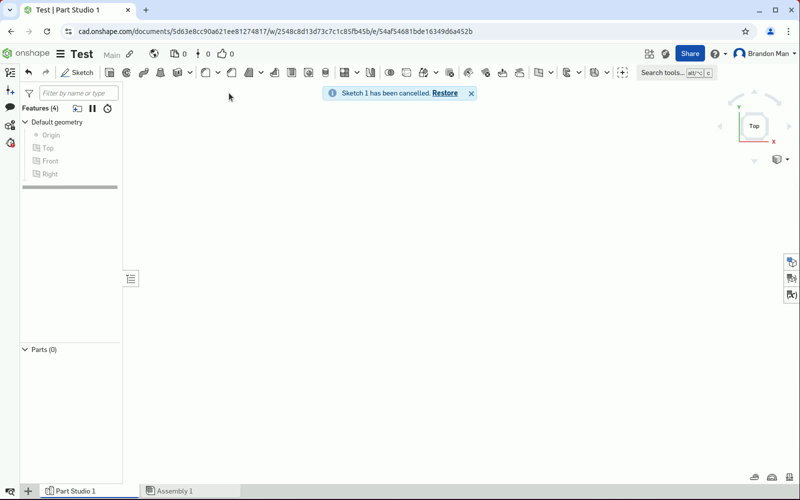
mouse_move(73, 352)
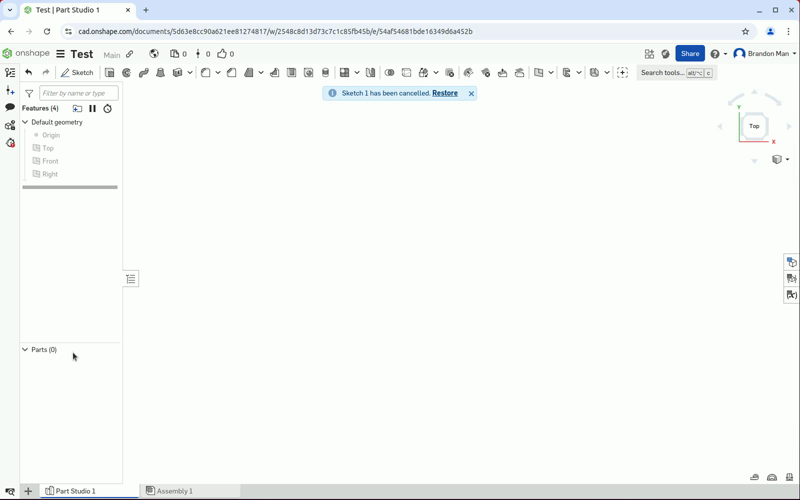
key(y)
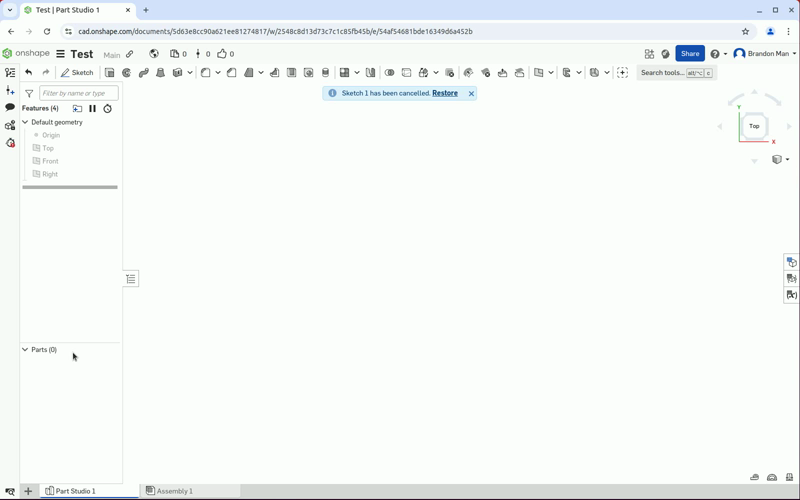
key(shift+p)
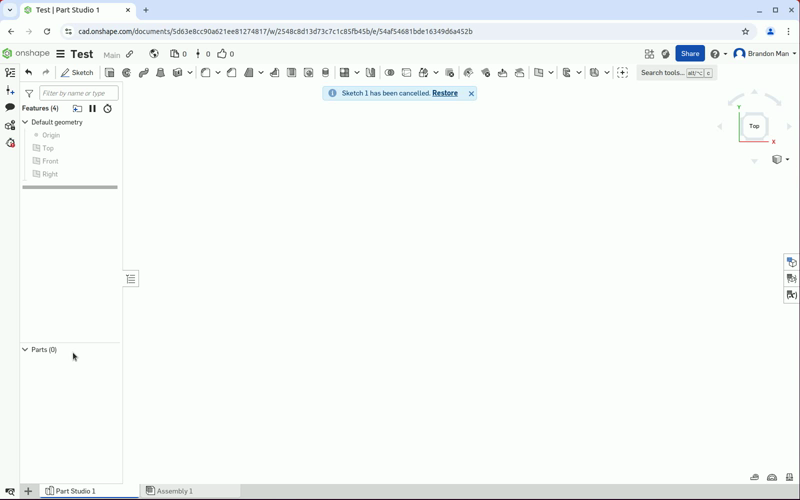
key(space)
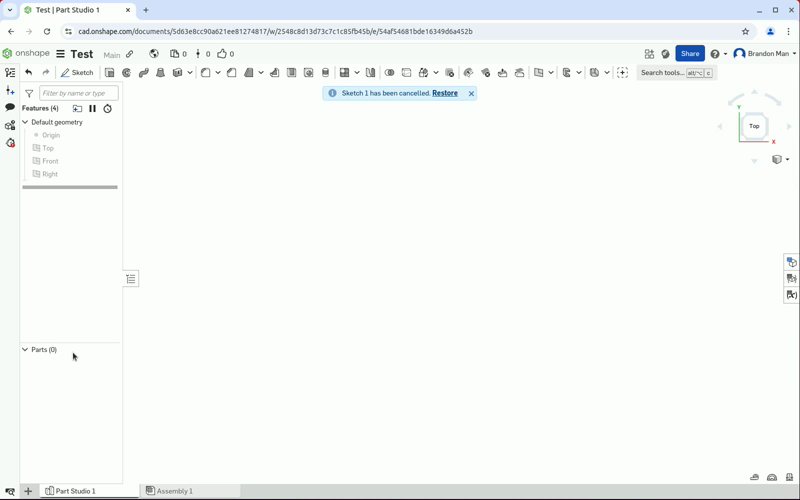
key_down(shift)
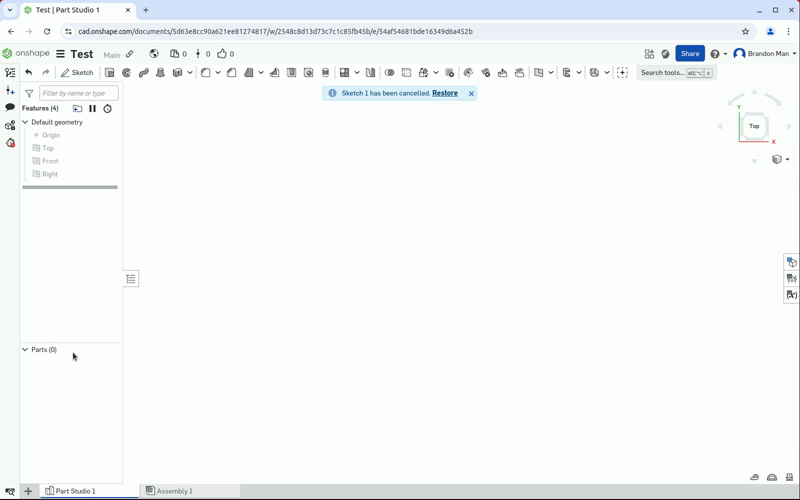
key(up)
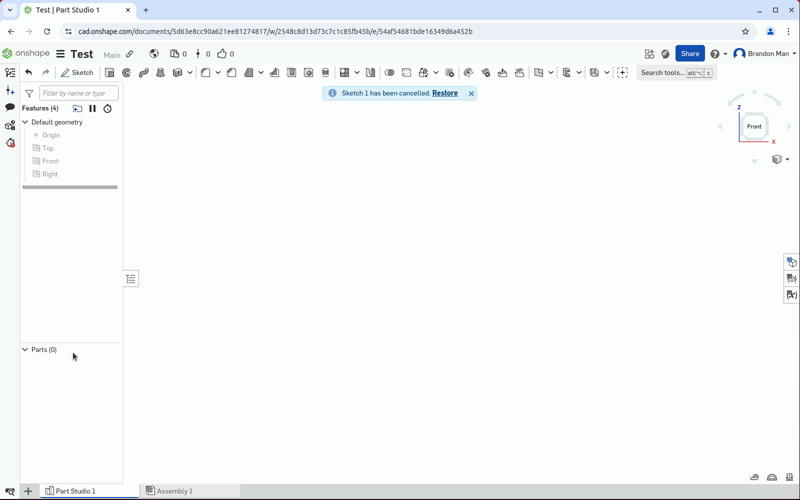
key_up(shift)
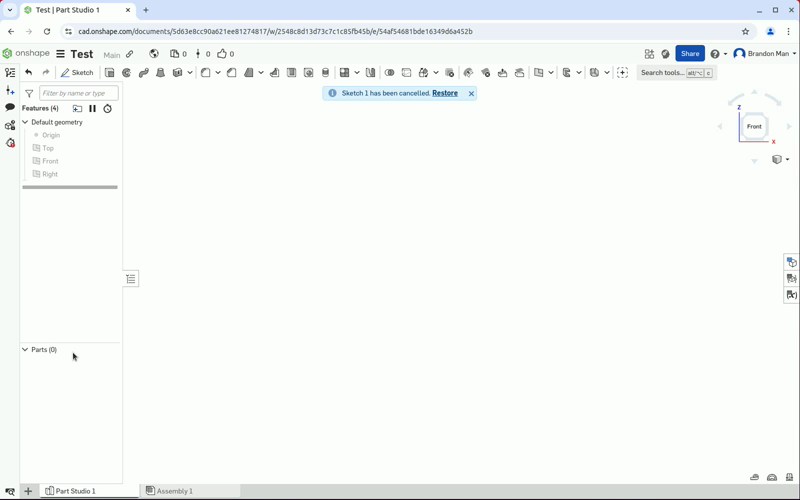
mouse_move(73, 352)
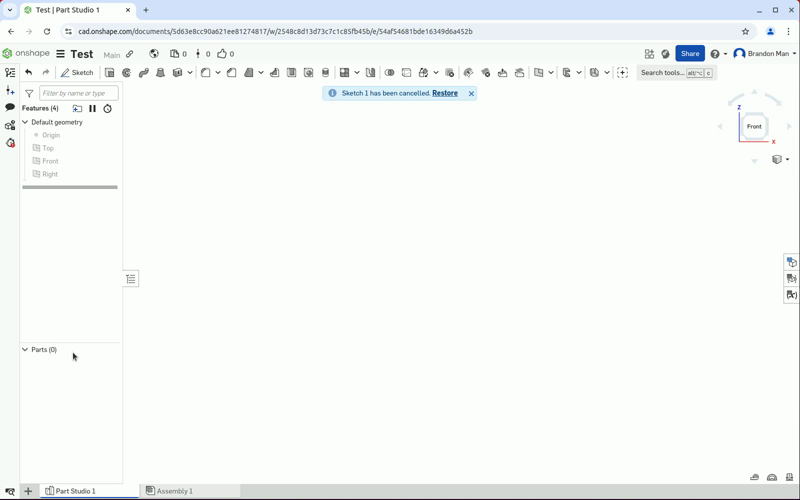
key(shift+y)
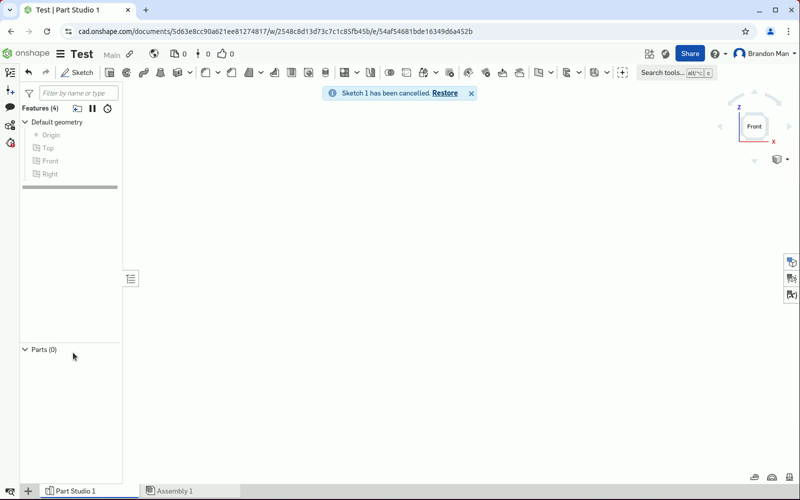
key(shift+s)
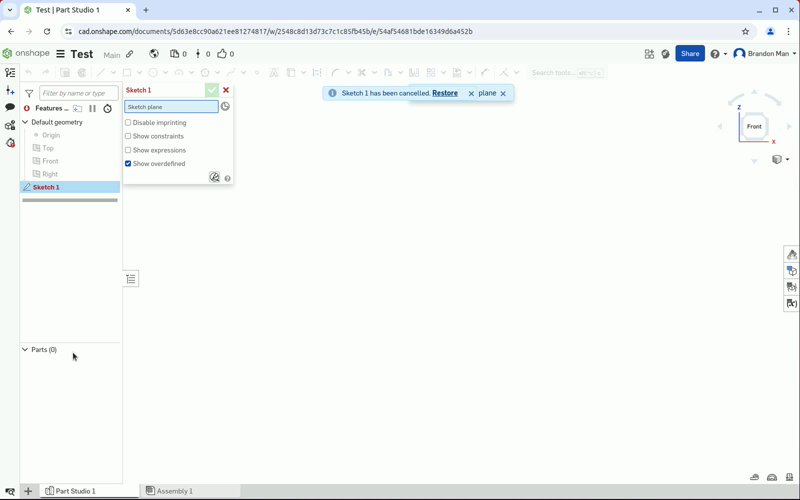
mouse_move(73, 163)
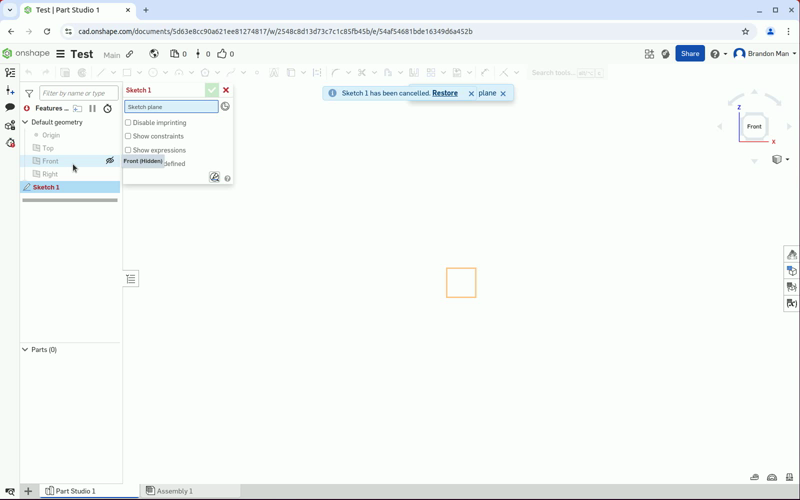
click(73, 163)
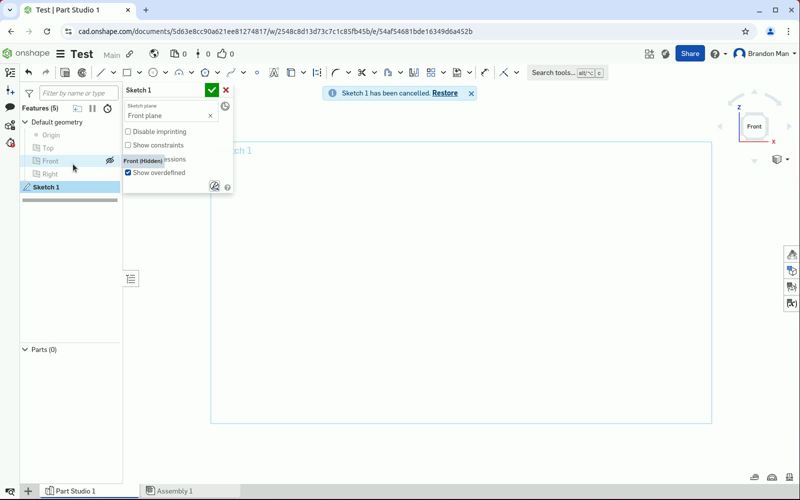
mouse_move(73, 352)
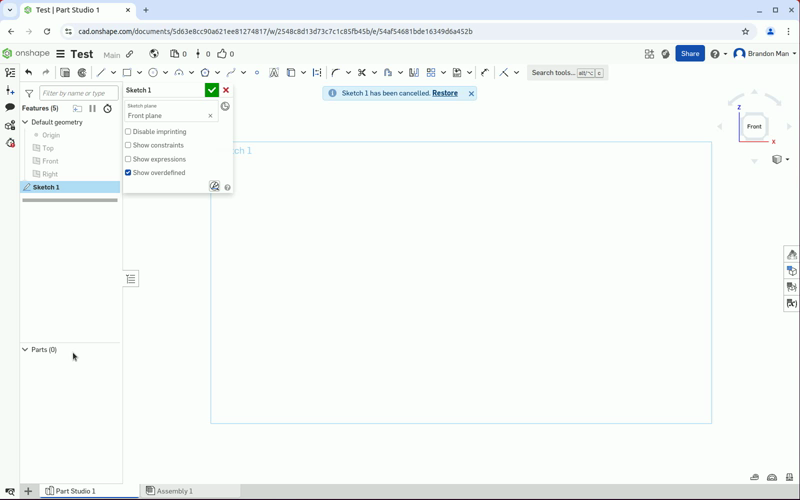
key(y)
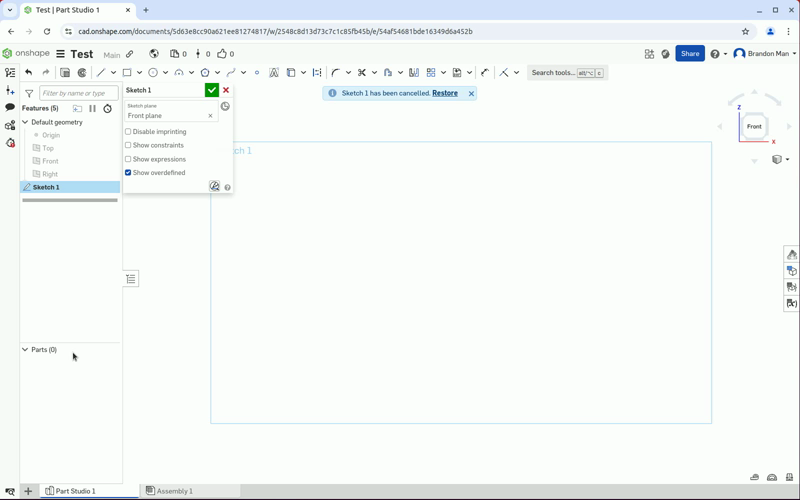
key(a)
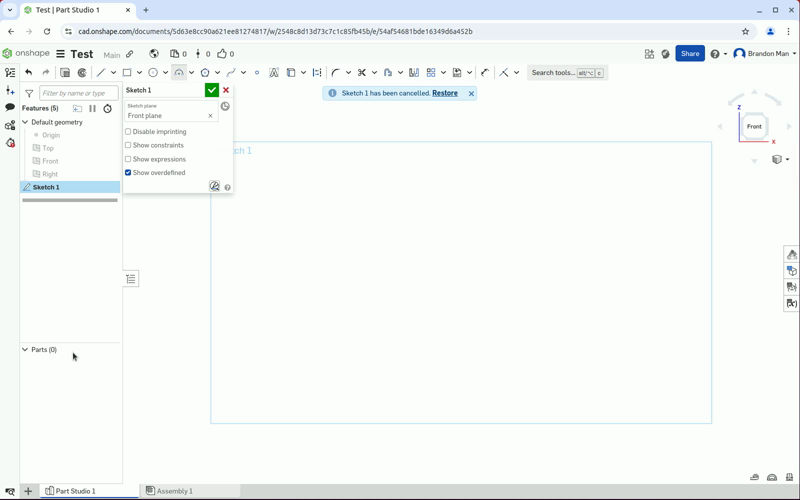
key_down(shift)
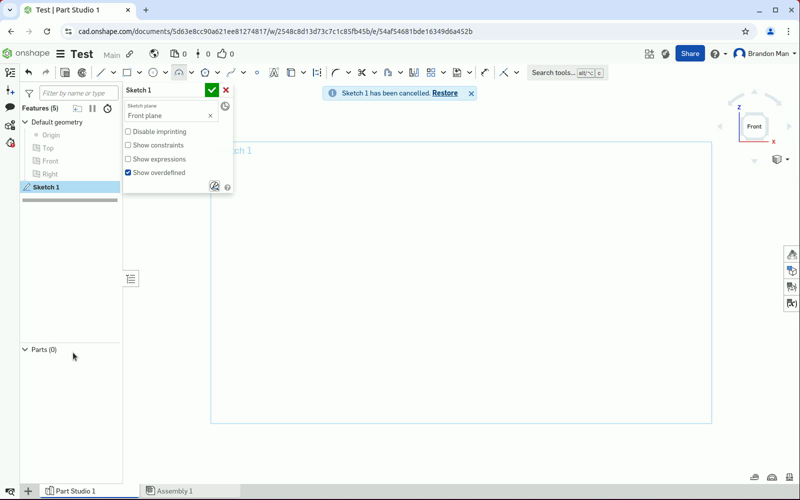
mouse_move(404, 282)
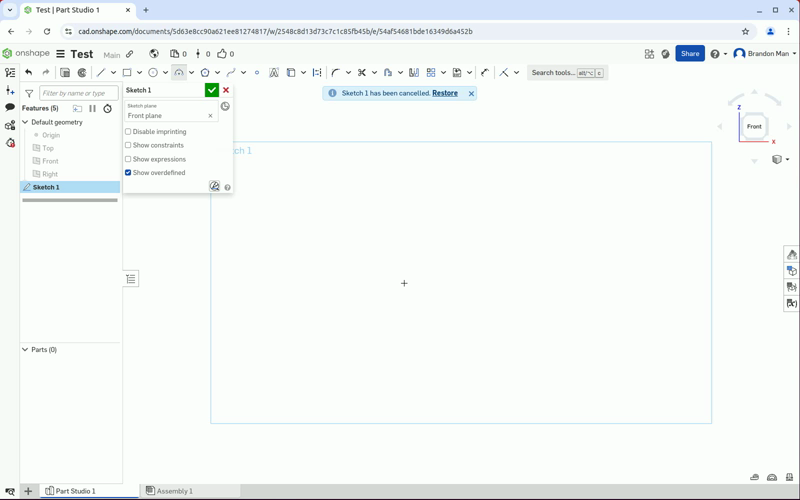
click(404, 282)
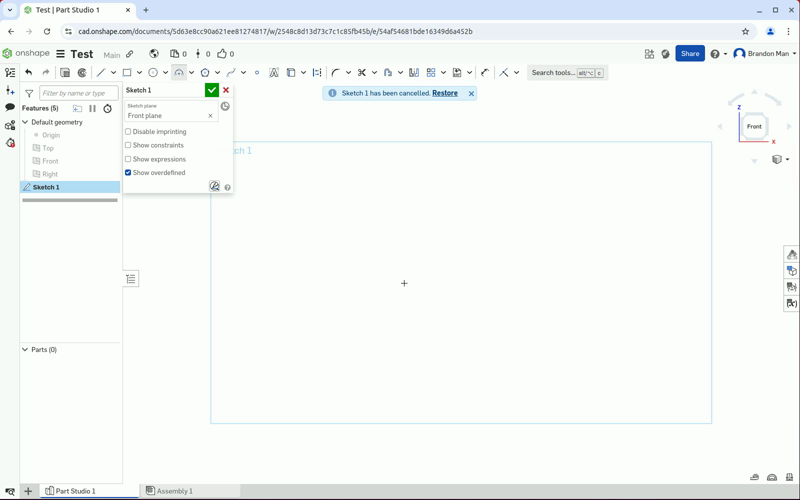
key_up(shift)
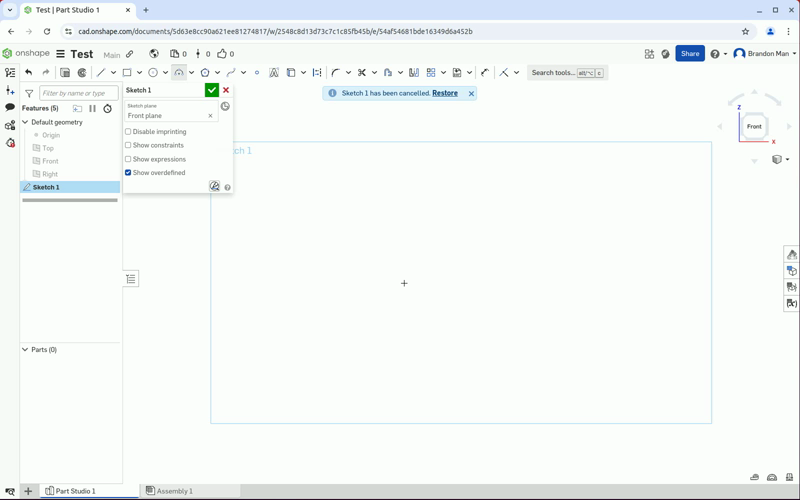
key_down(shift)
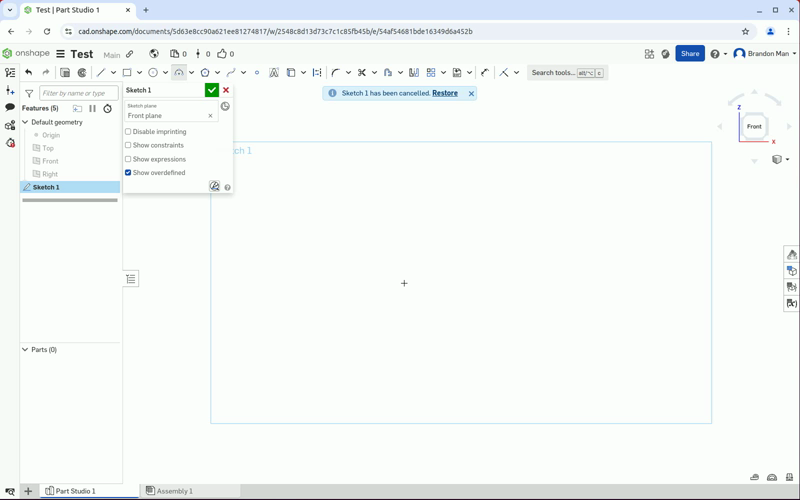
mouse_move(516, 282)
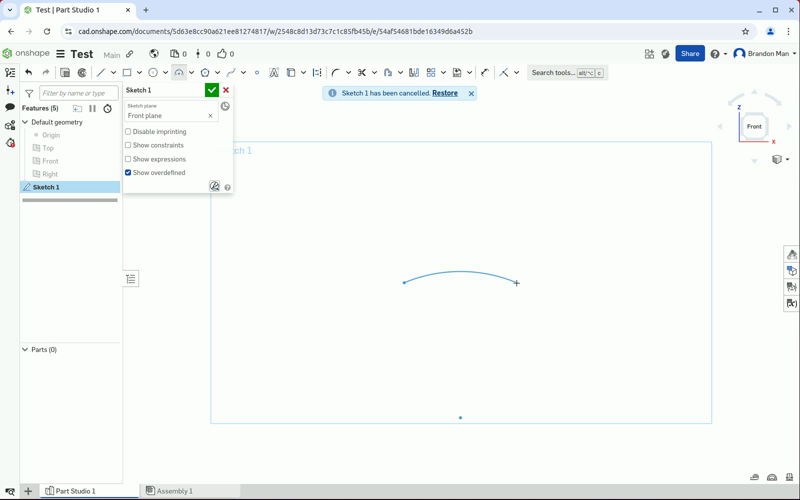
click(516, 282)
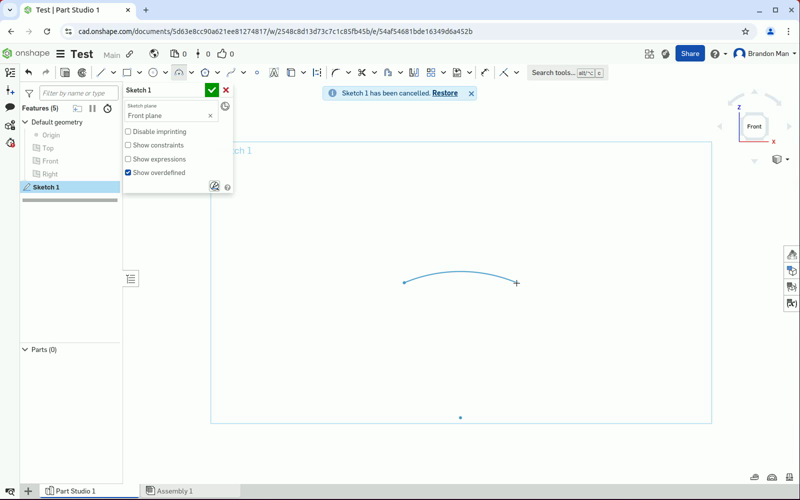
mouse_move(460, 226)
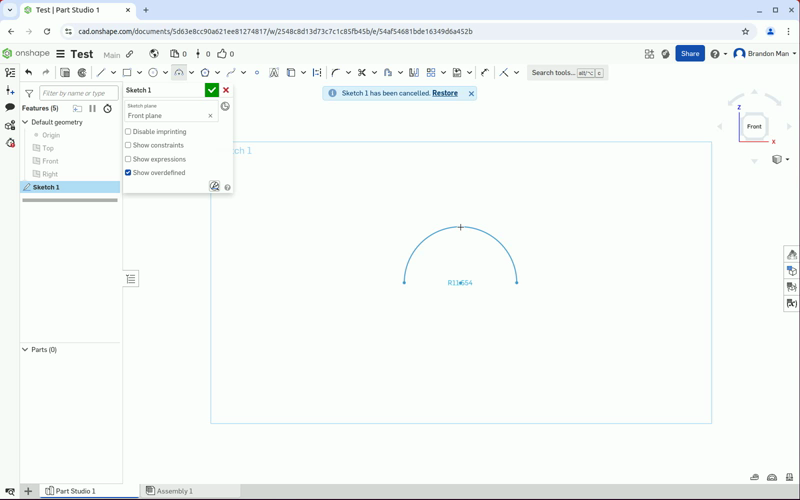
click(460, 226)
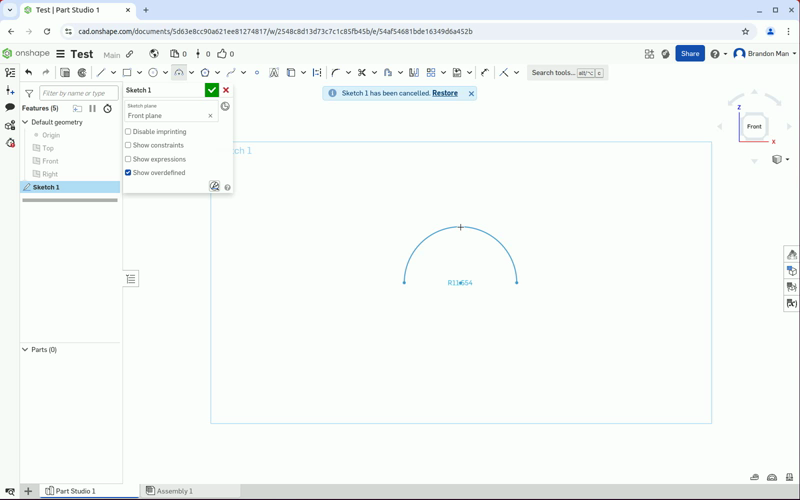
key_up(shift)
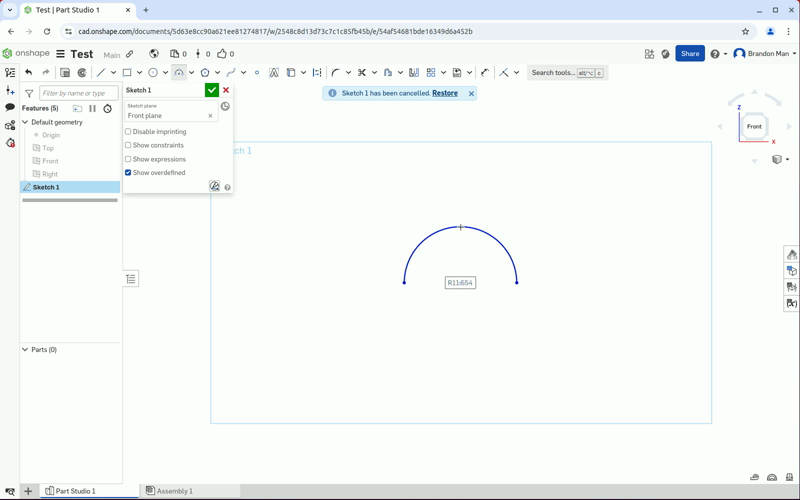
key(esc)
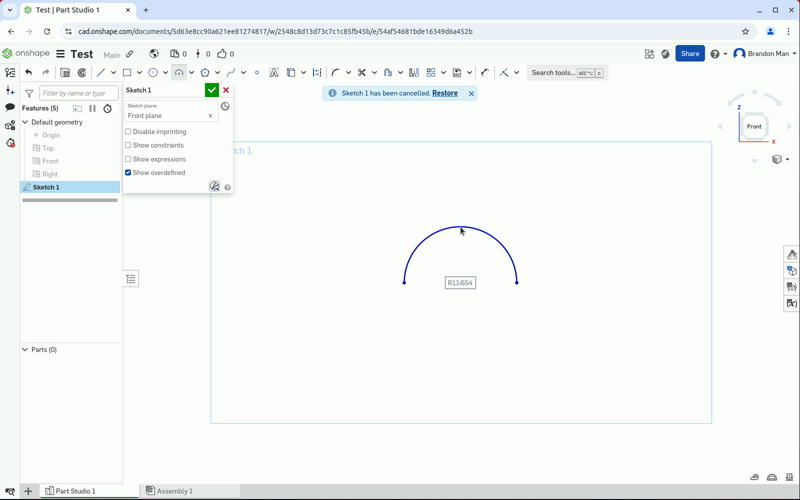
key(l)
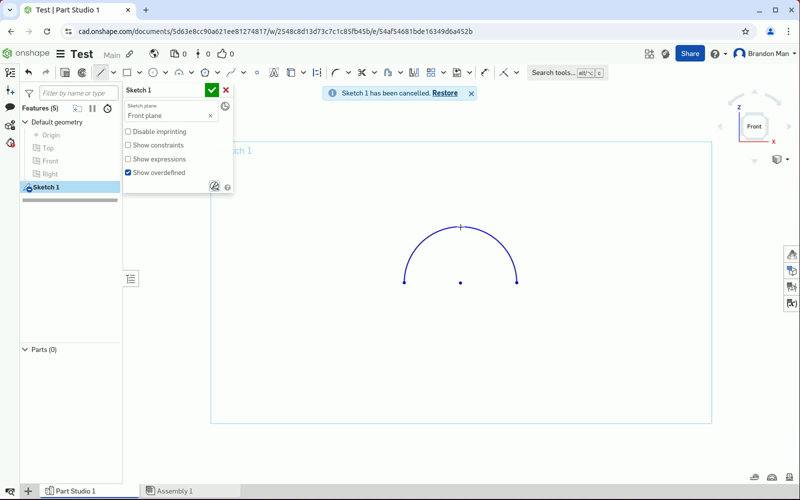
mouse_move(516, 282)
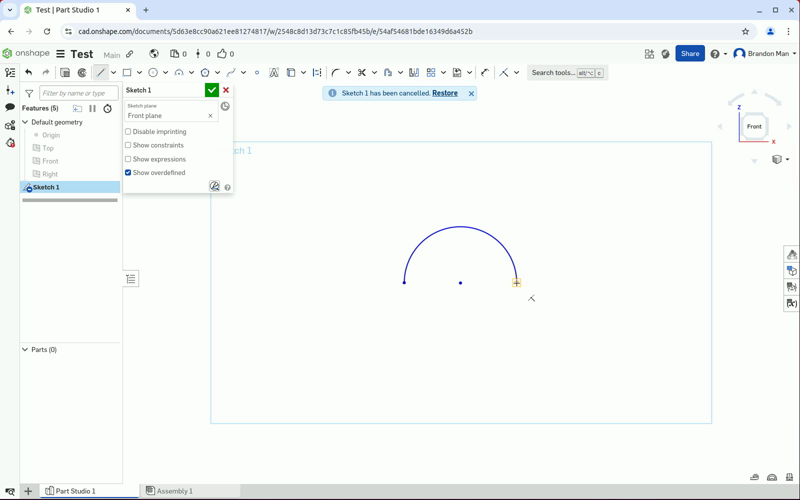
click(516, 282)
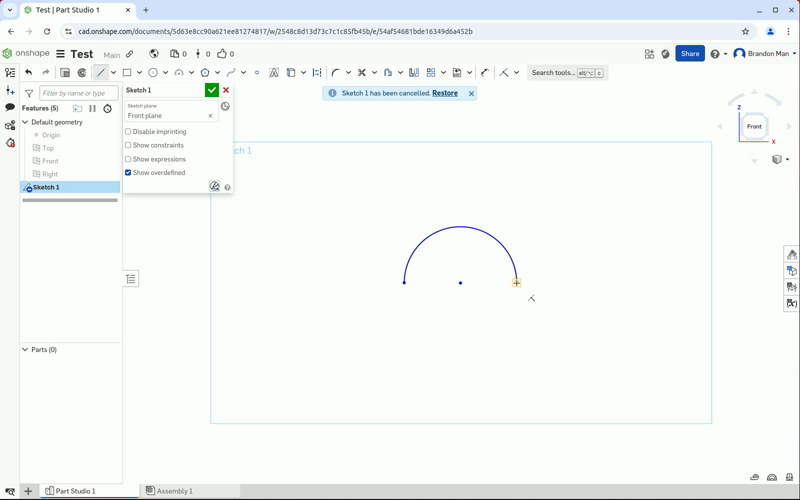
key_down(shift)
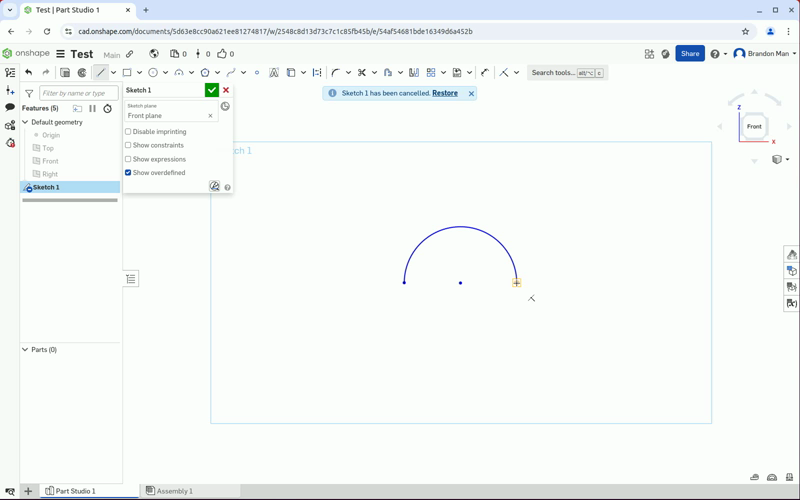
mouse_move(516, 170)
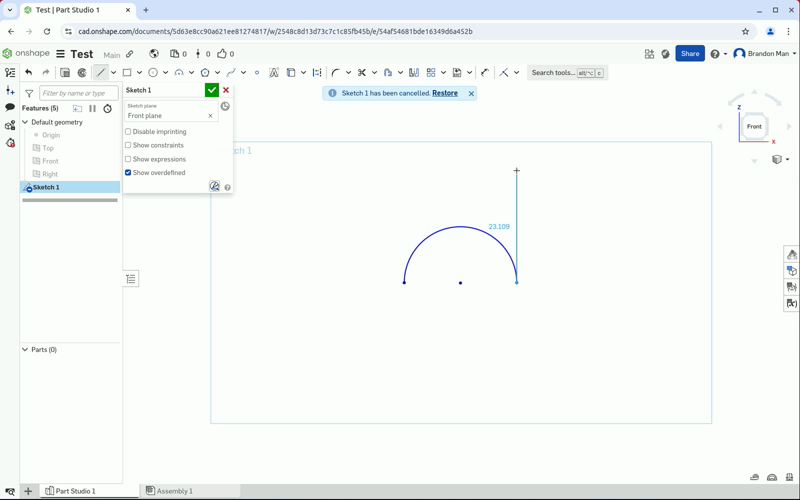
click(516, 170)
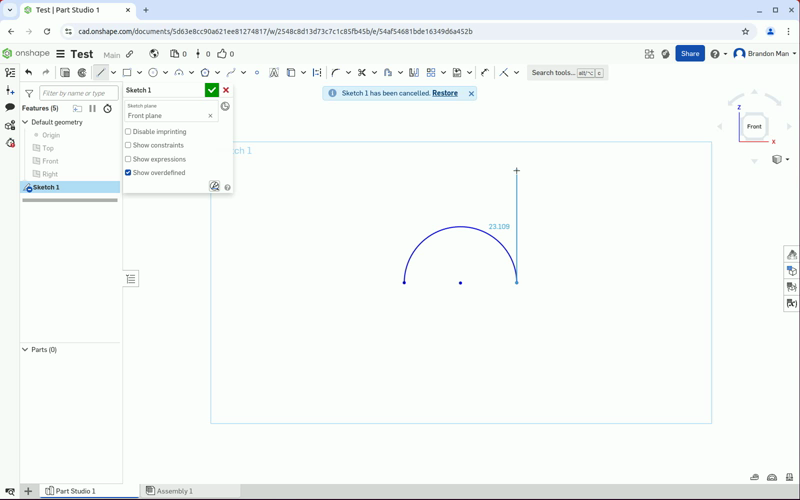
key_up(shift)
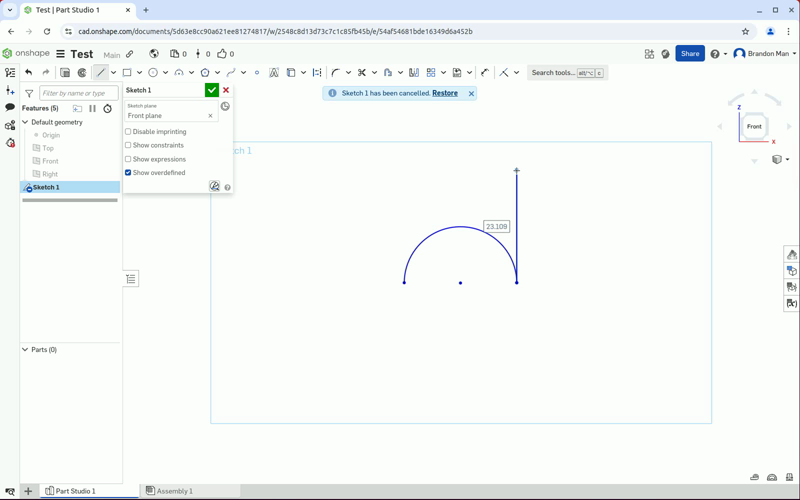
key_down(shift)
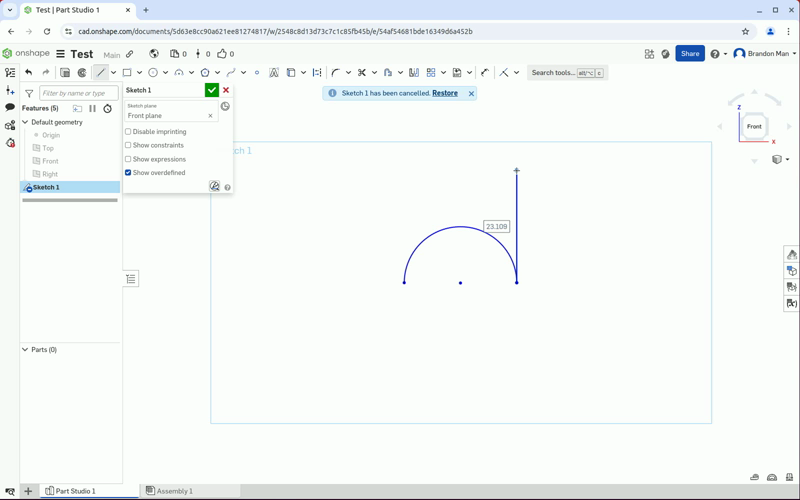
mouse_move(404, 170)
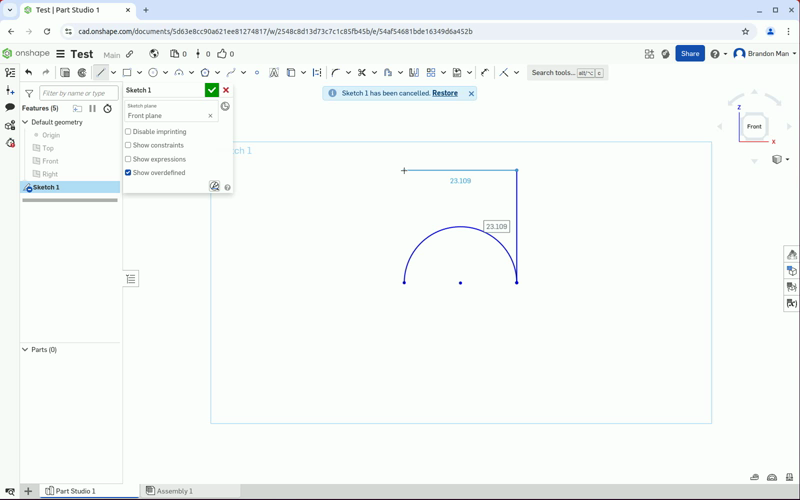
click(404, 170)
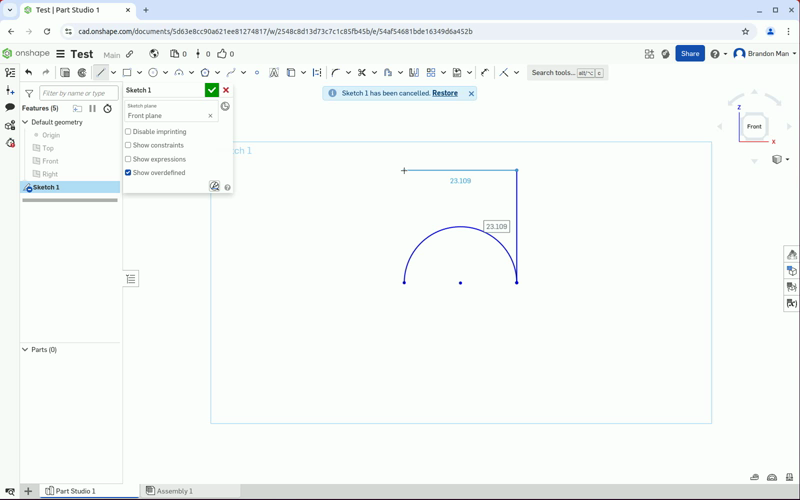
key_up(shift)
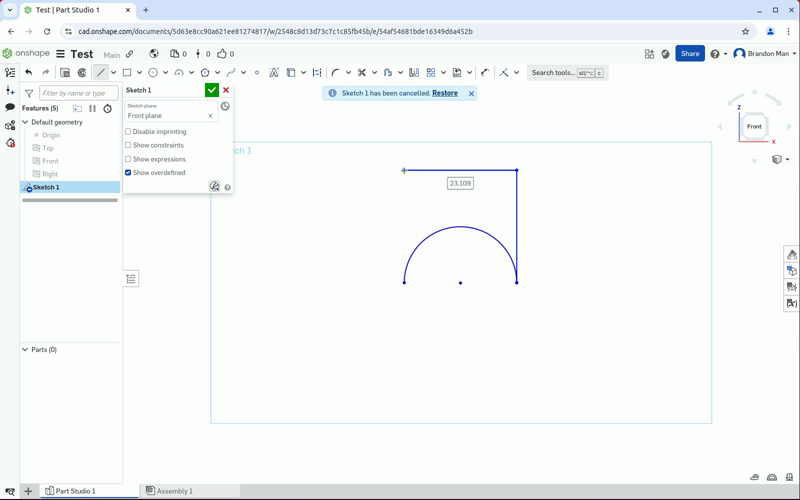
key_down(shift)
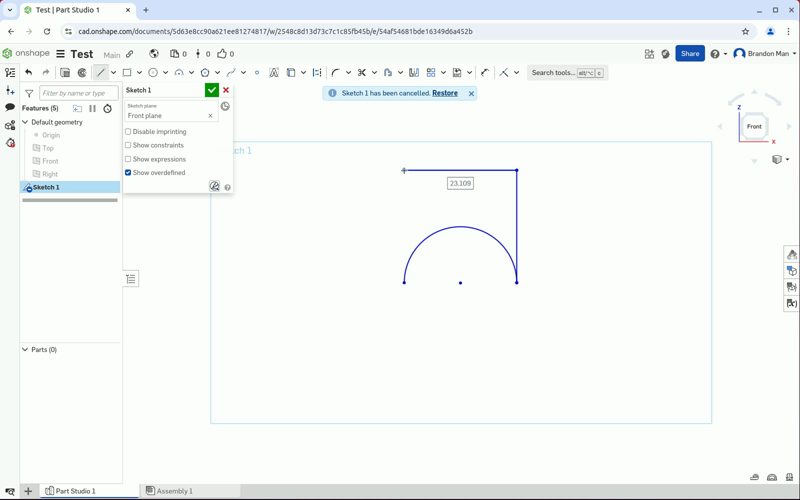
mouse_move(404, 282)
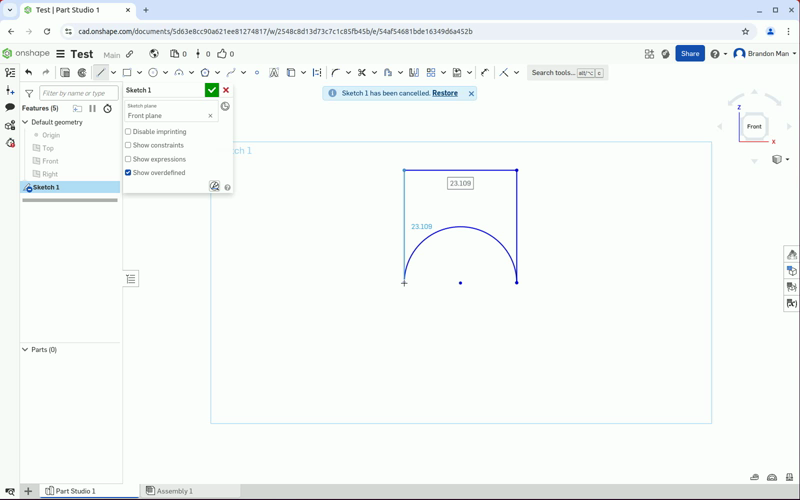
key_up(shift)
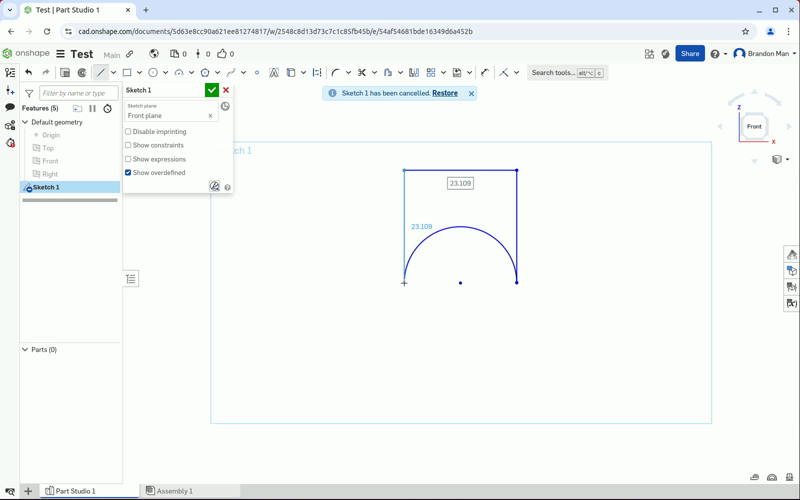
click(404, 282)
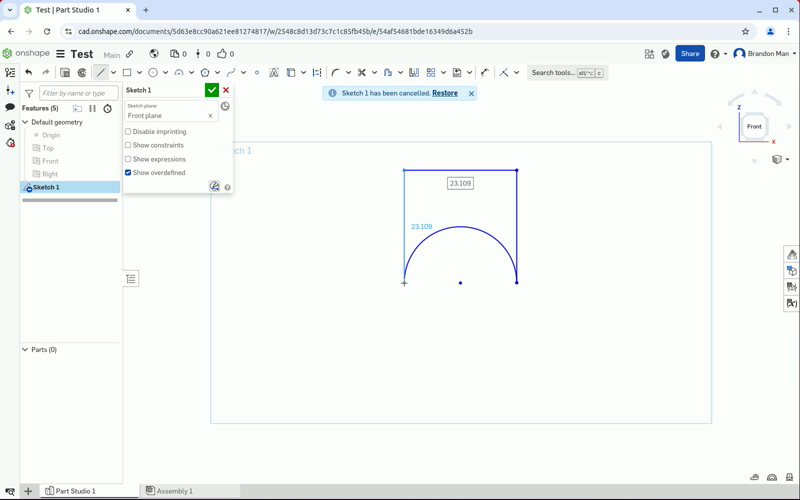
key(esc)
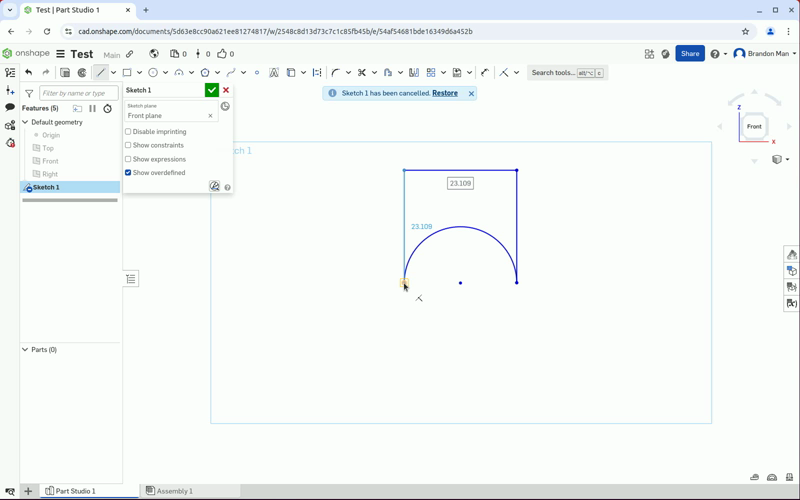
mouse_move(494, 268)
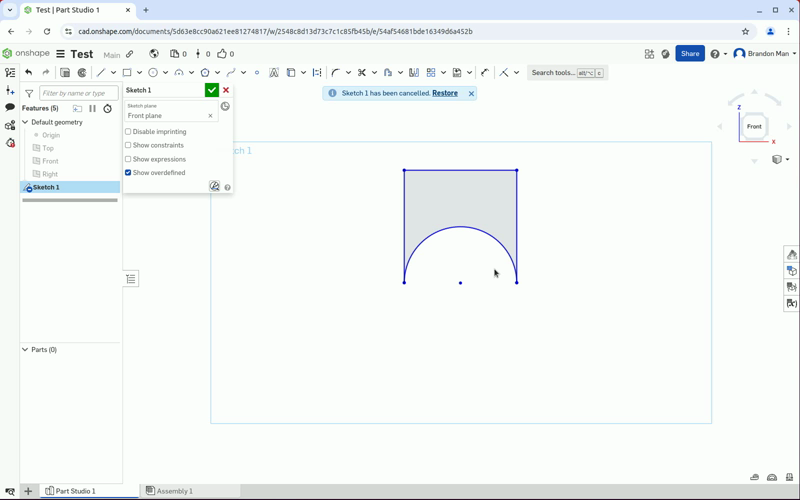
scroll(6)
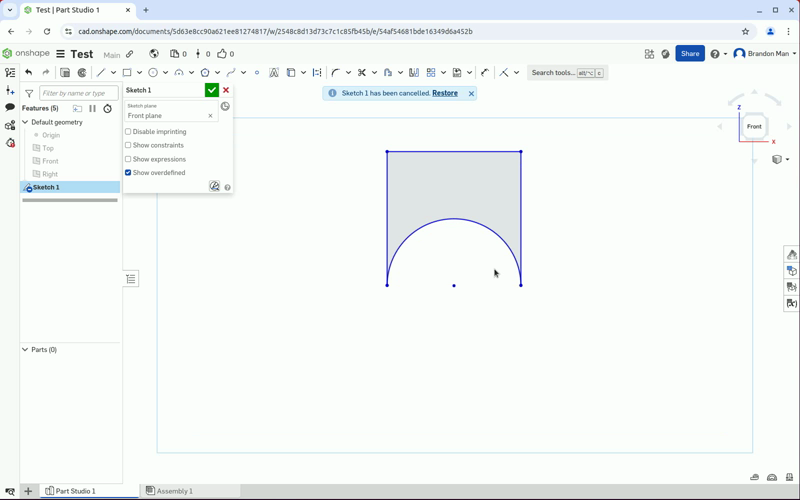
scroll(6)
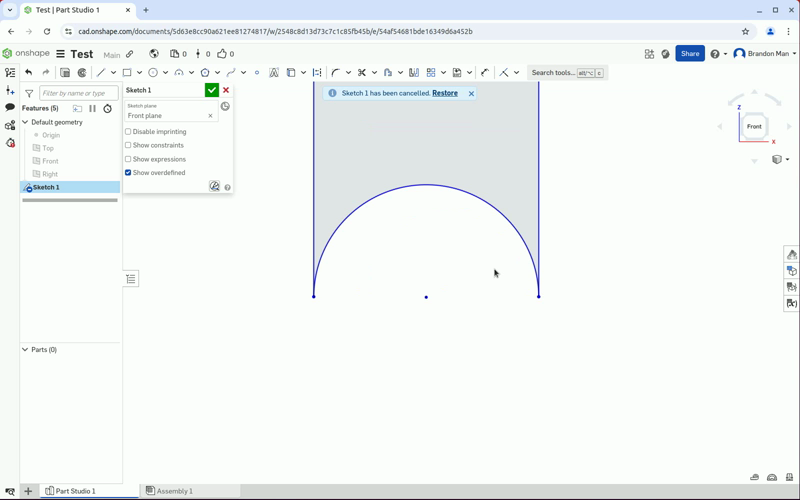
scroll(6)
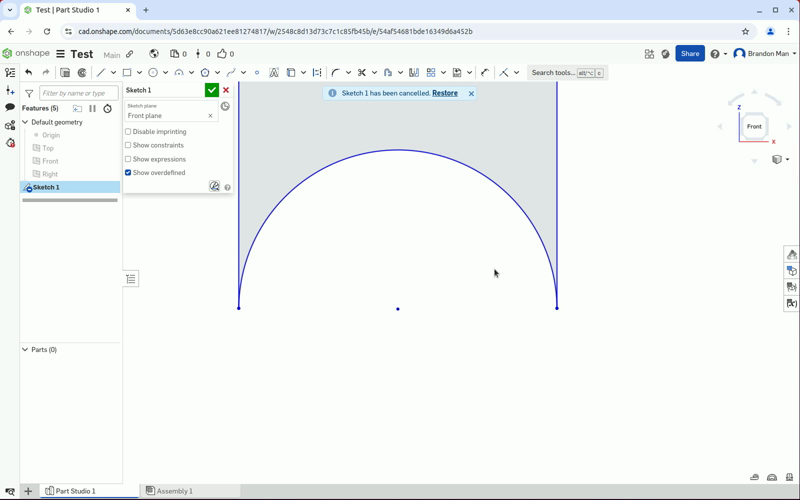
scroll(6)
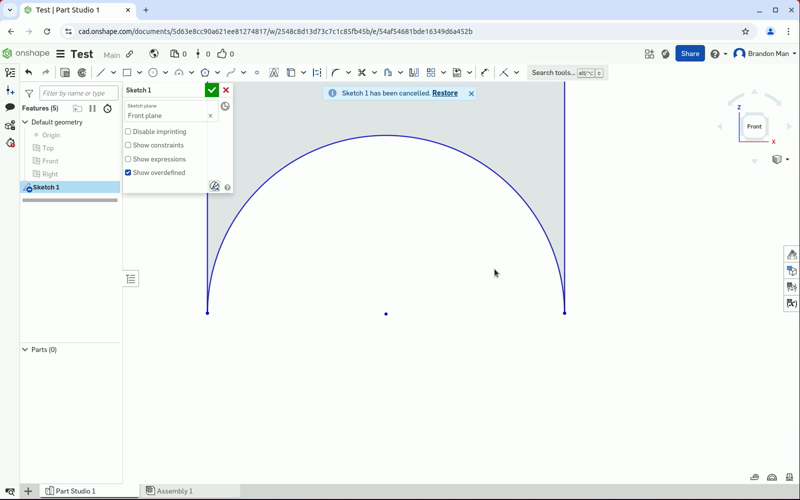
scroll(6)
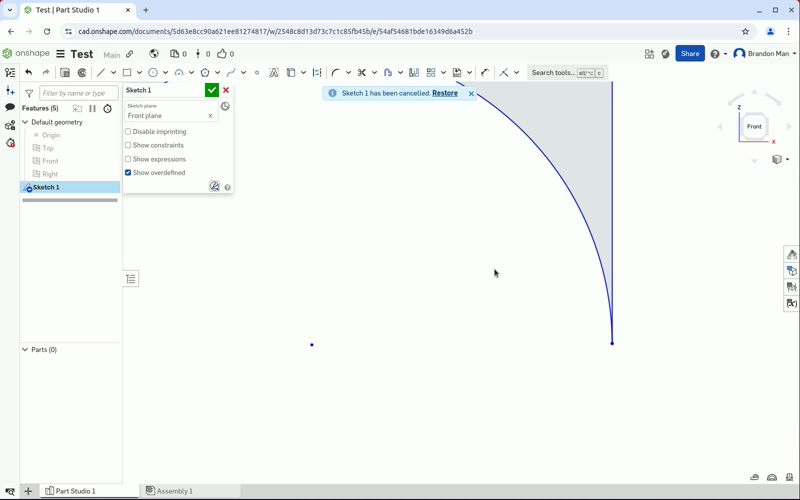
scroll(6)
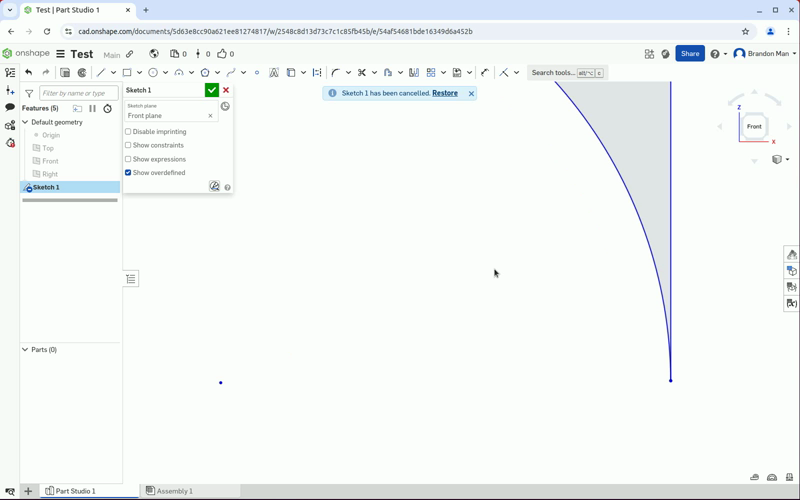
scroll(6)
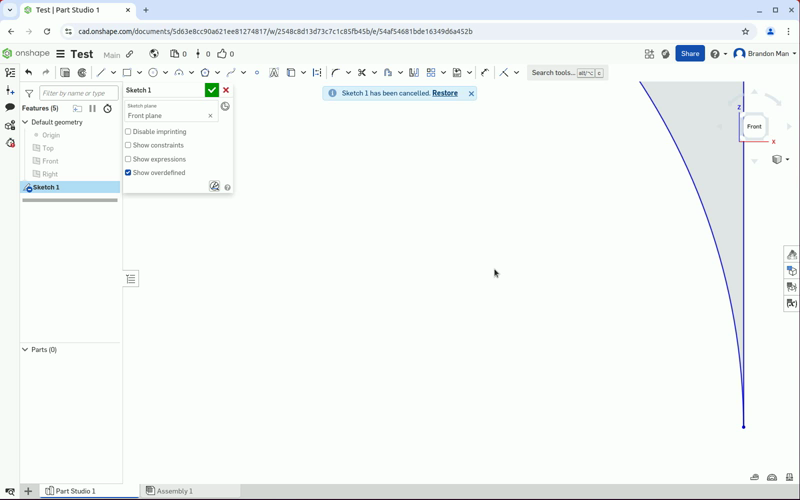
click(494, 268)
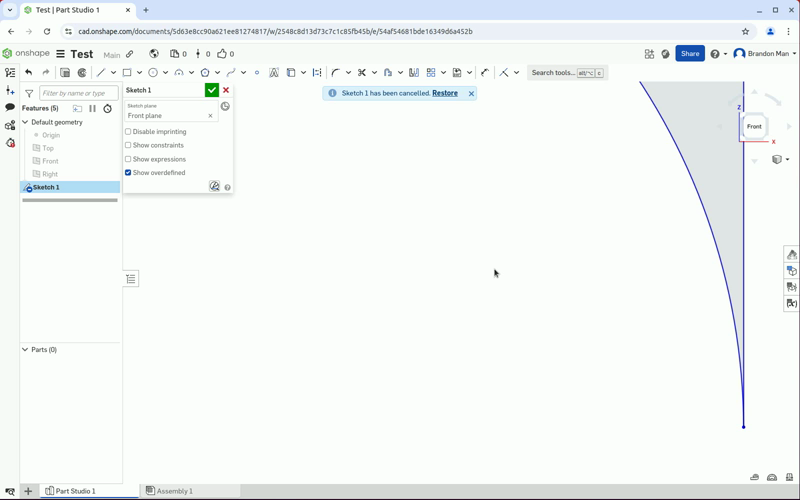
scroll(-6)
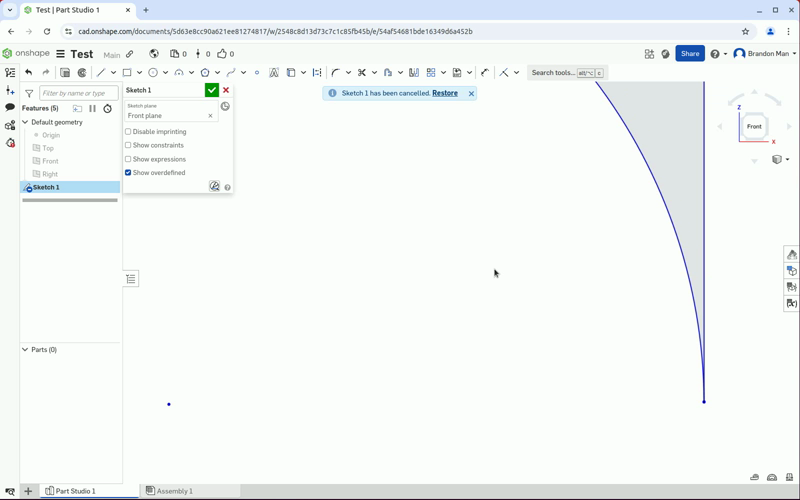
scroll(-6)
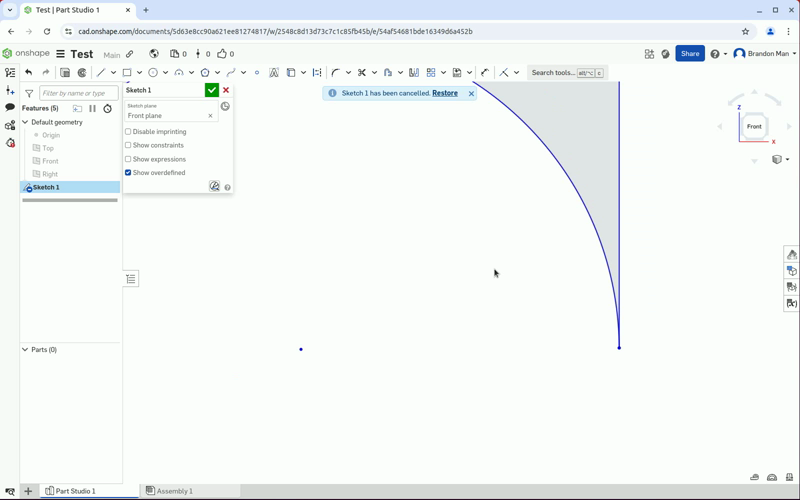
scroll(-6)
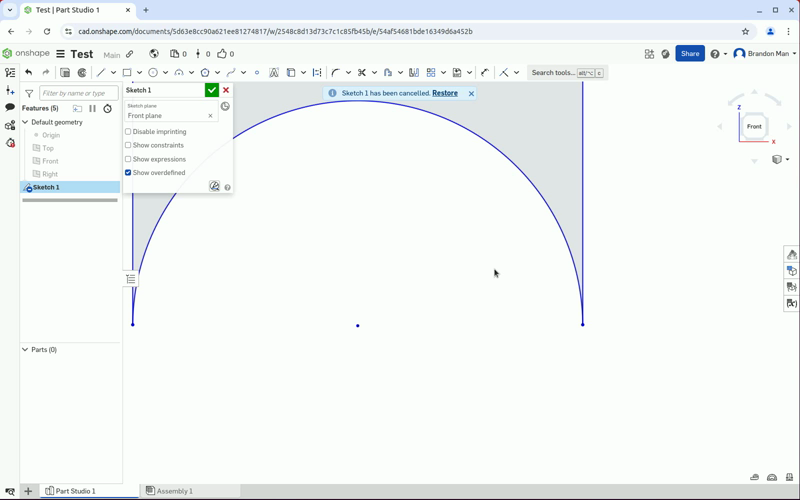
scroll(-6)
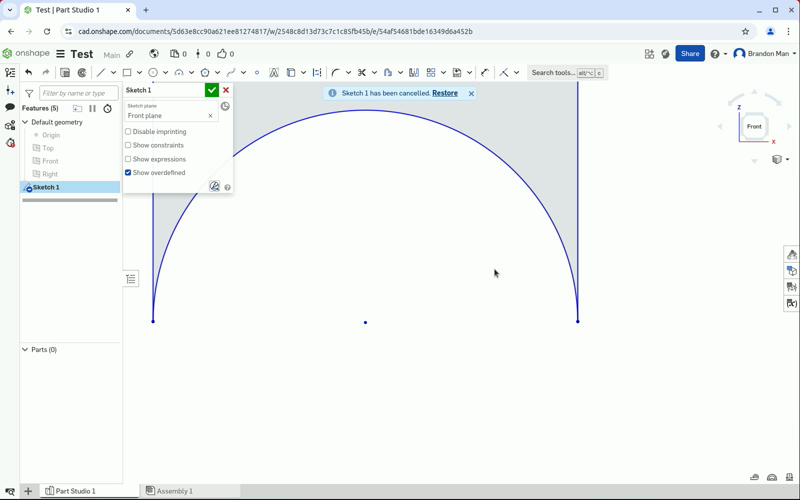
scroll(-6)
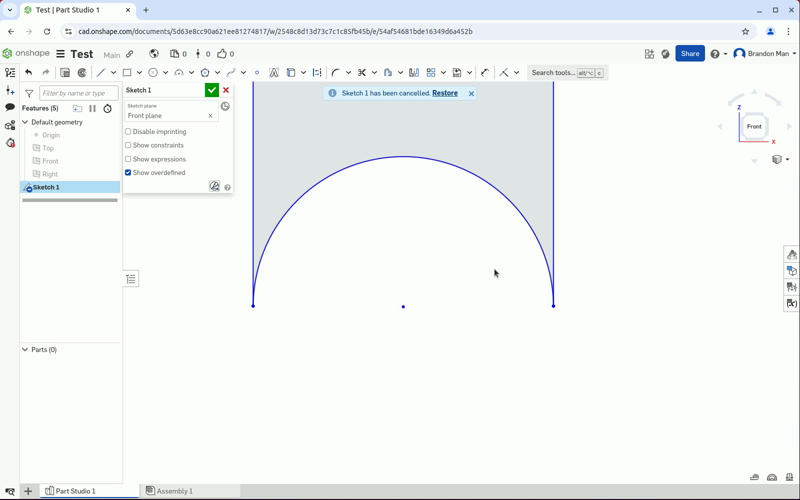
scroll(-6)
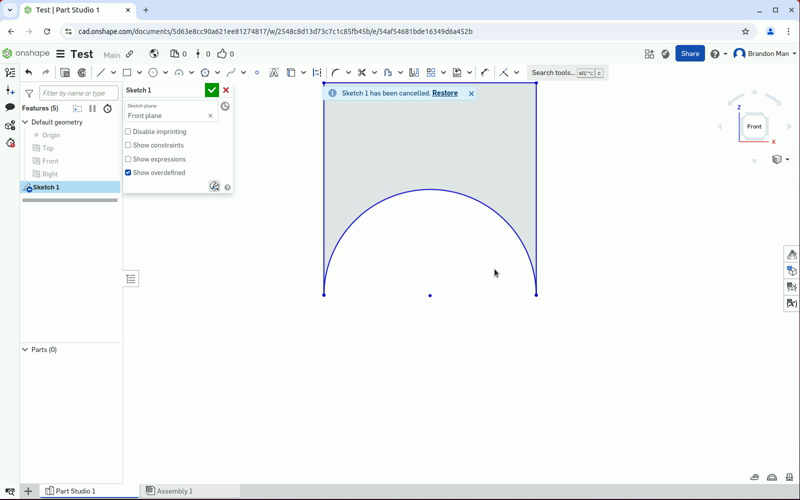
scroll(-6)
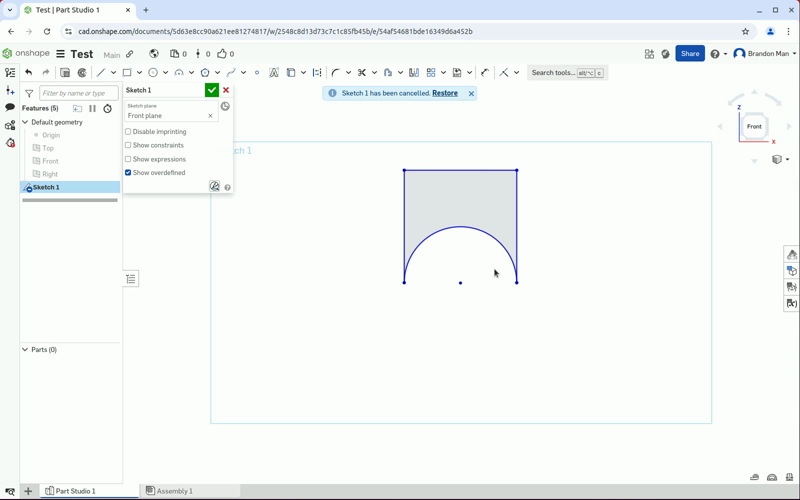
mouse_move(73, 352)
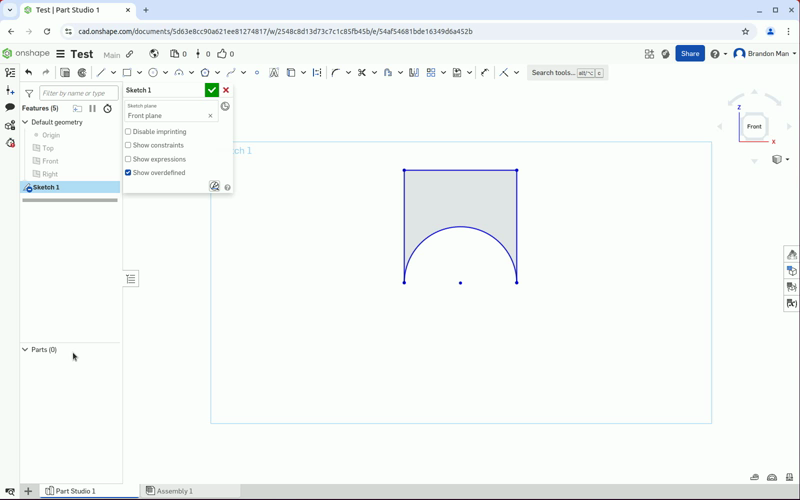
key(shift+y)
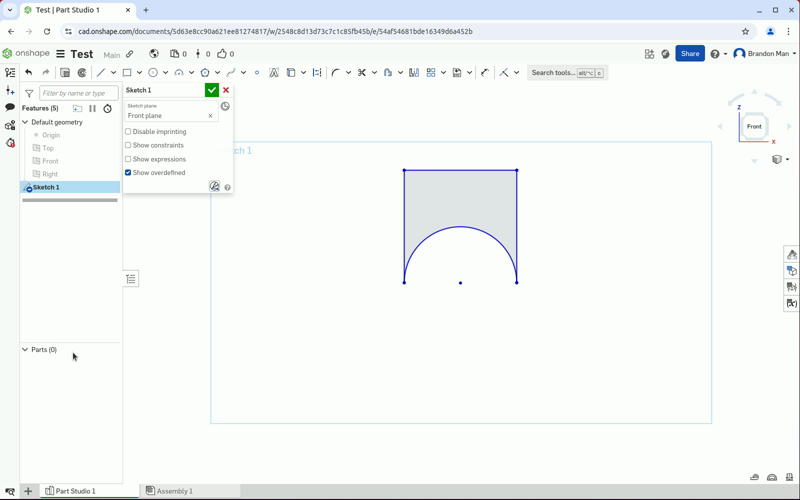
key(shift+e)
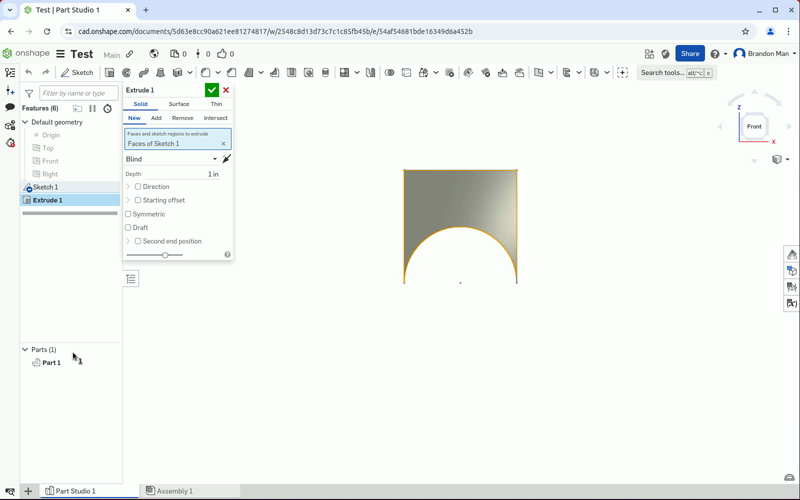
mouse_move(143, 106)
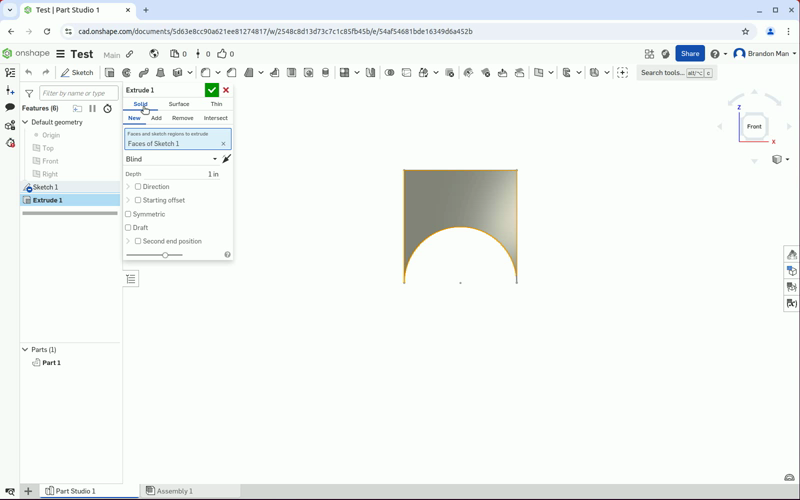
click(143, 106)
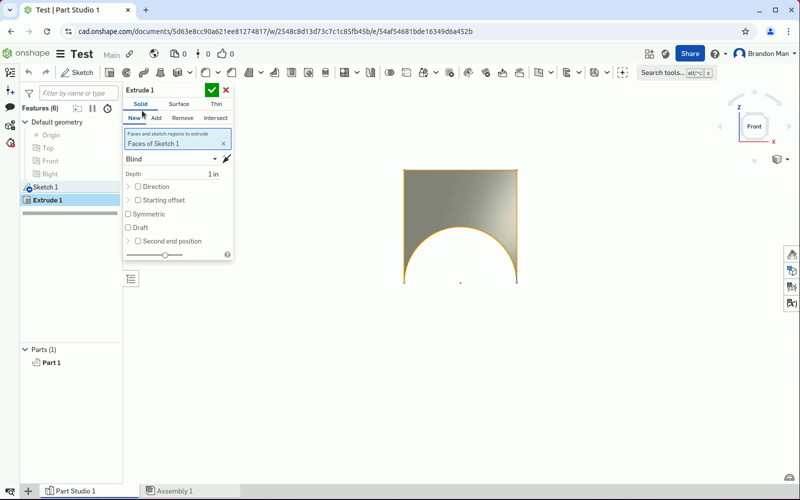
mouse_move(137, 120)
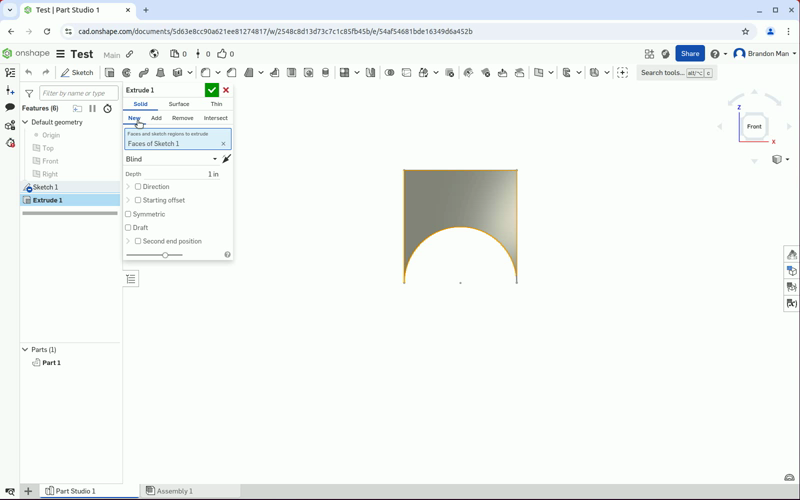
click(137, 120)
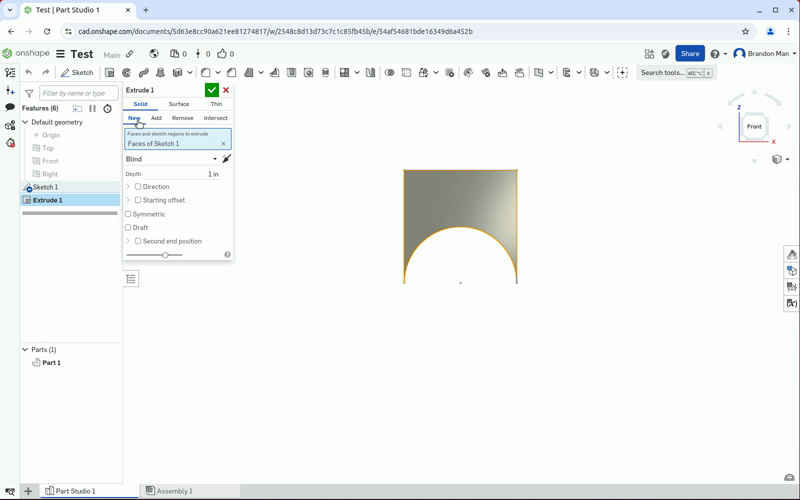
key(tab, 4)
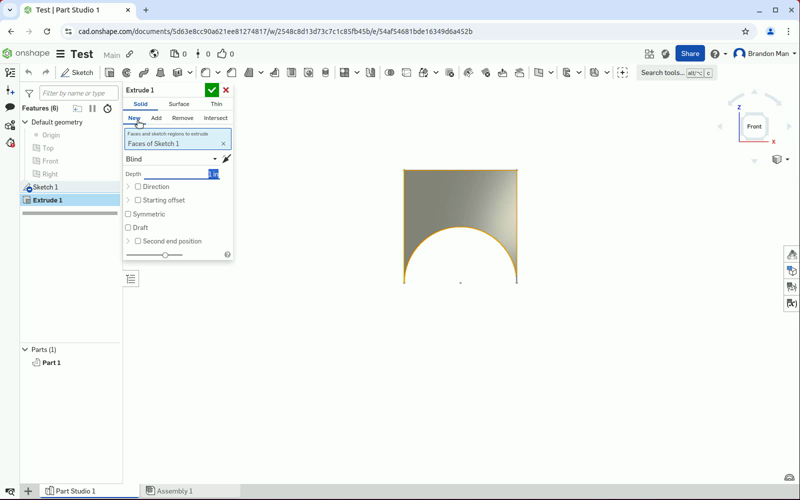
text(4.814)
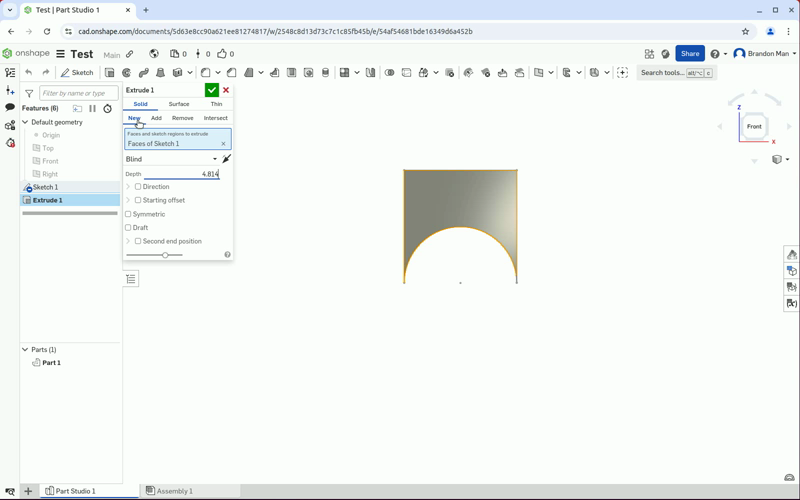
key(tab, 3)
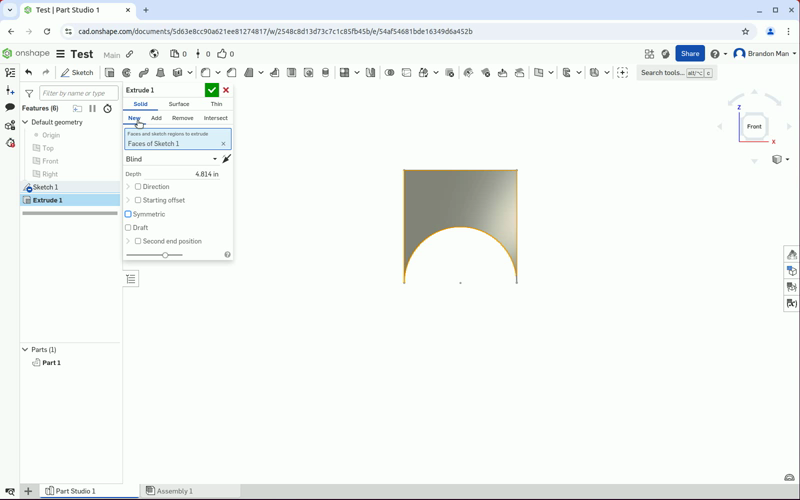
key(space)
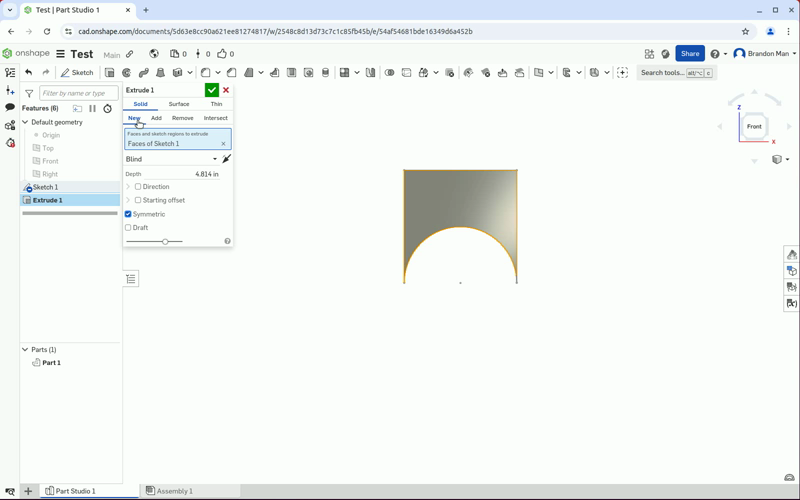
key(enter)
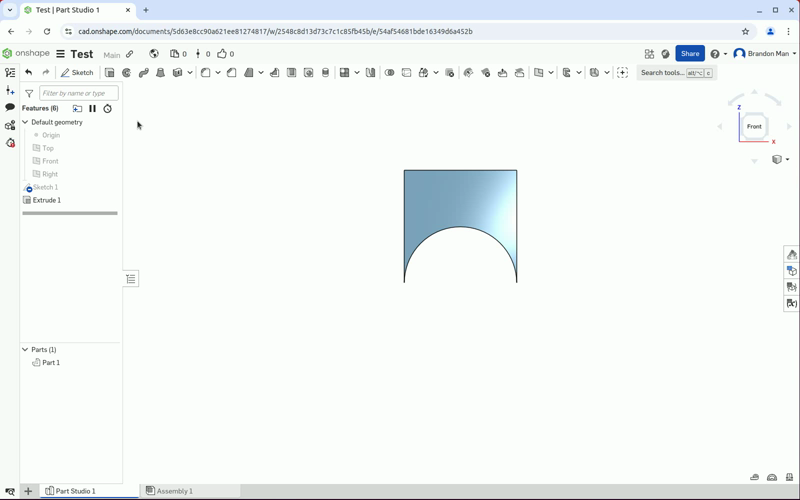
key(shift+h)
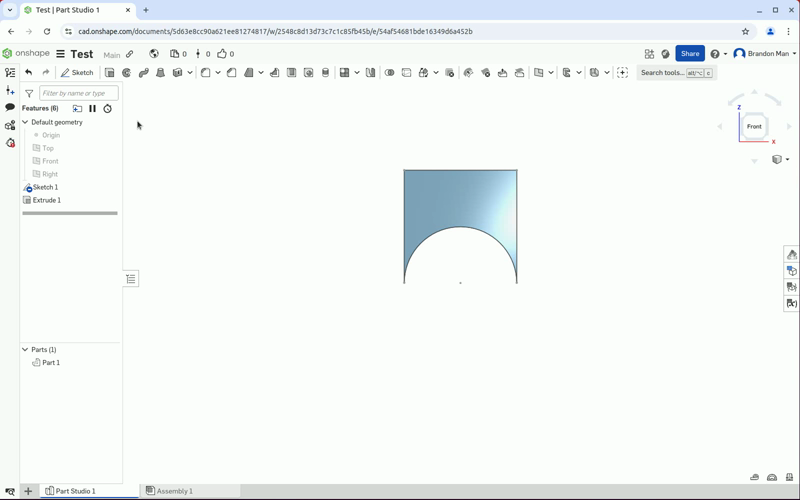
key(shift+h)
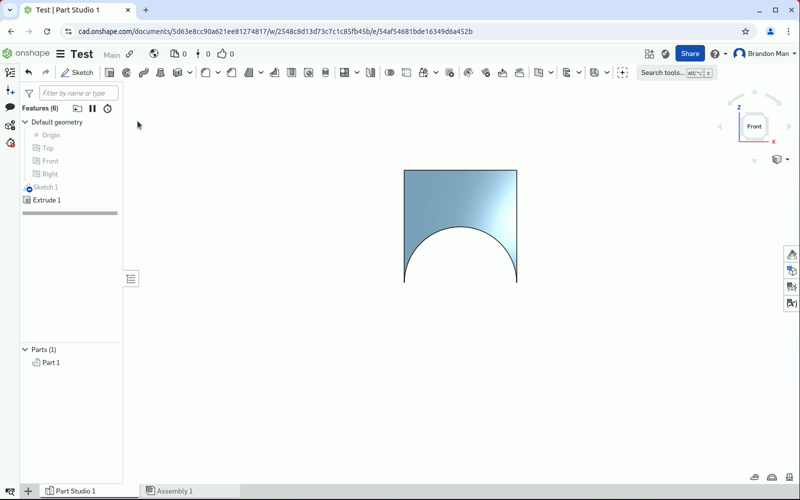
mouse_move(73, 189)
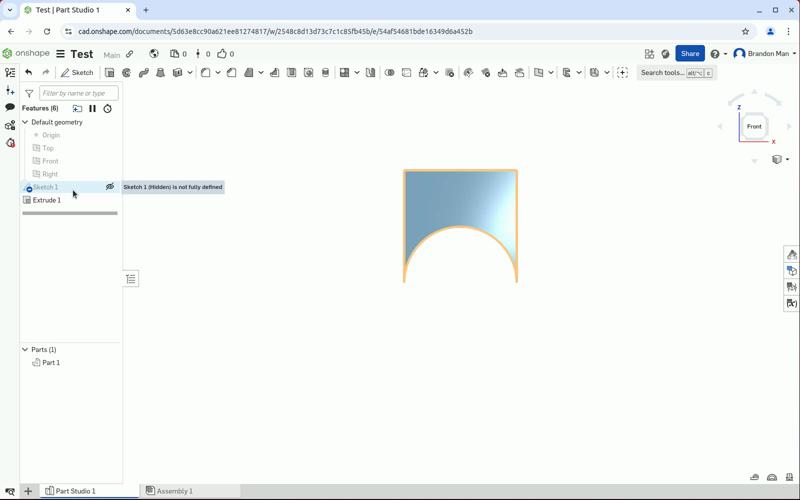
click(73, 189)
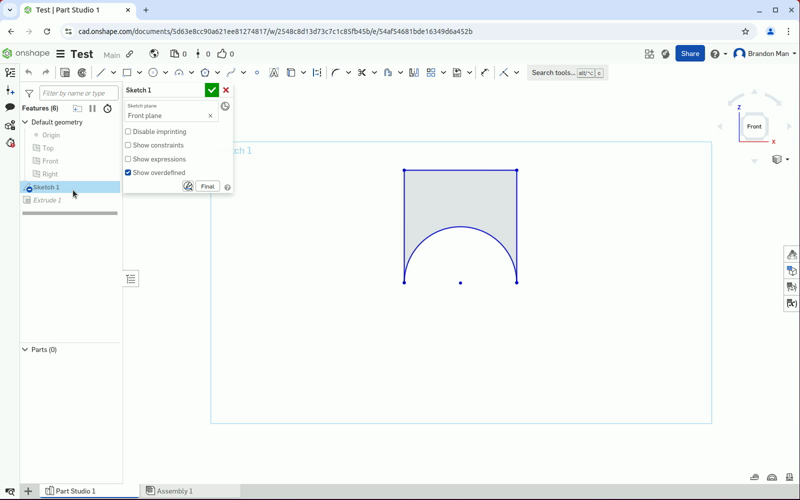
mouse_move(229, 92)
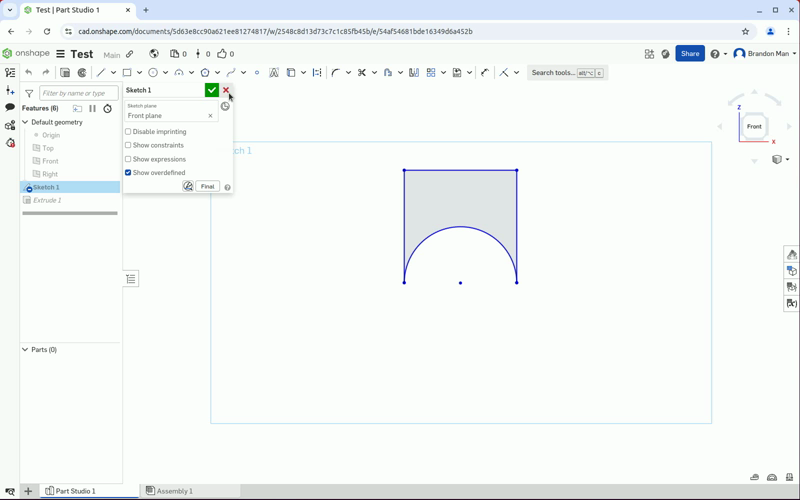
click(229, 92)
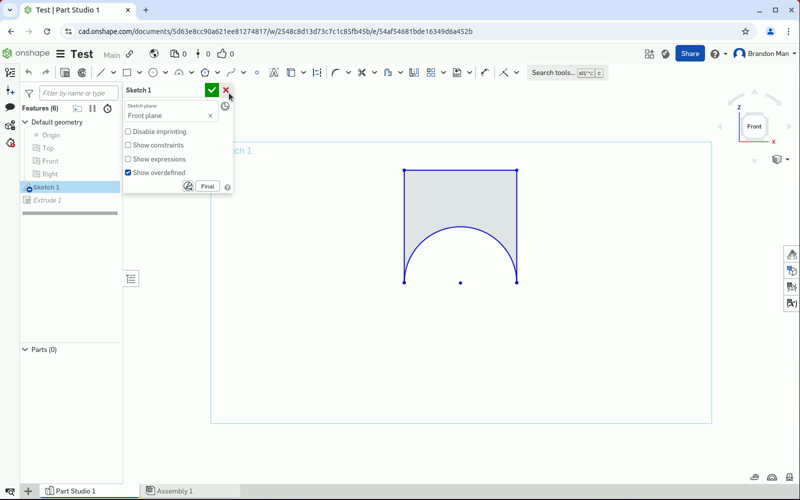
key(shift+s)
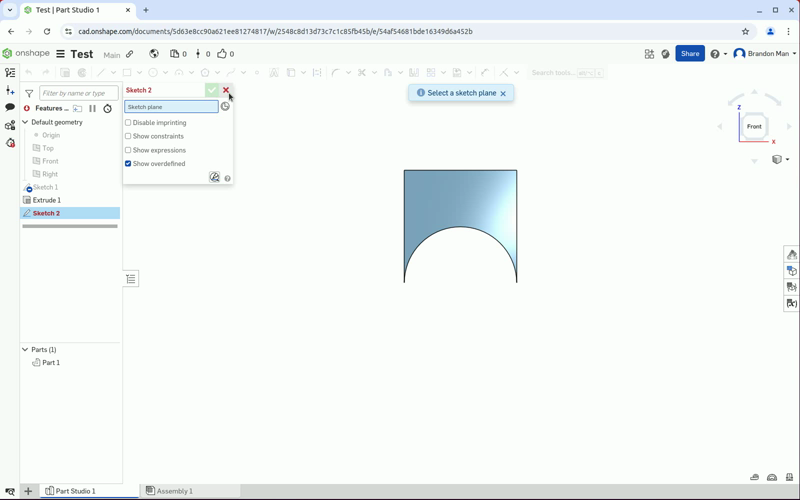
mouse_move(73, 163)
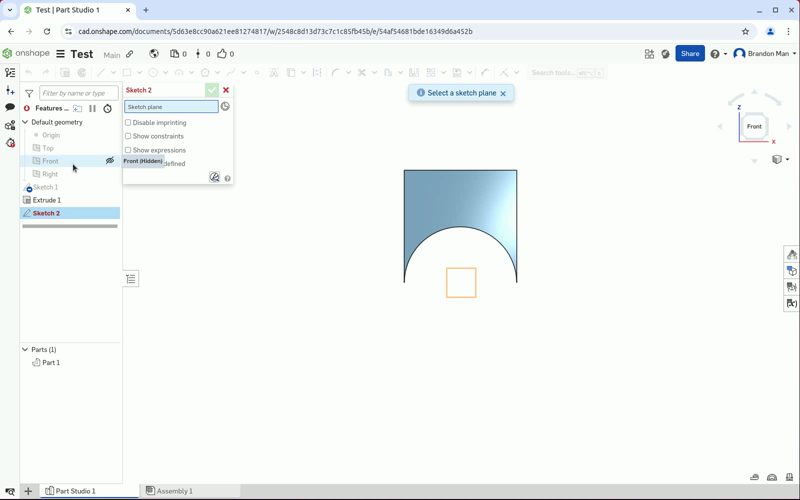
click(73, 163)
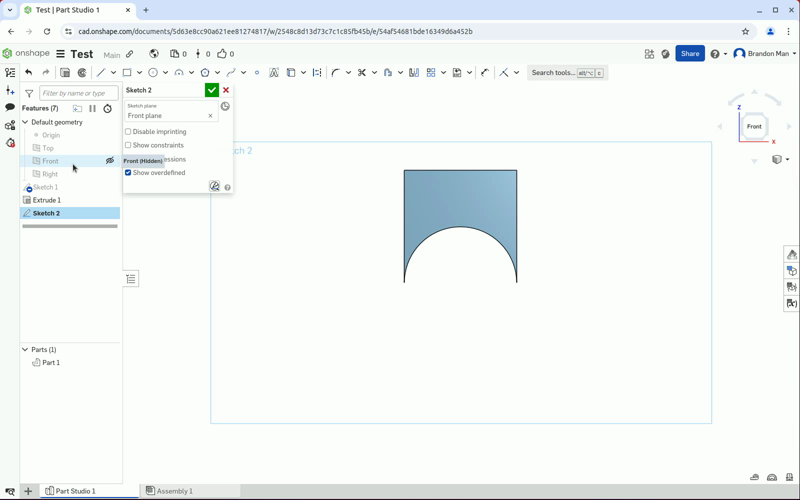
mouse_move(73, 352)
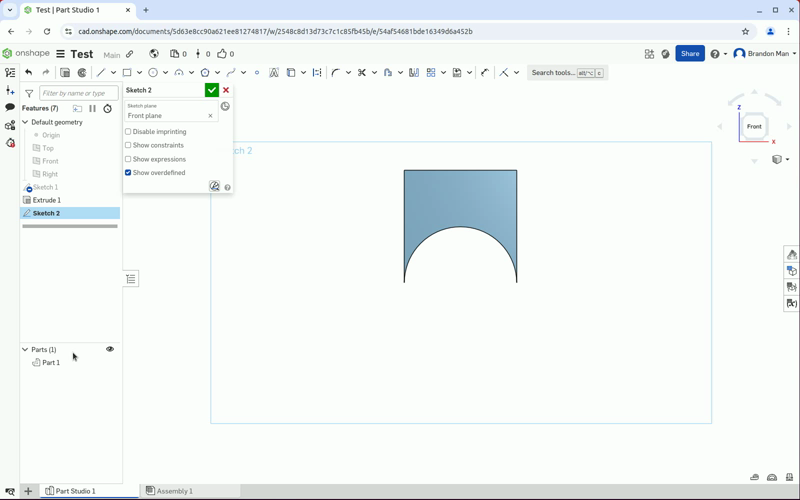
key(y)
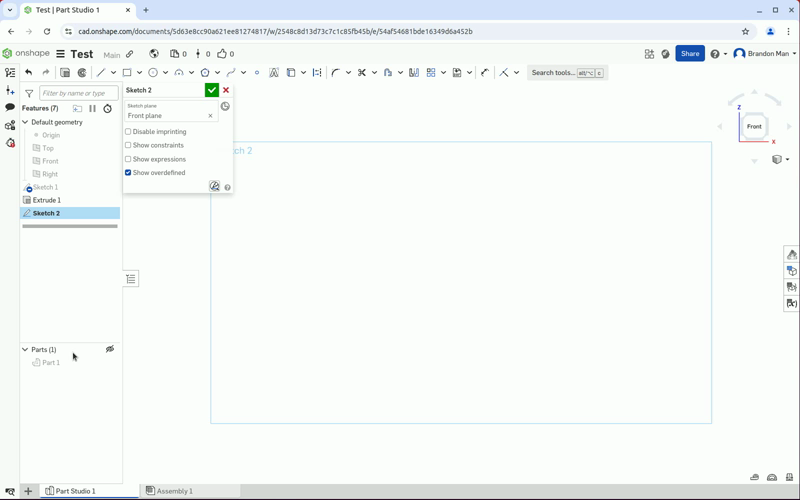
key(l)
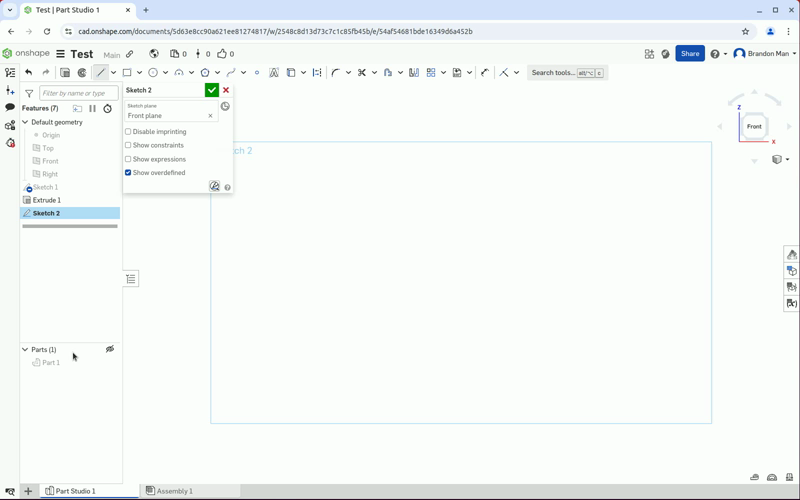
key_down(shift)
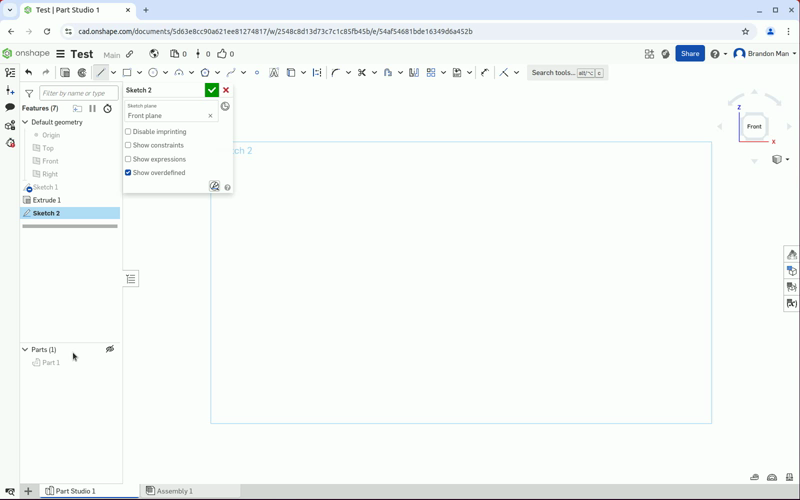
mouse_move(404, 282)
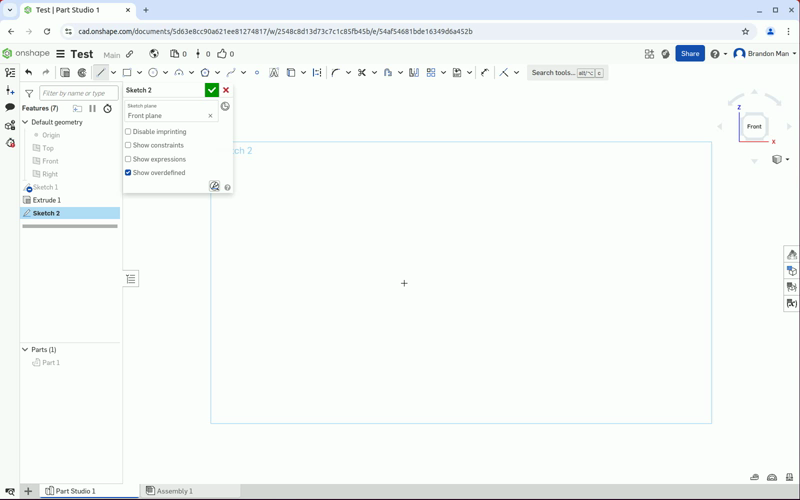
click(404, 282)
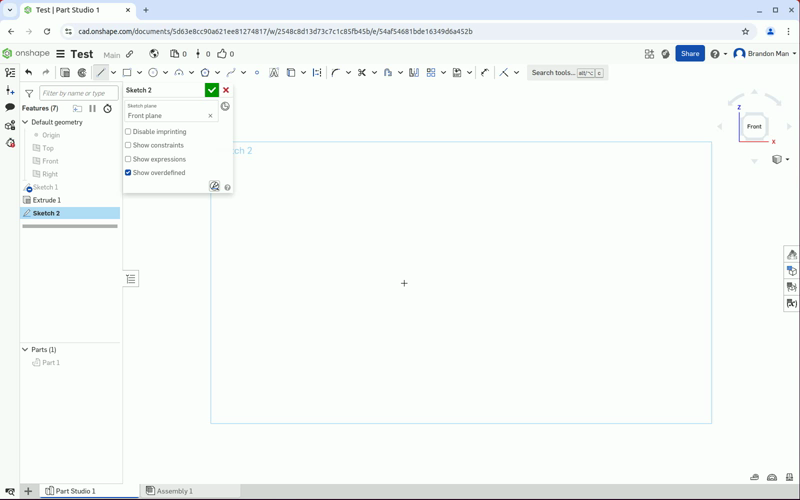
key_up(shift)
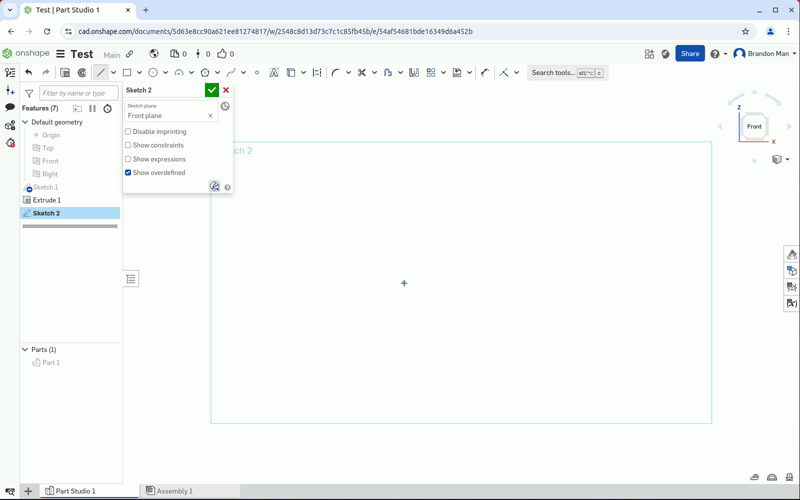
key_down(shift)
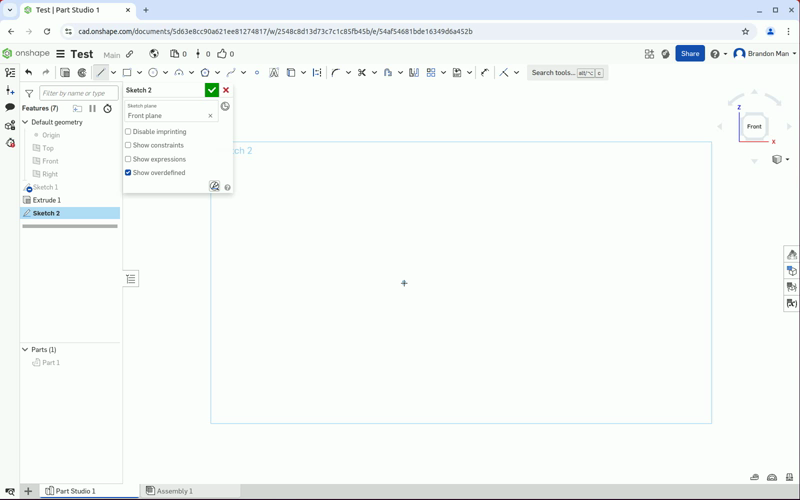
mouse_move(516, 282)
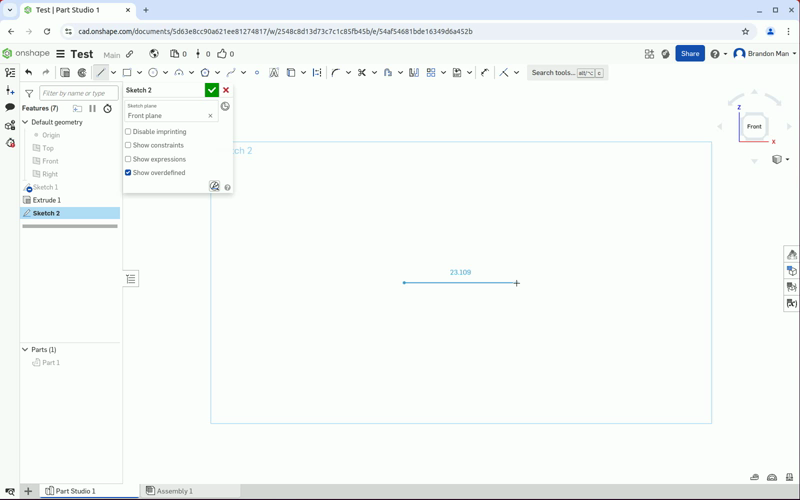
click(516, 282)
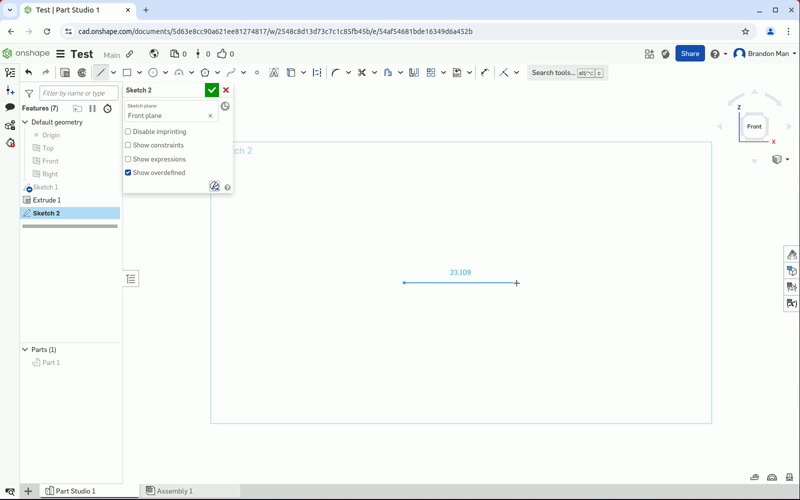
key_up(shift)
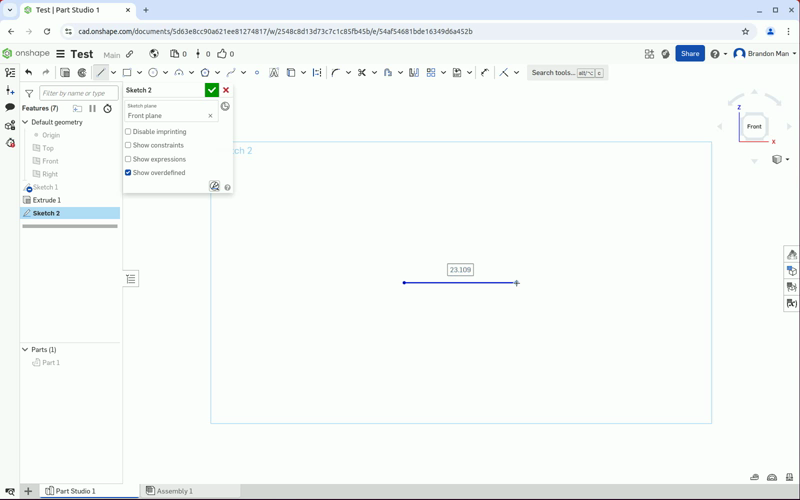
key(esc)
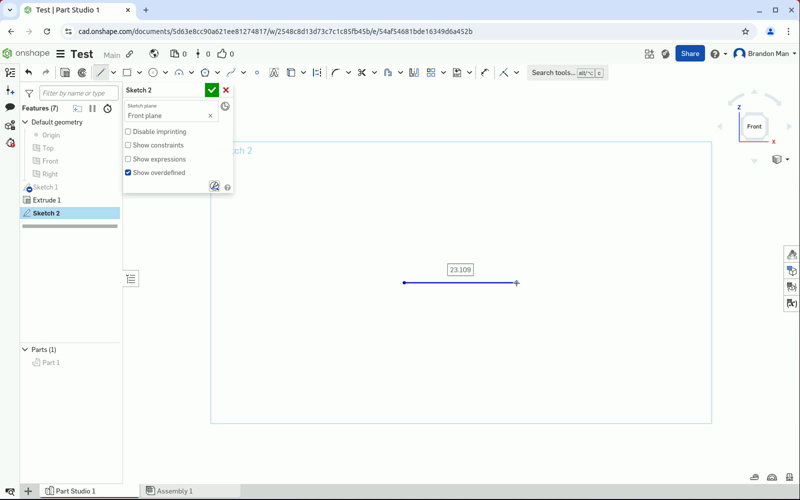
key(a)
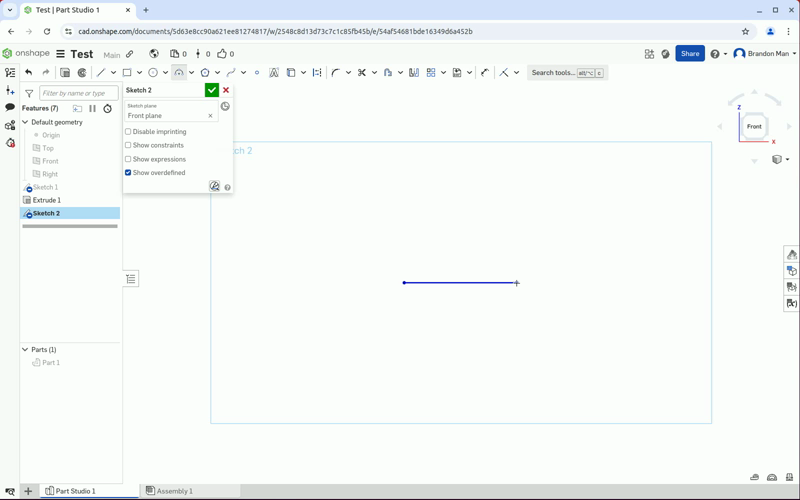
mouse_move(516, 282)
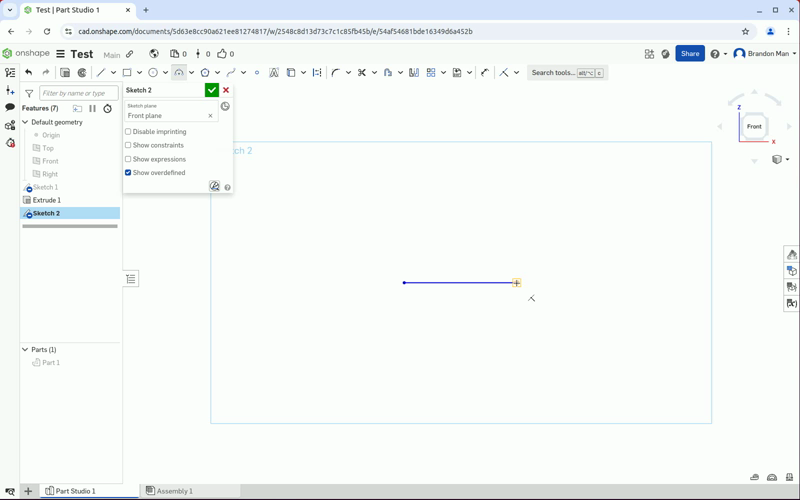
click(516, 282)
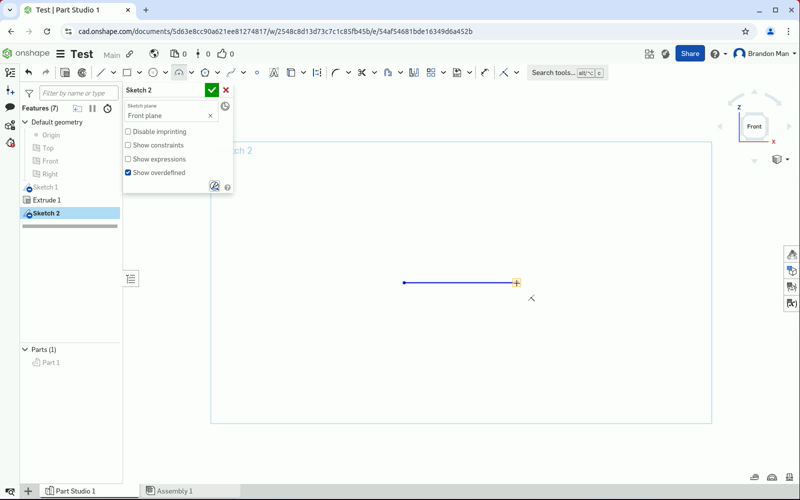
mouse_move(404, 282)
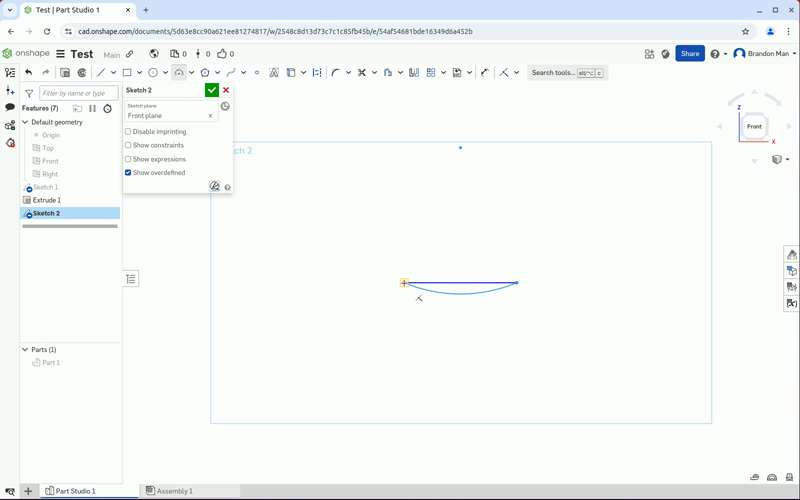
click(404, 282)
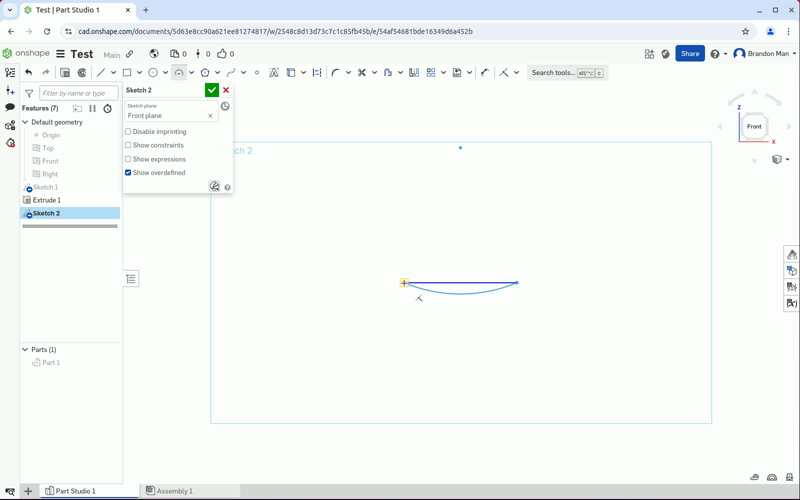
key_down(shift)
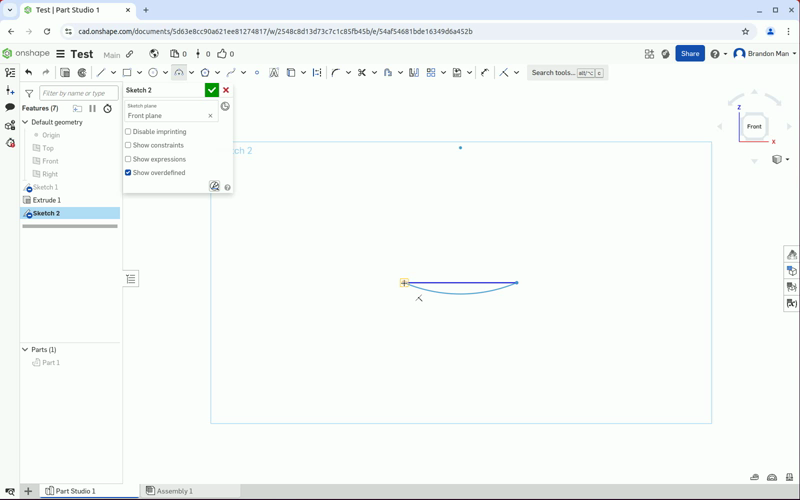
mouse_move(460, 226)
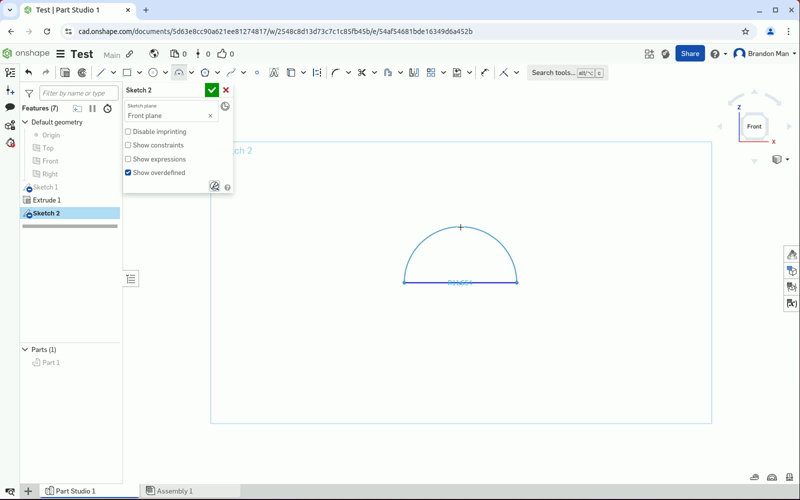
click(460, 226)
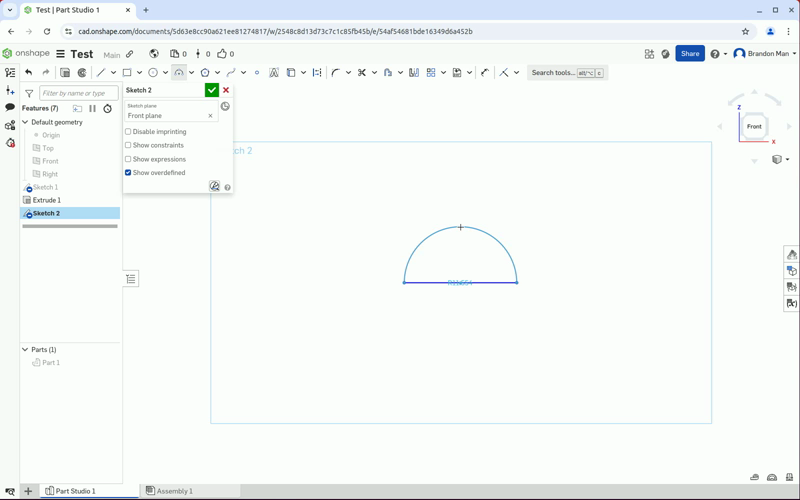
key_up(shift)
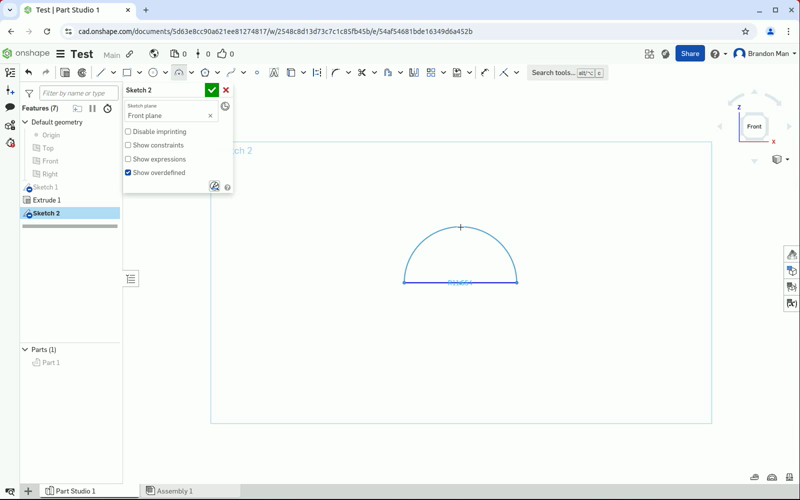
key(esc)
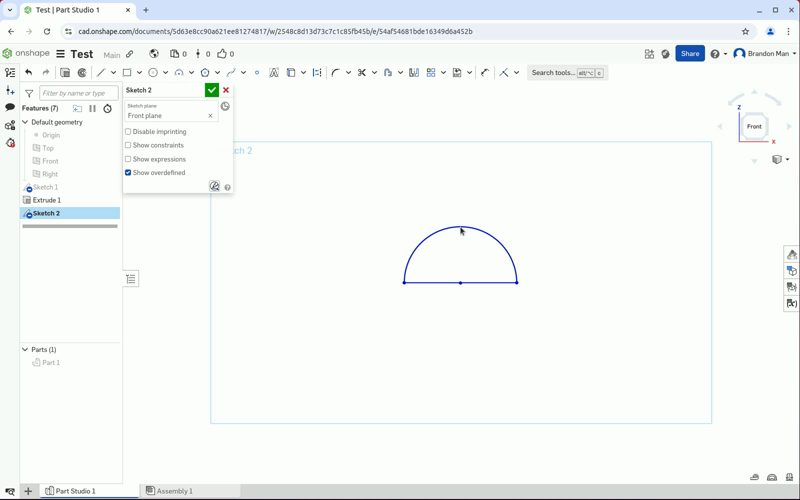
mouse_move(497, 262)
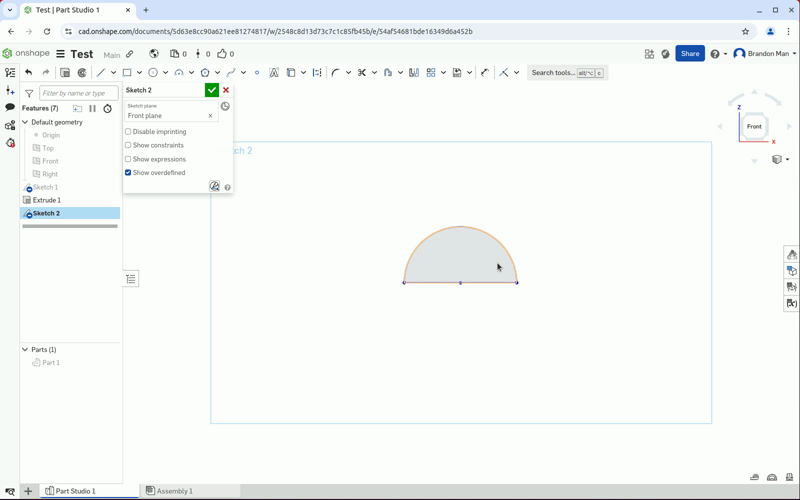
scroll(6)
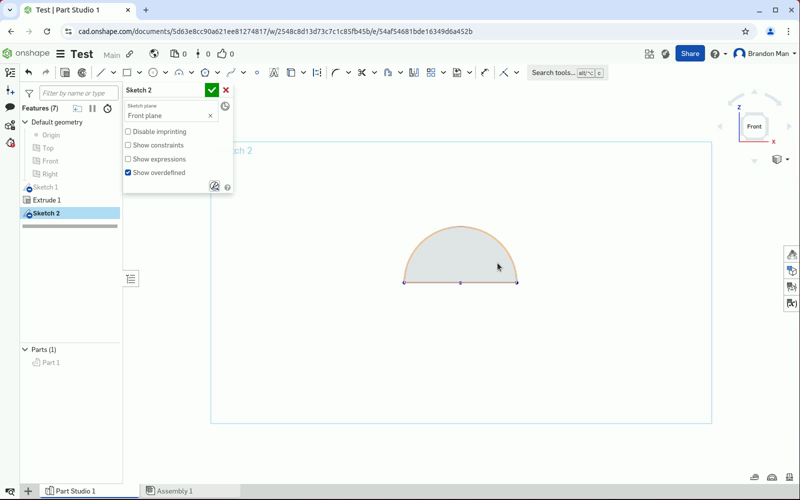
scroll(6)
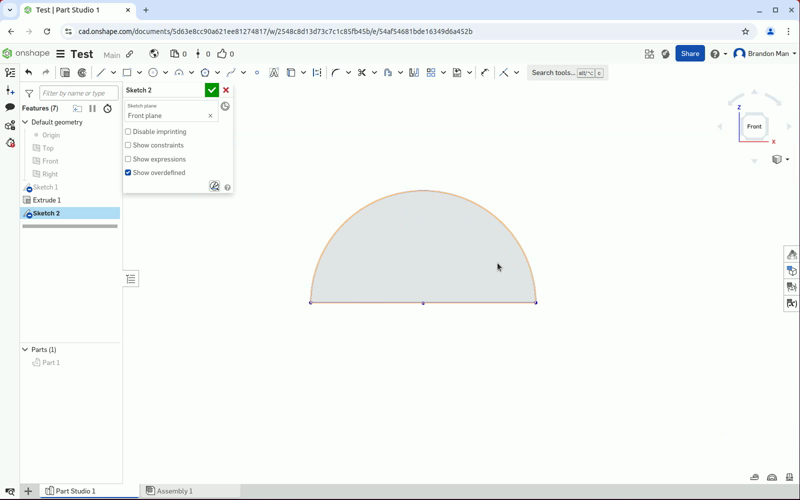
scroll(6)
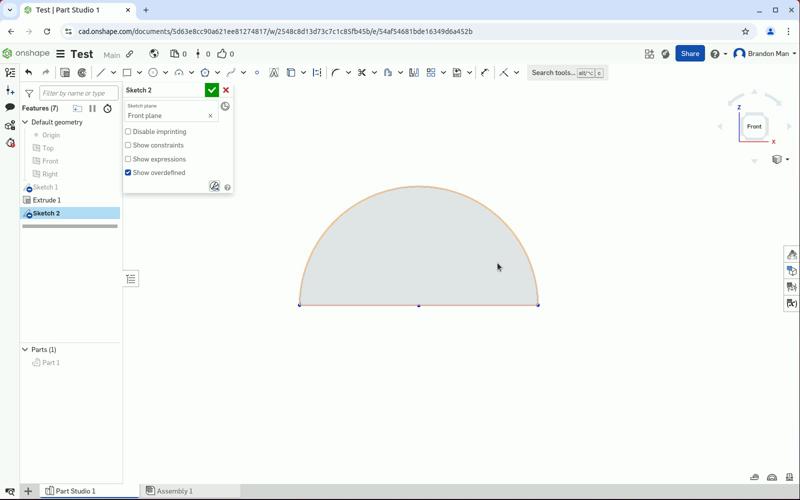
scroll(6)
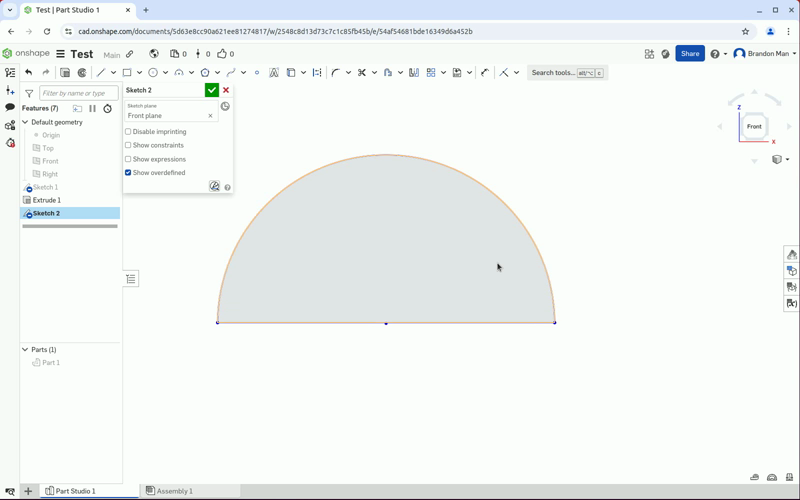
scroll(6)
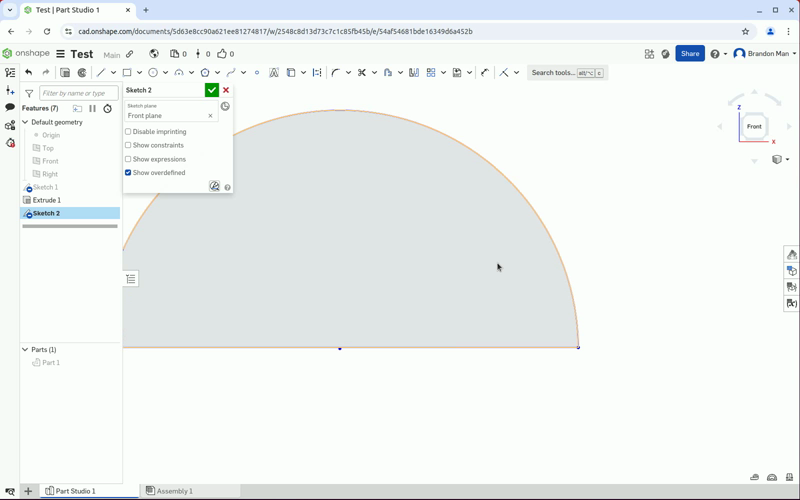
scroll(6)
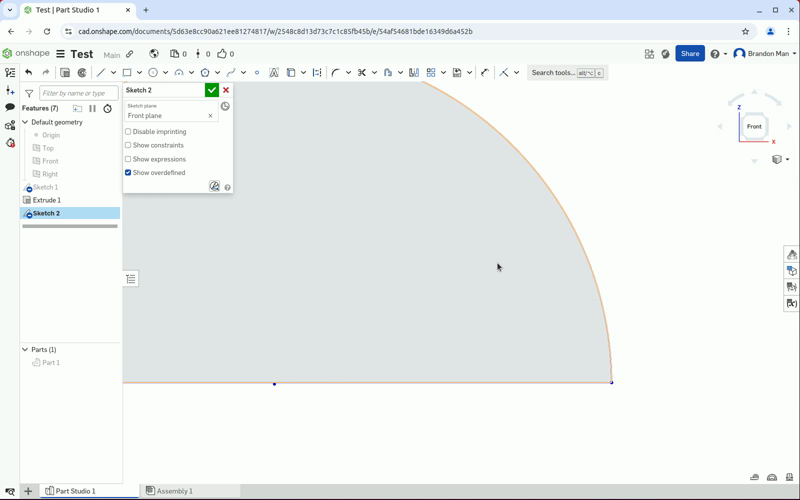
scroll(6)
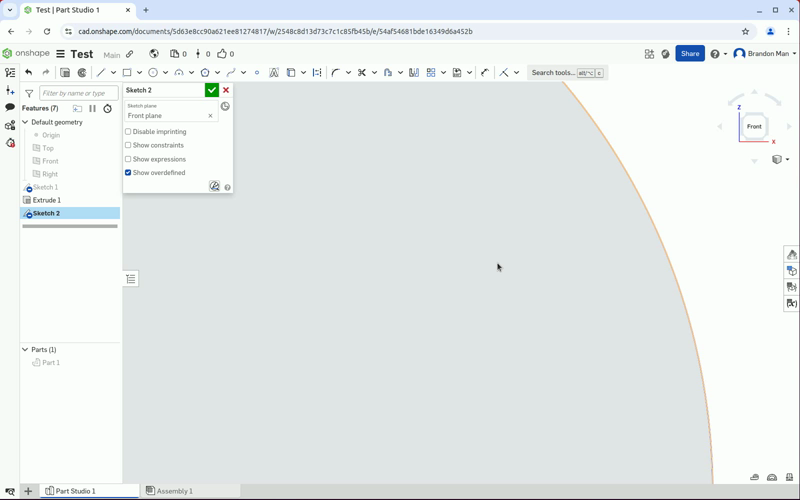
click(497, 262)
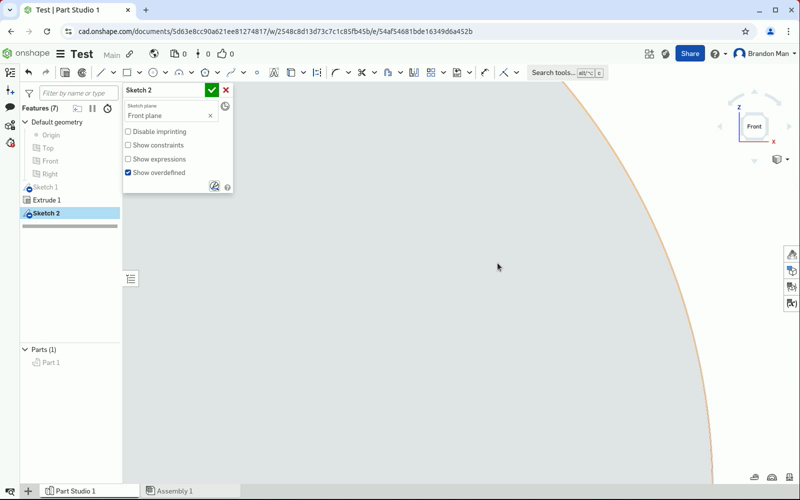
scroll(-6)
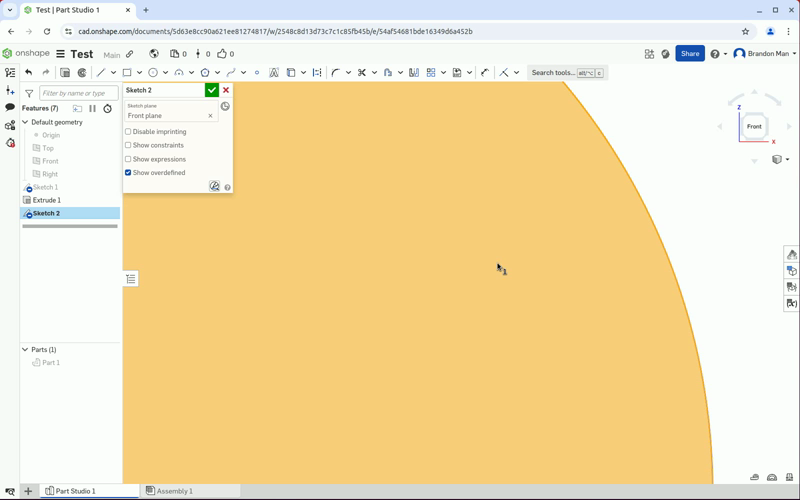
scroll(-6)
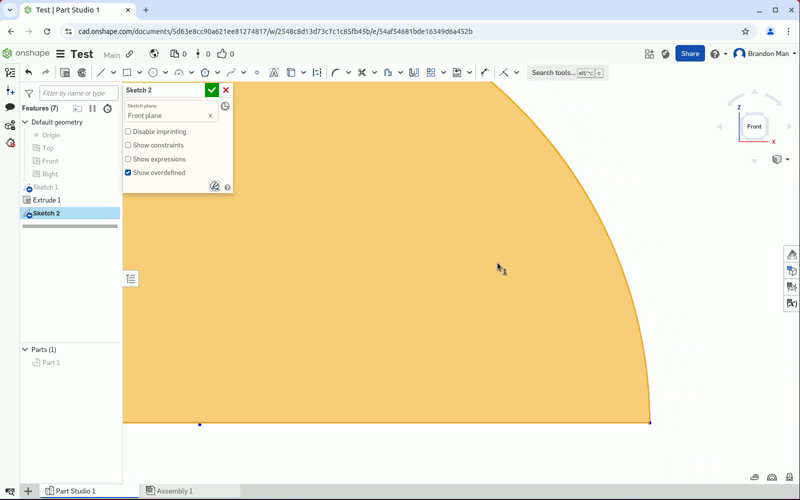
scroll(-6)
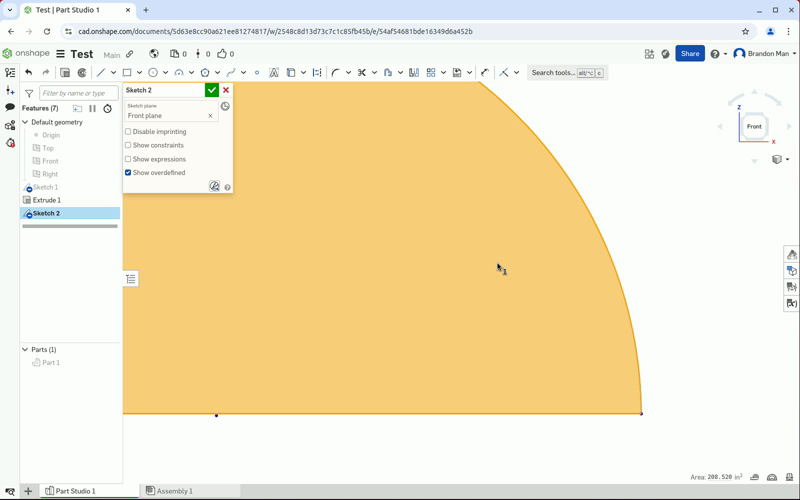
scroll(-6)
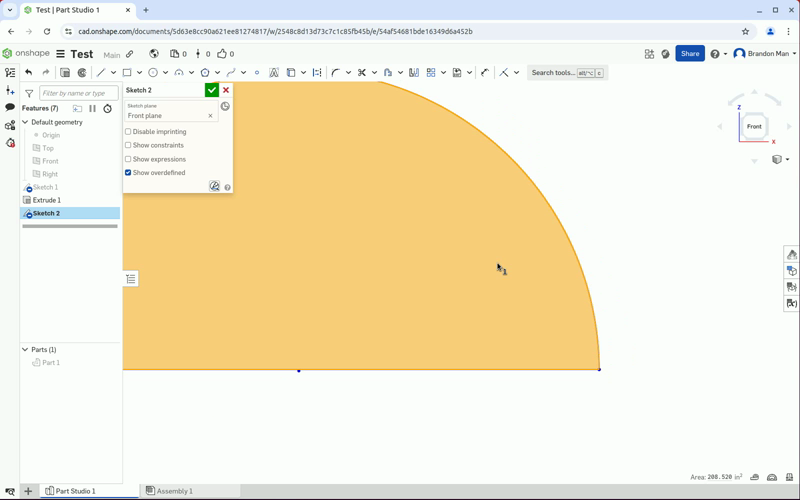
scroll(-6)
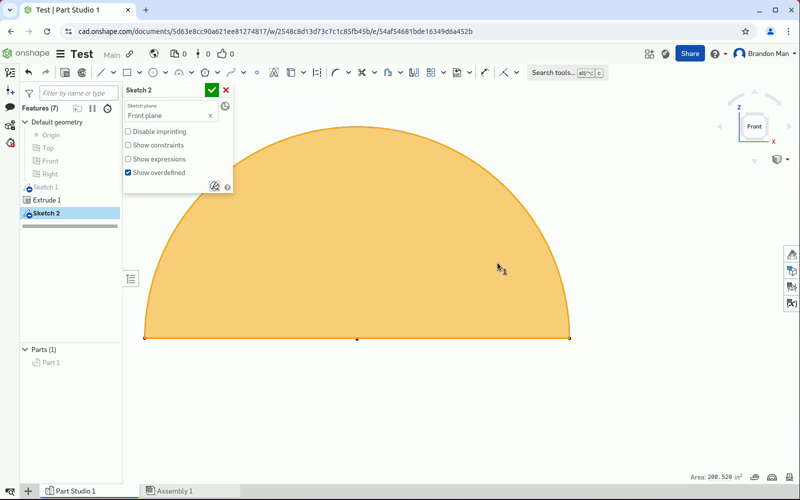
scroll(-6)
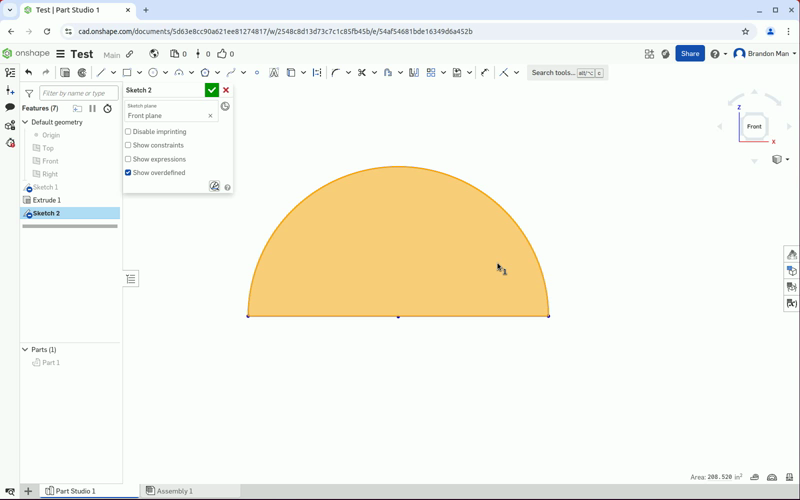
scroll(-6)
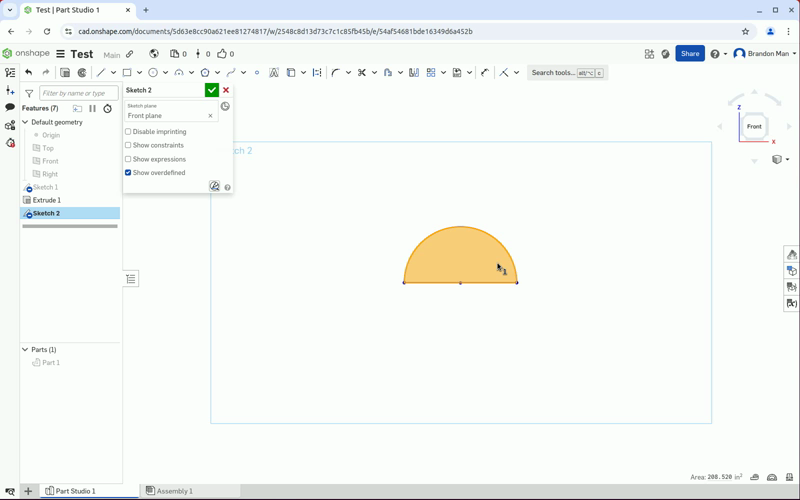
mouse_move(73, 352)
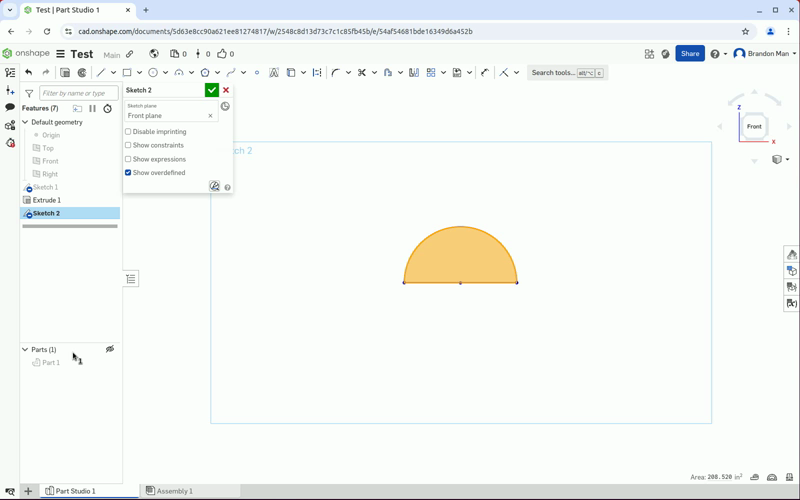
key(shift+y)
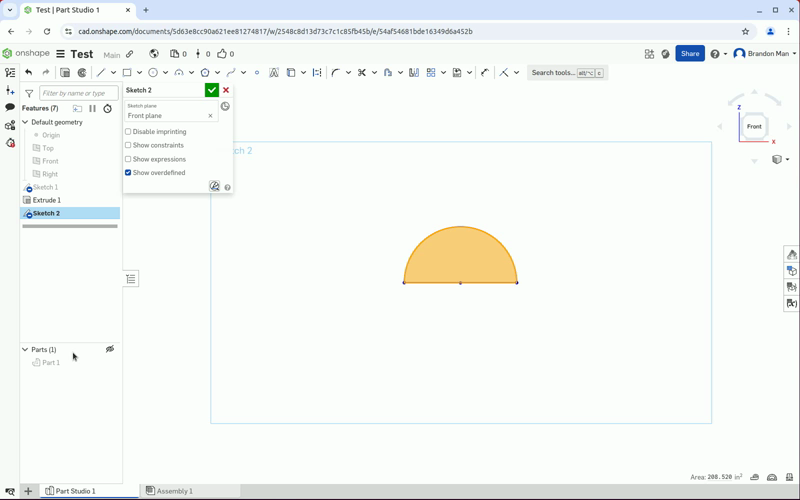
key(shift+e)
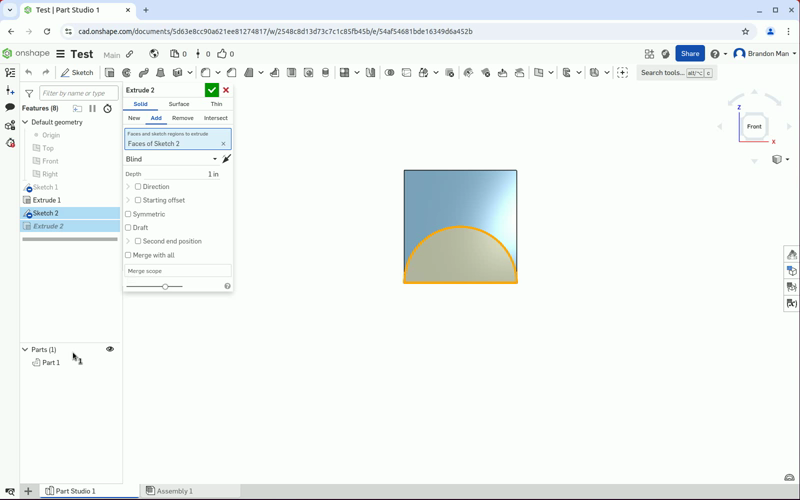
mouse_move(143, 106)
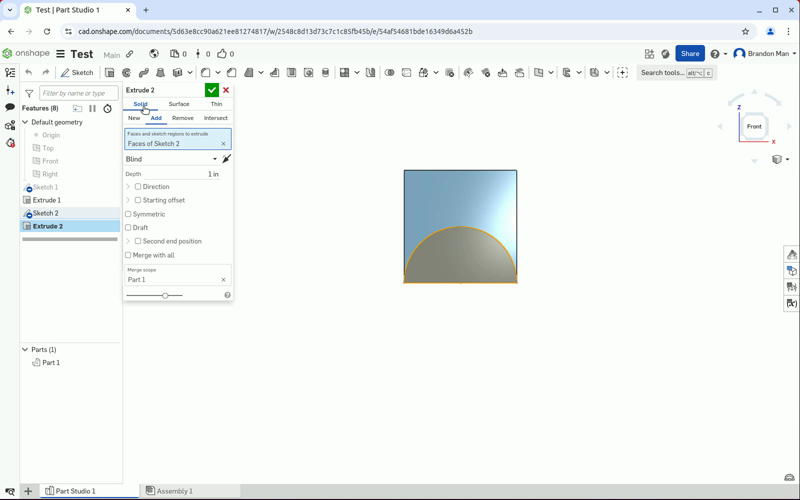
click(143, 106)
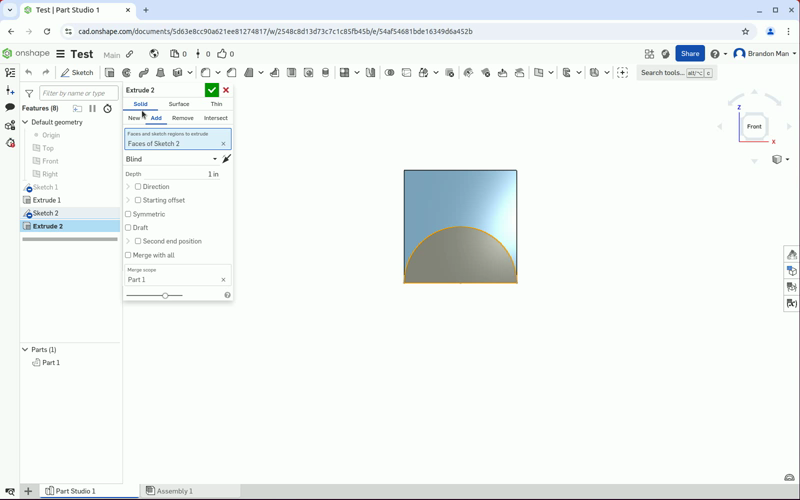
mouse_move(137, 120)
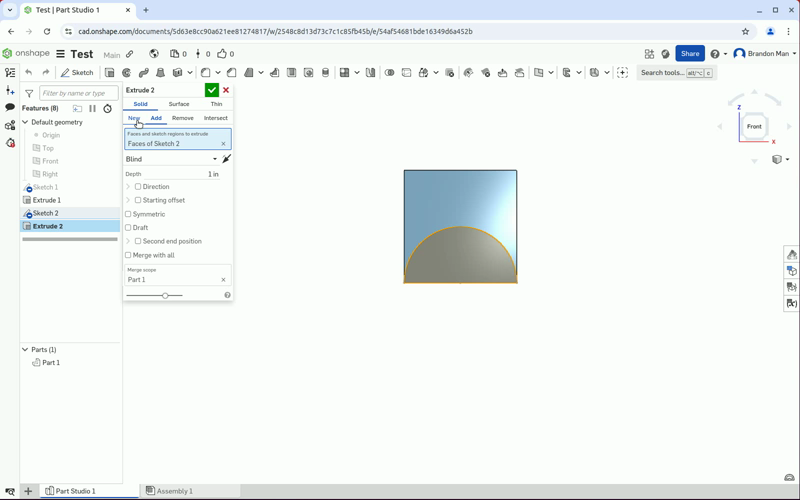
click(137, 120)
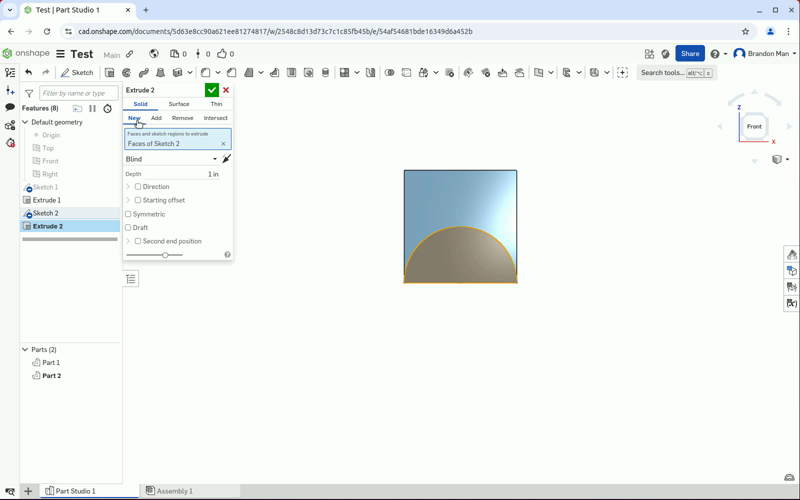
key(tab, 4)
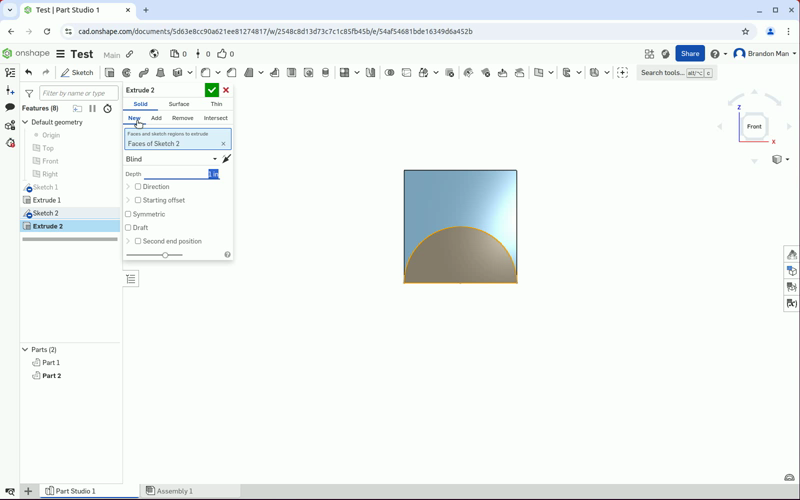
text(4.814)
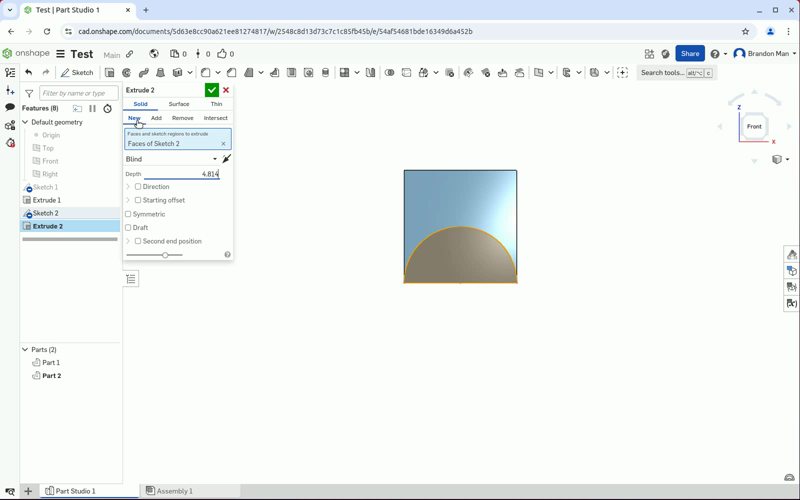
key(tab, 3)
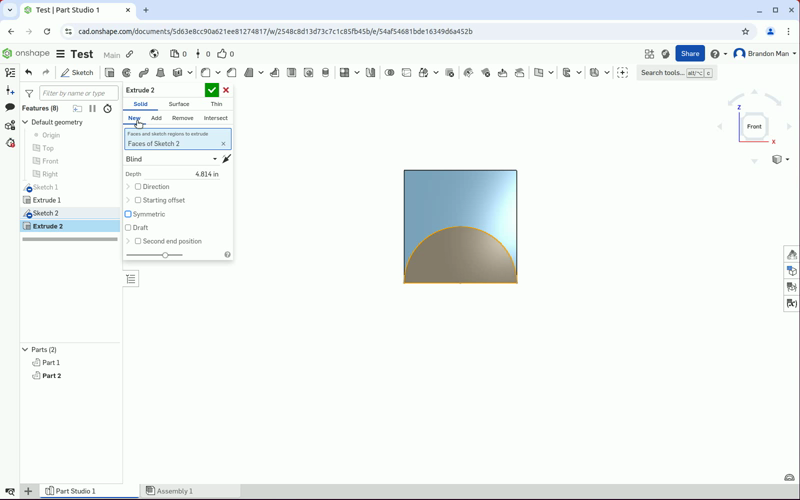
key(space)
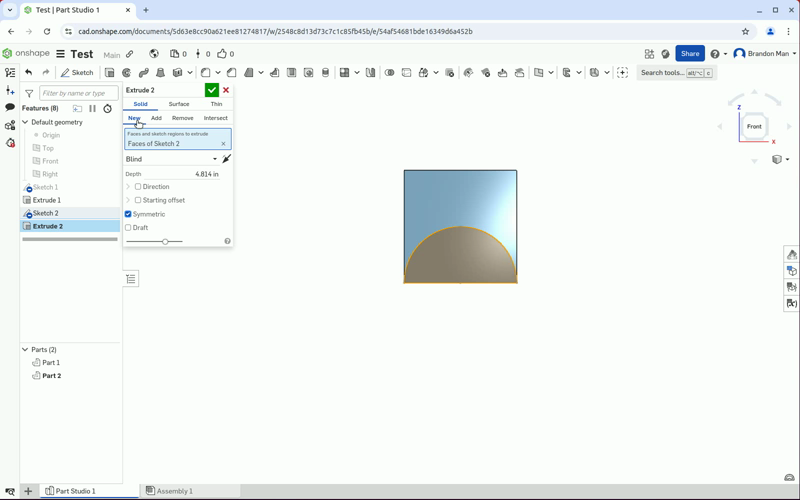
key(enter)
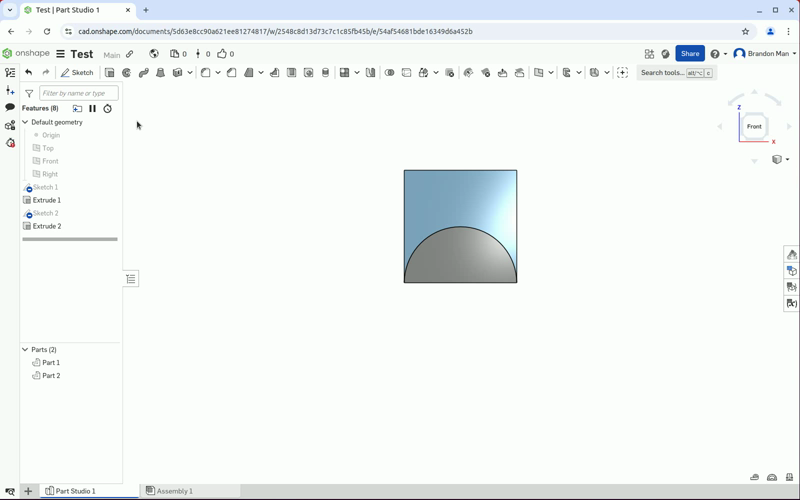
key(shift+h)
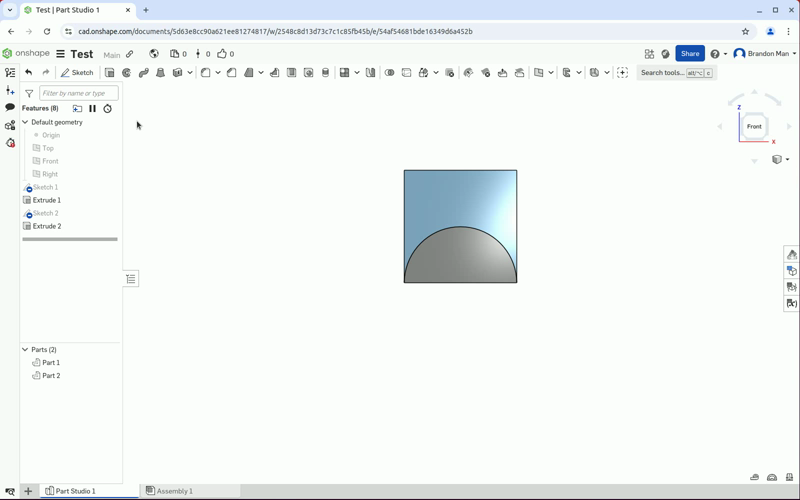
key(shift+h)
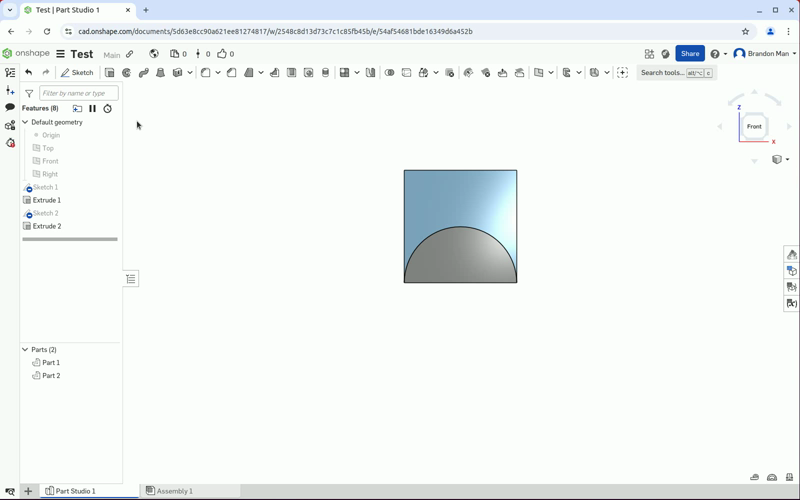
mouse_move(73, 189)
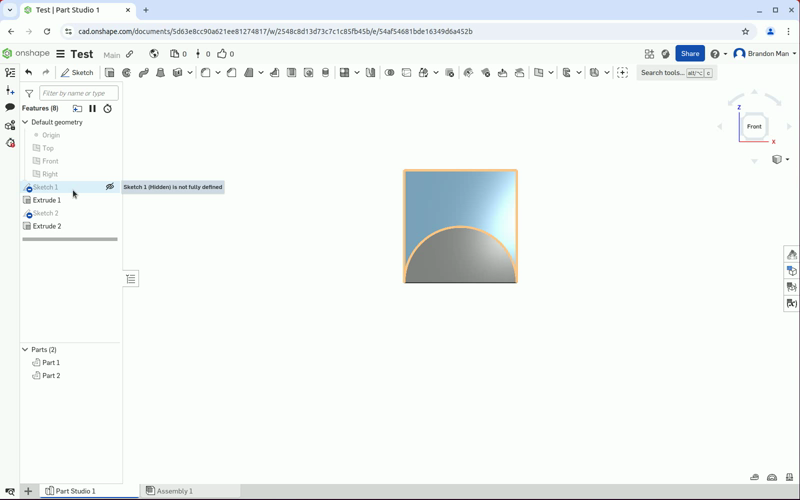
click(73, 189)
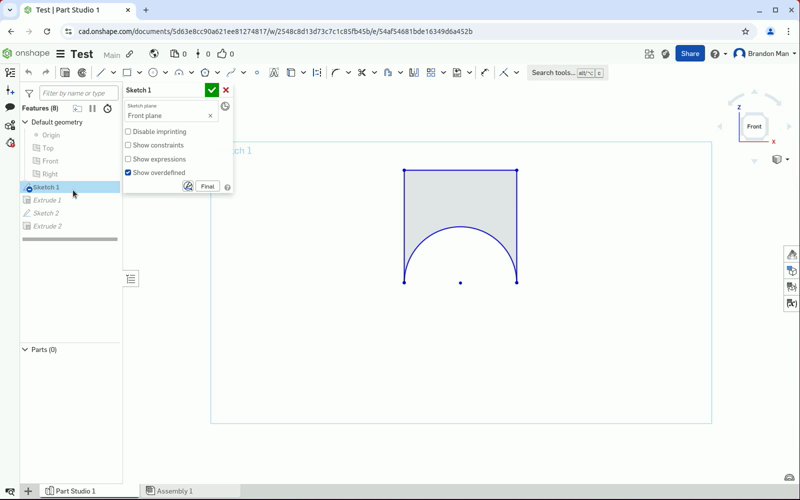
mouse_move(229, 92)
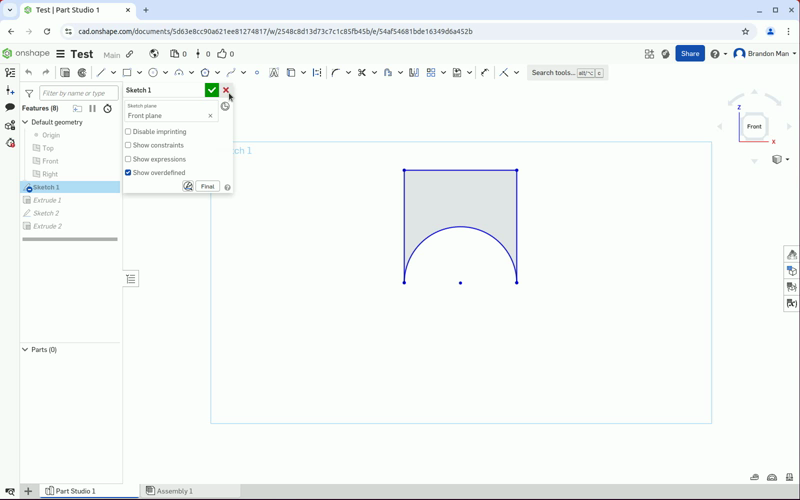
click(229, 92)
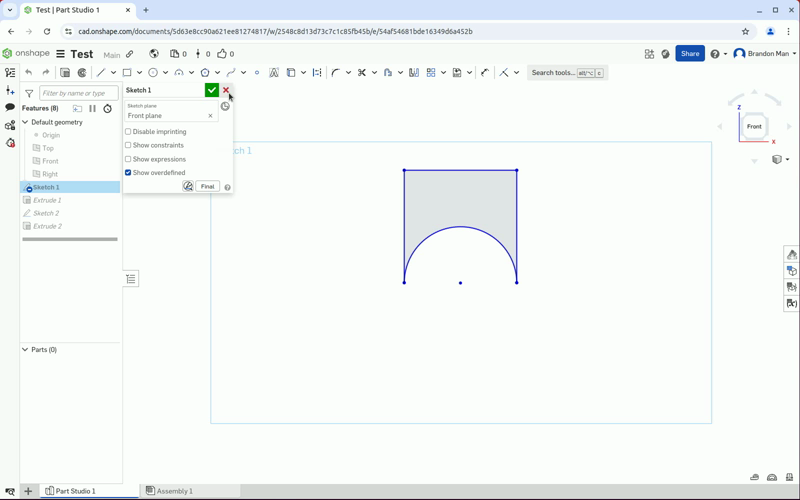
key(shift+s)
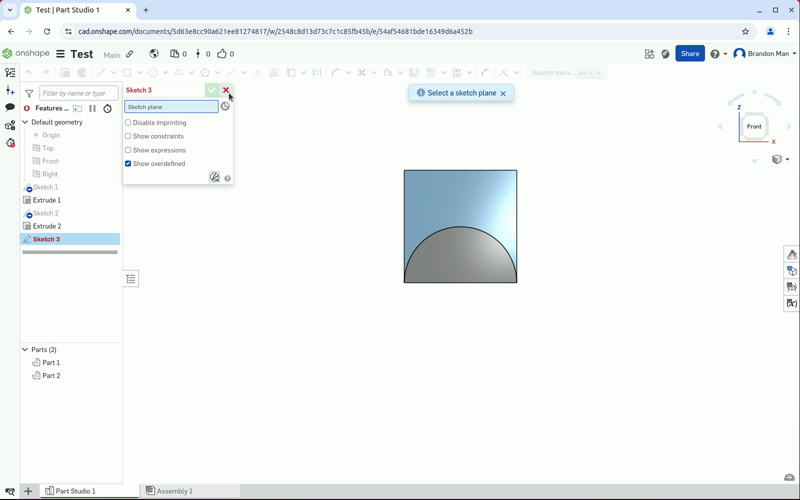
mouse_move(73, 163)
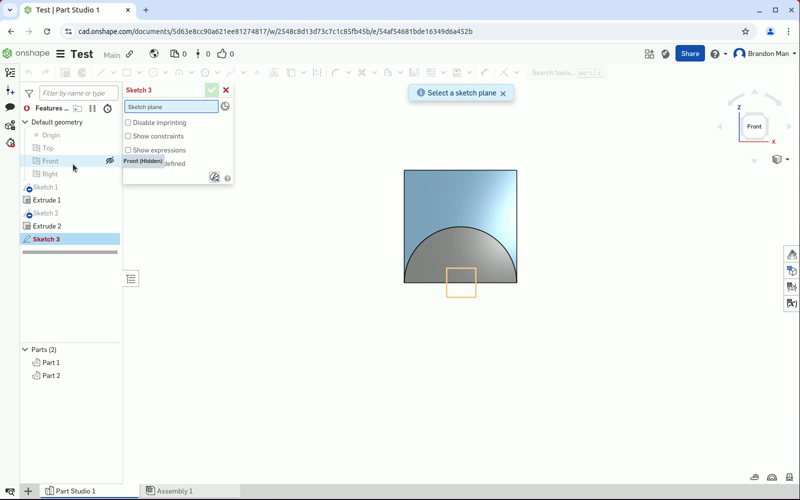
click(73, 163)
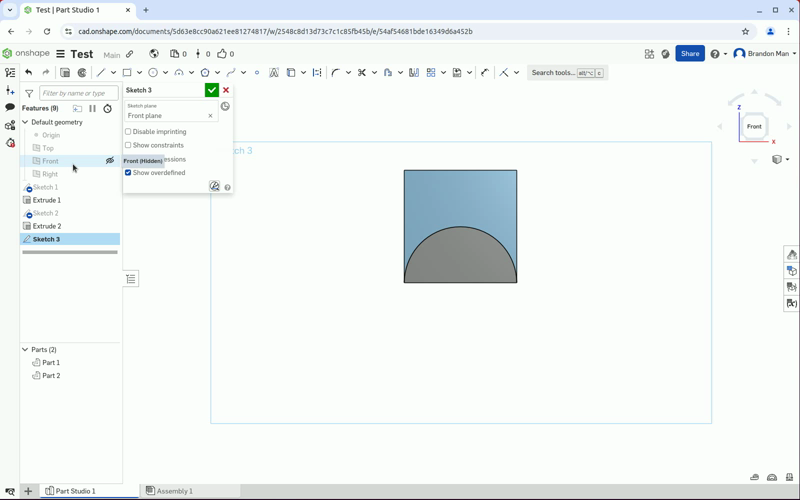
mouse_move(73, 352)
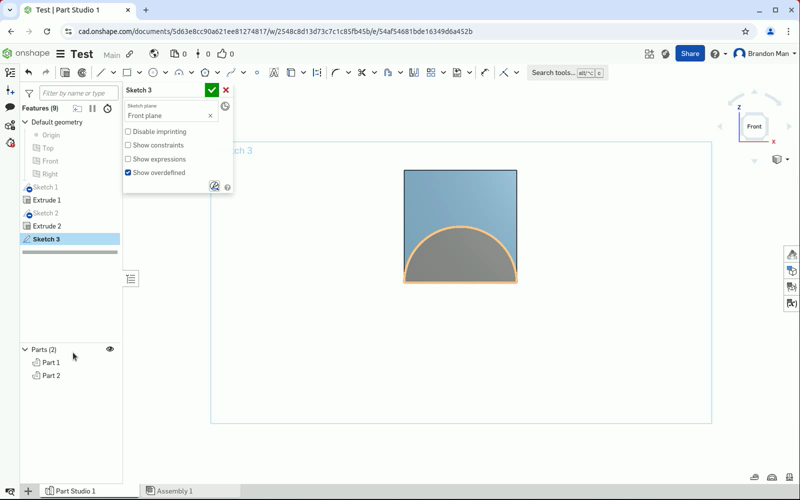
key(y)
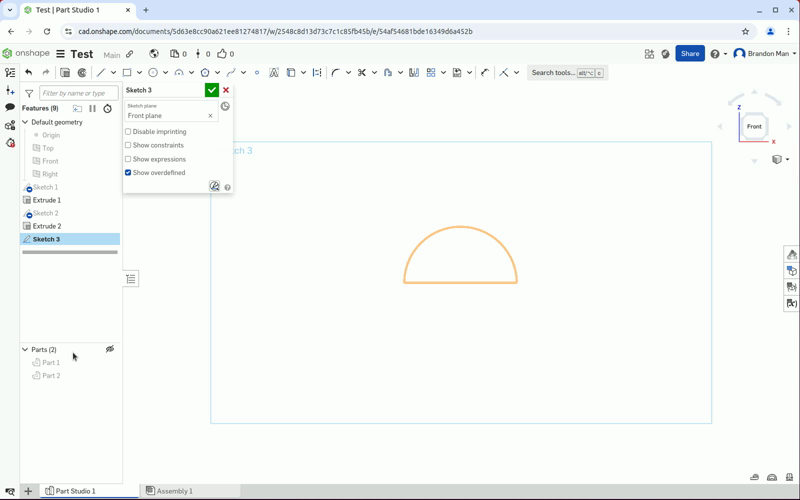
key(a)
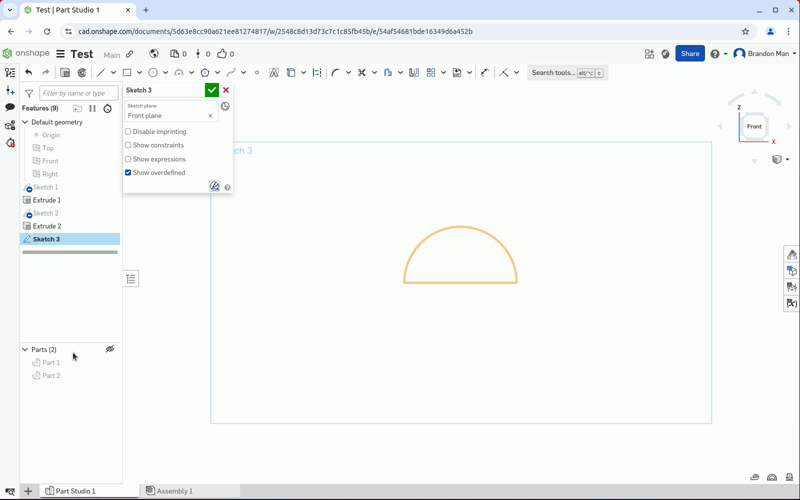
key_down(shift)
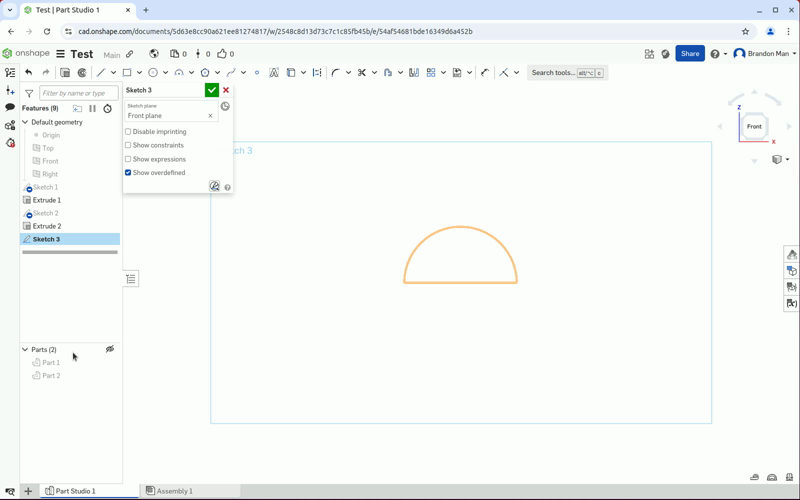
mouse_move(404, 282)
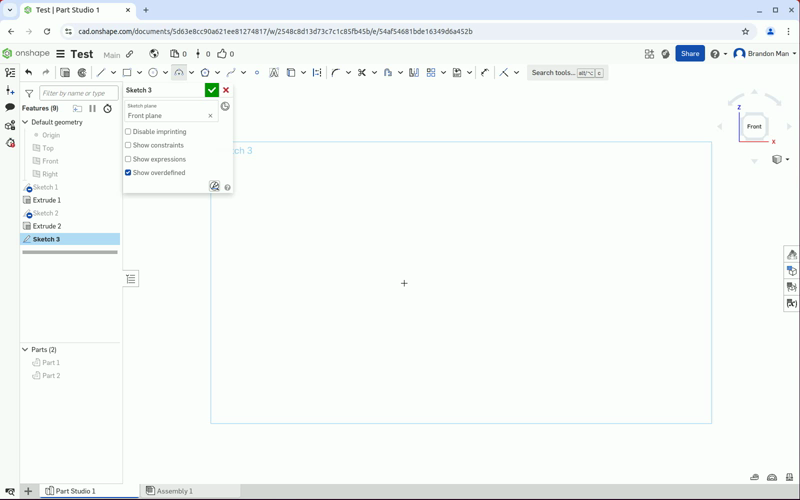
click(404, 282)
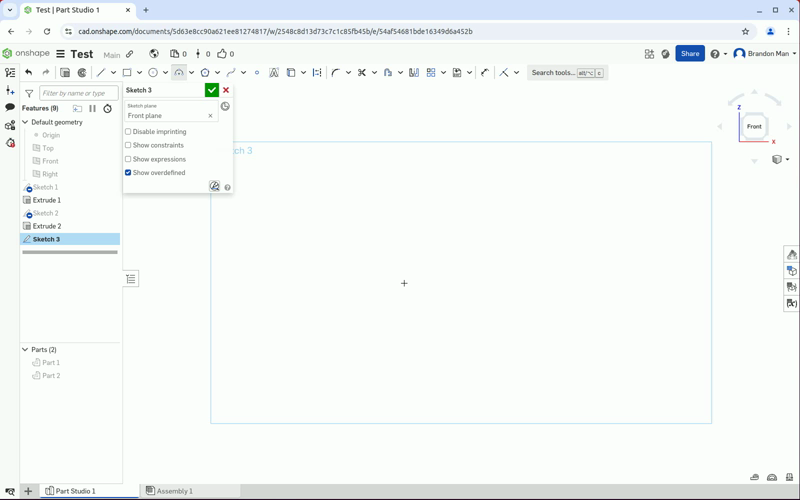
key_up(shift)
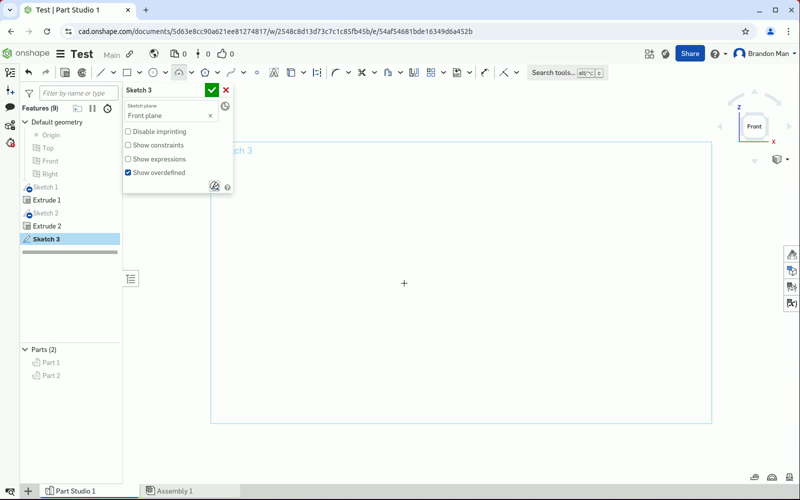
key_down(shift)
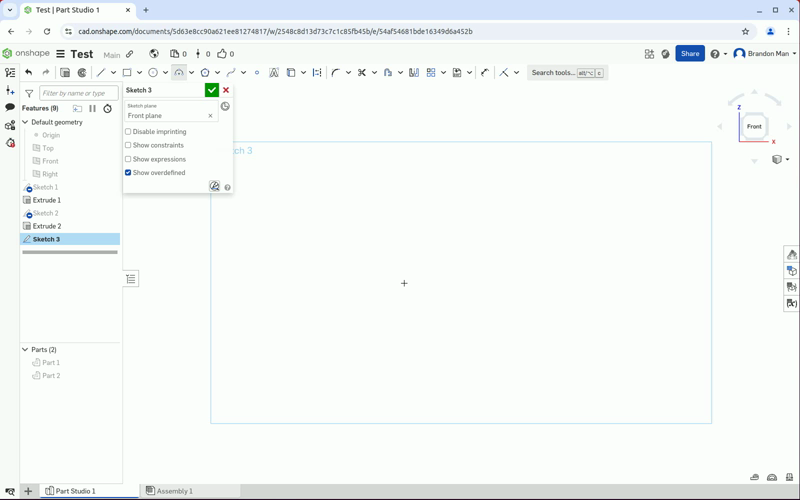
mouse_move(516, 282)
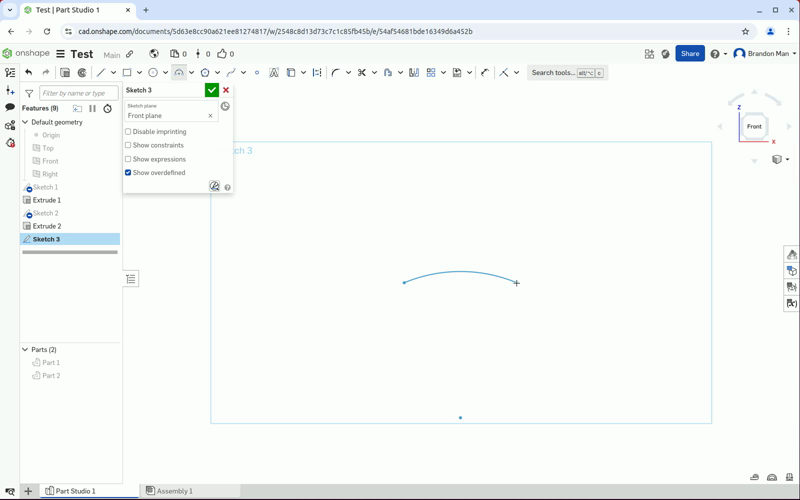
click(516, 282)
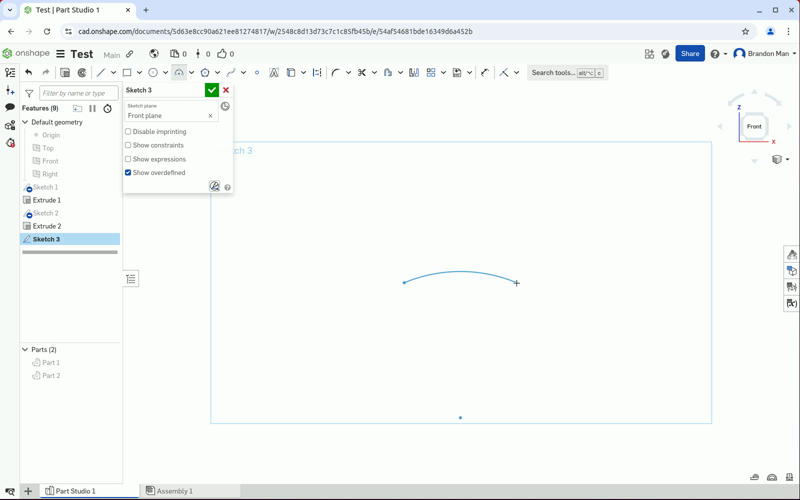
mouse_move(460, 339)
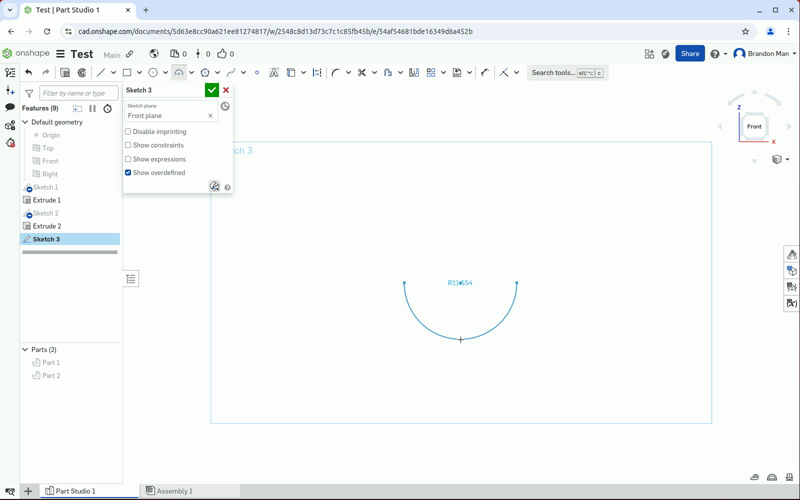
click(460, 339)
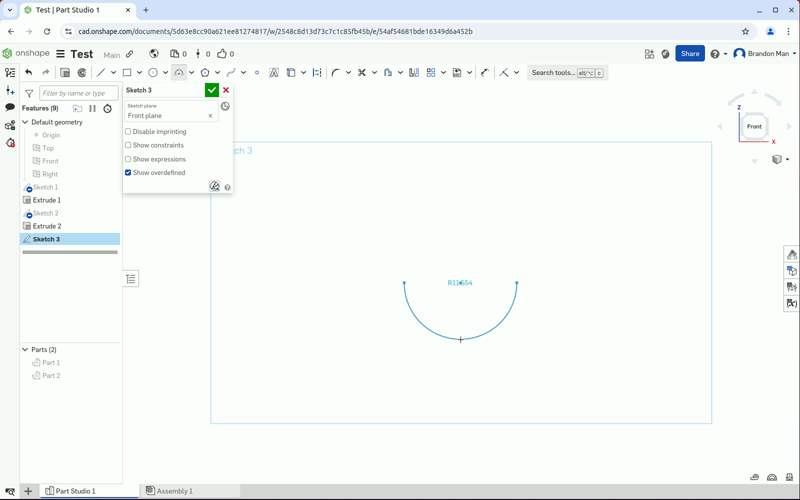
key_up(shift)
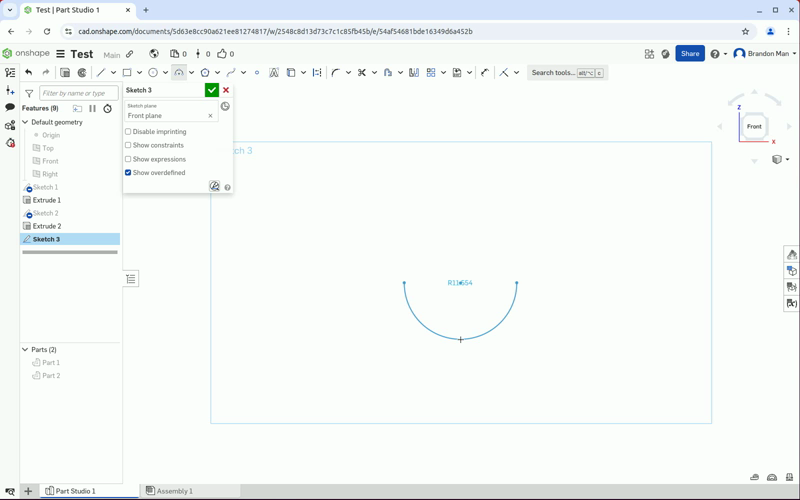
key(esc)
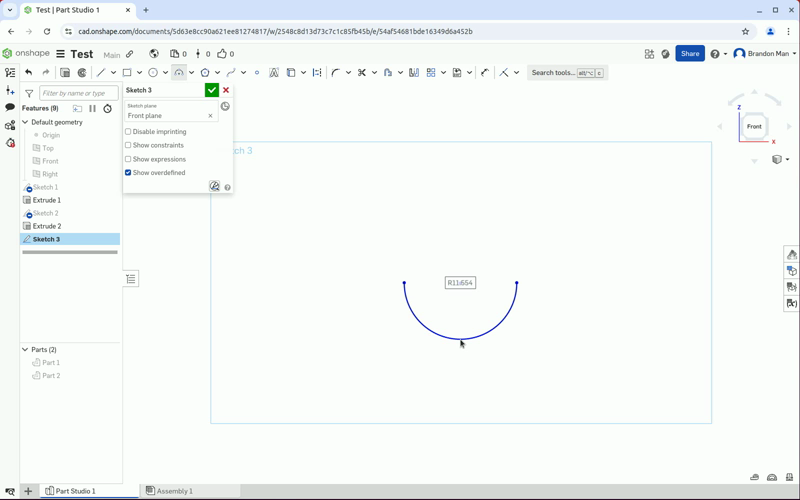
key(l)
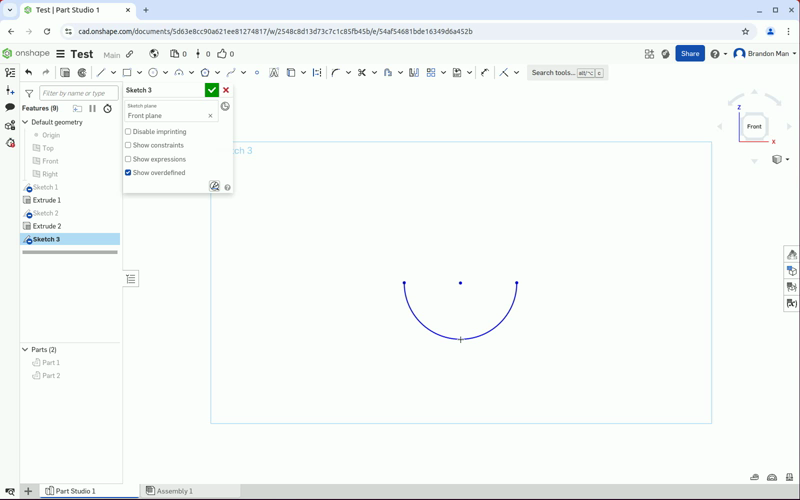
mouse_move(516, 282)
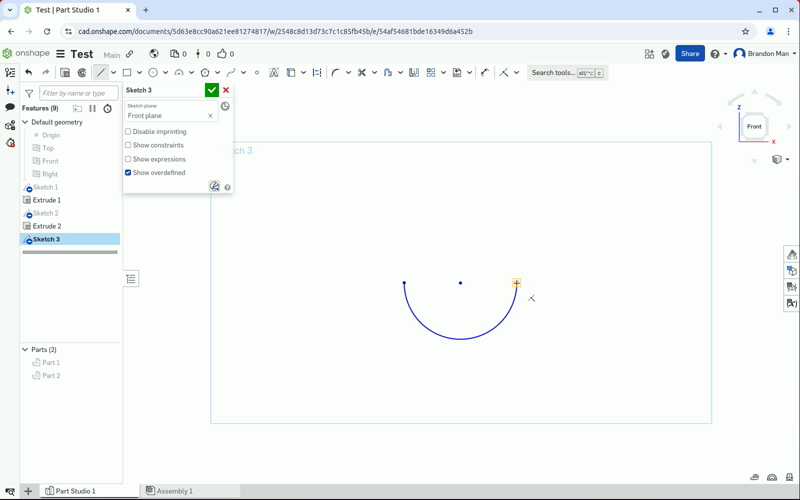
click(516, 282)
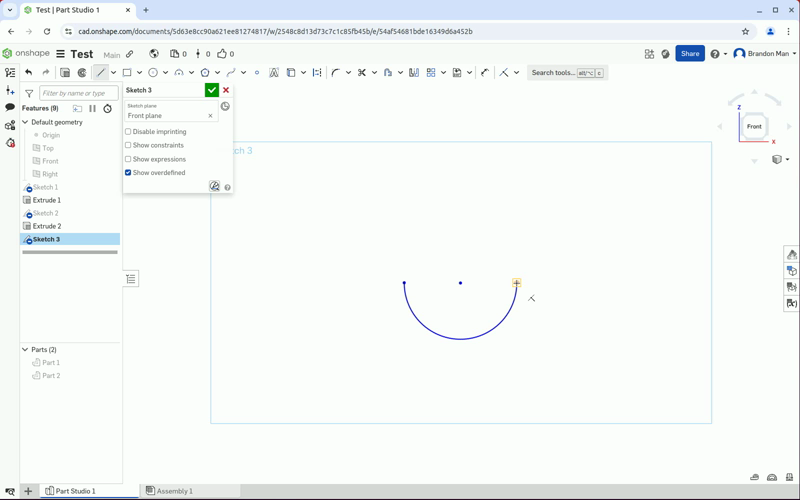
key_down(shift)
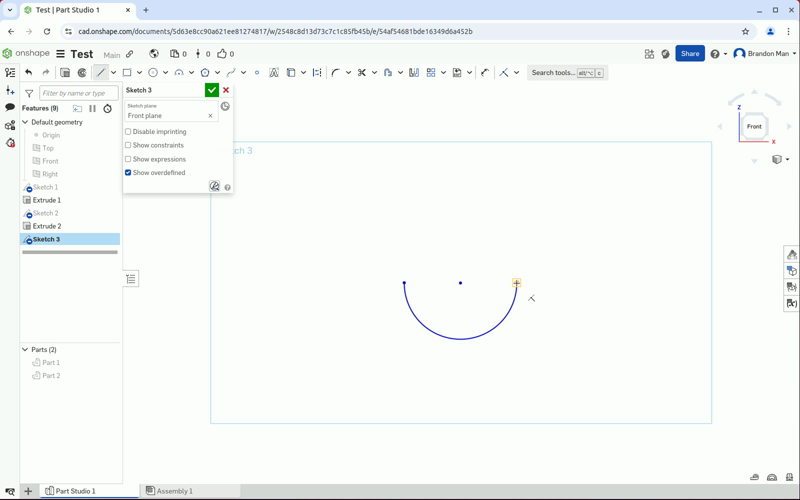
mouse_move(404, 282)
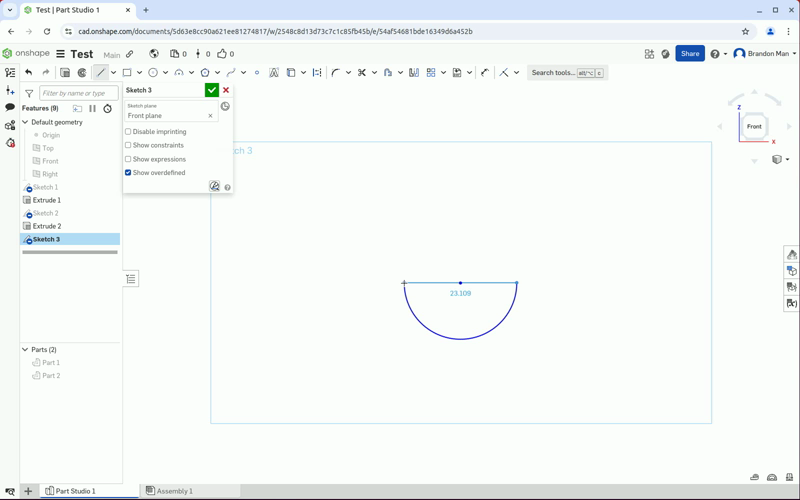
key_up(shift)
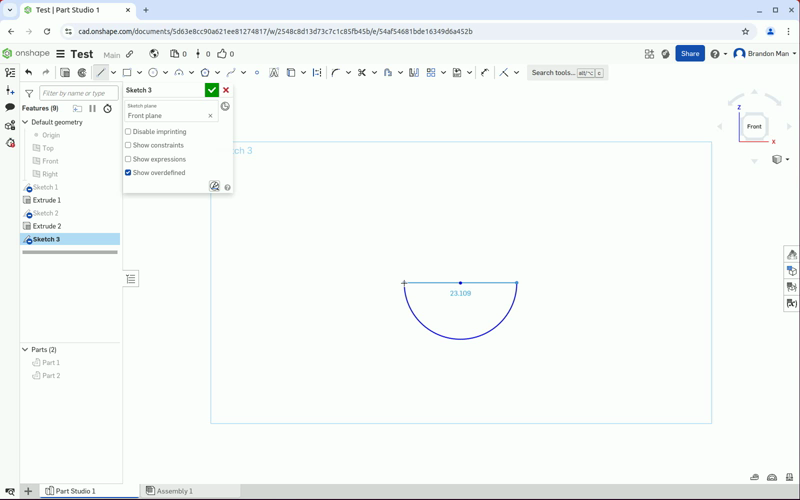
click(404, 282)
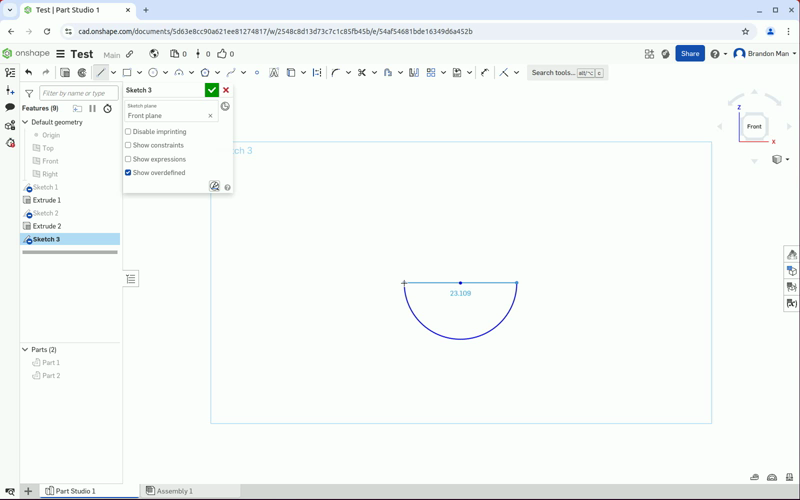
key(esc)
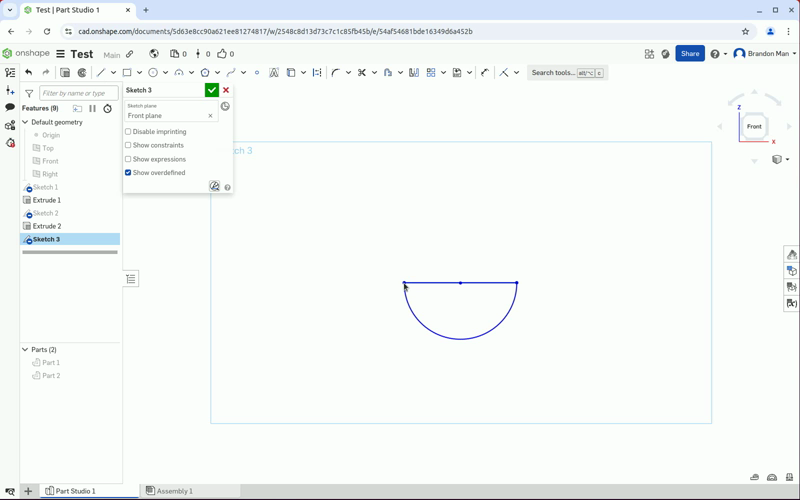
mouse_move(504, 310)
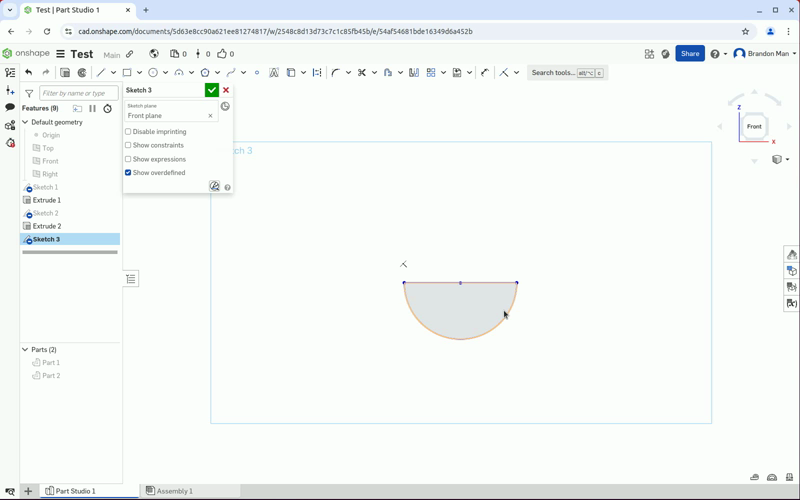
scroll(6)
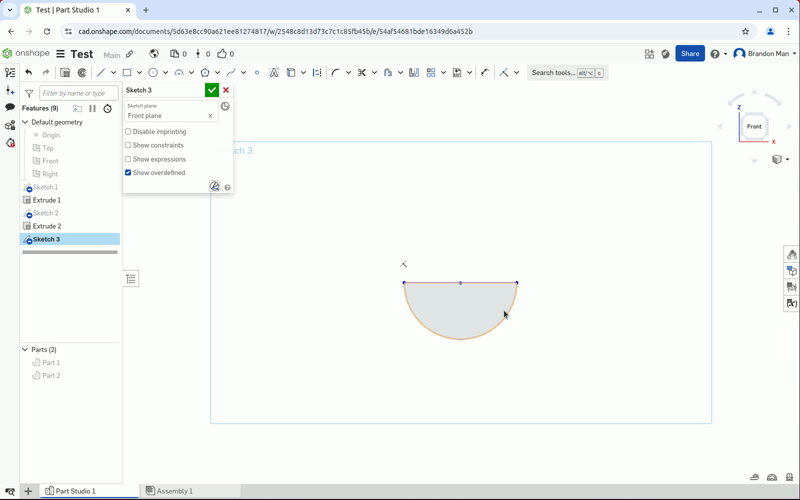
scroll(6)
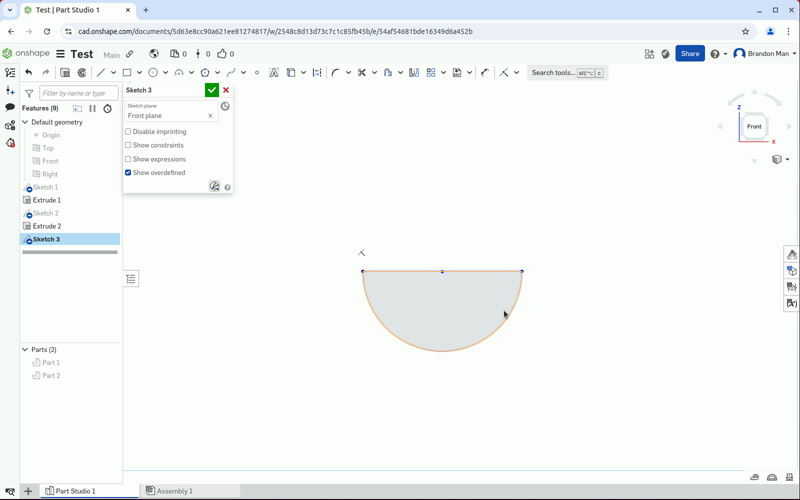
scroll(6)
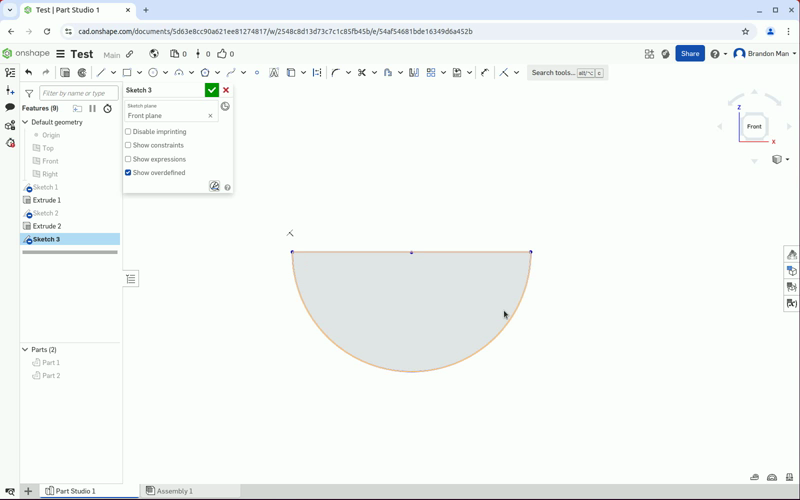
scroll(6)
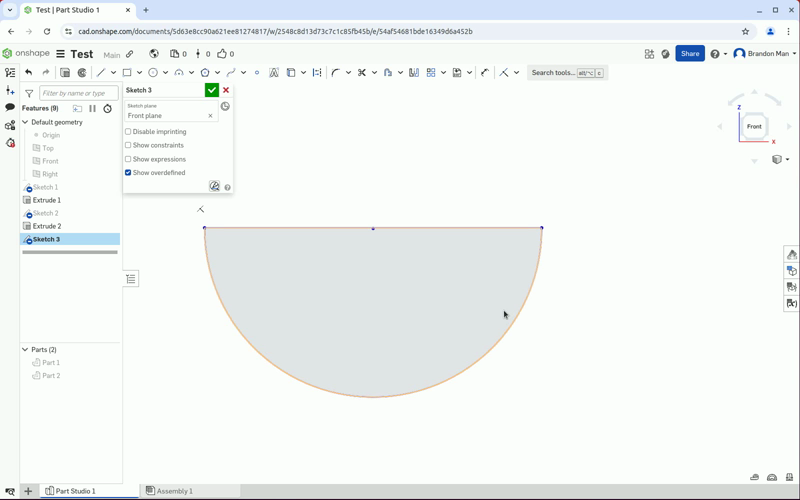
scroll(6)
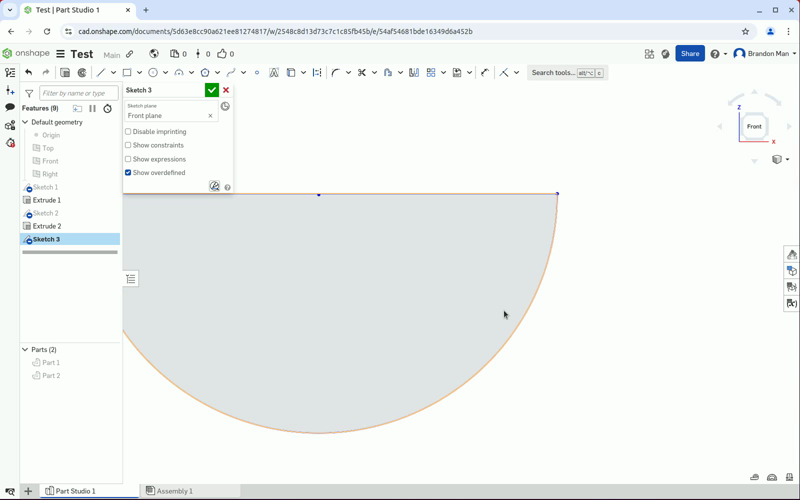
scroll(6)
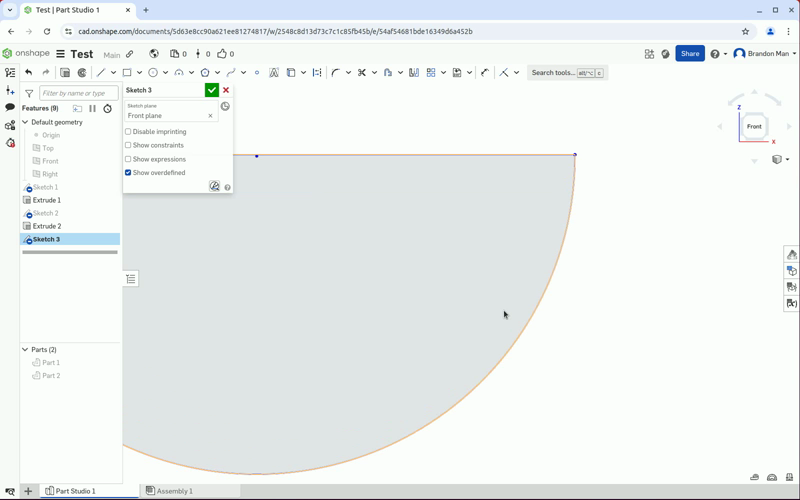
scroll(6)
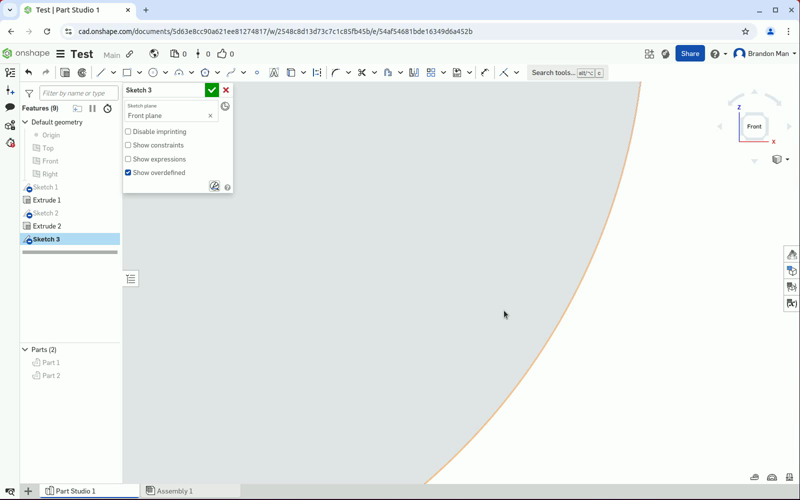
click(504, 310)
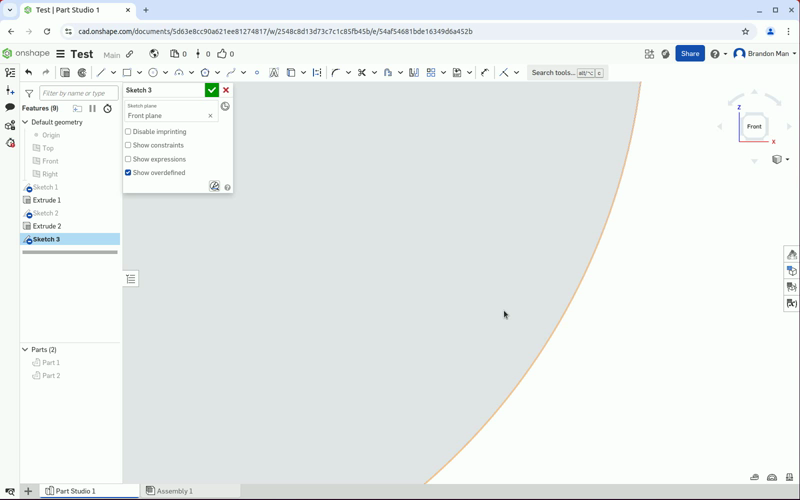
scroll(-6)
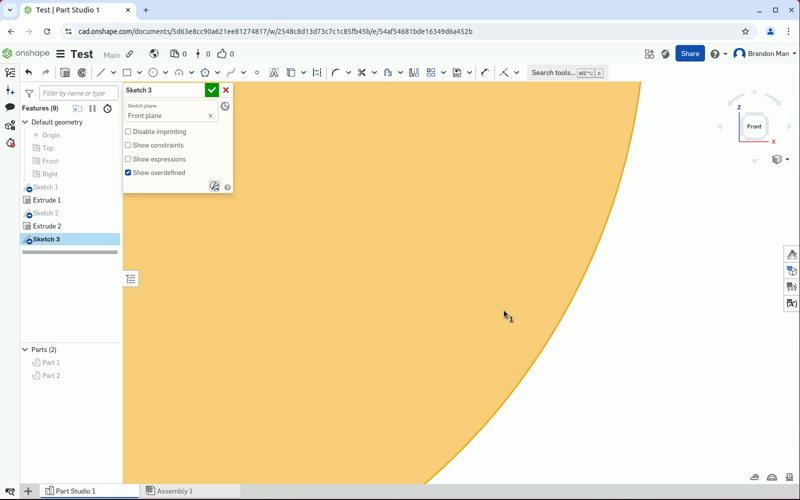
scroll(-6)
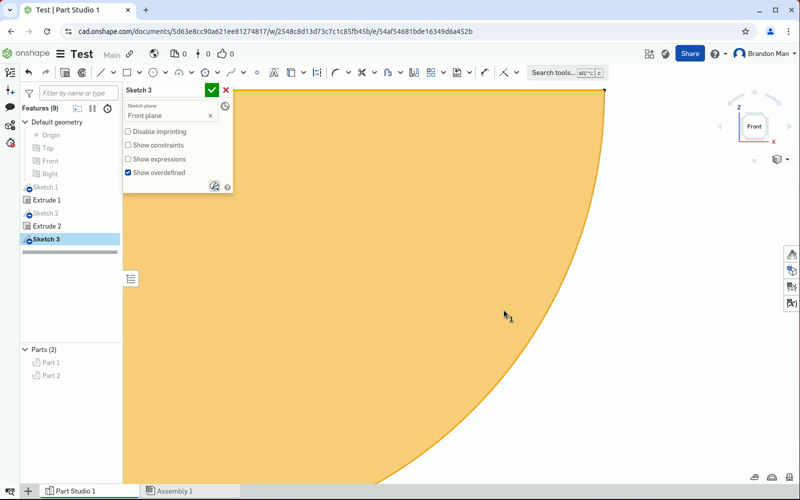
scroll(-6)
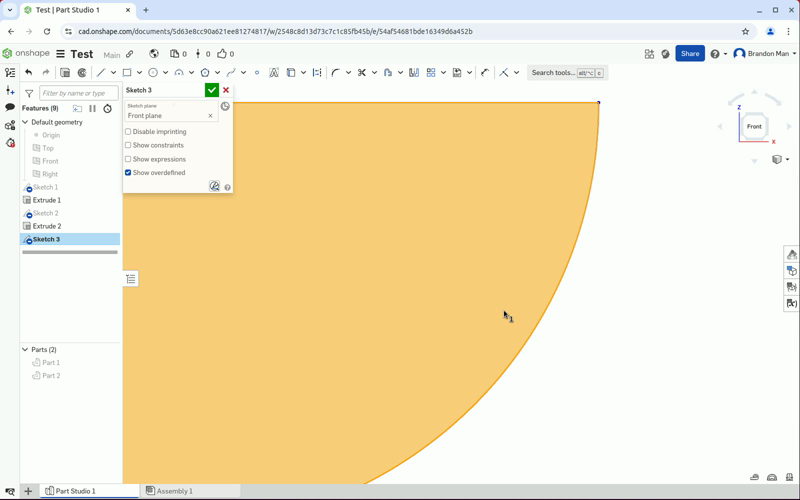
scroll(-6)
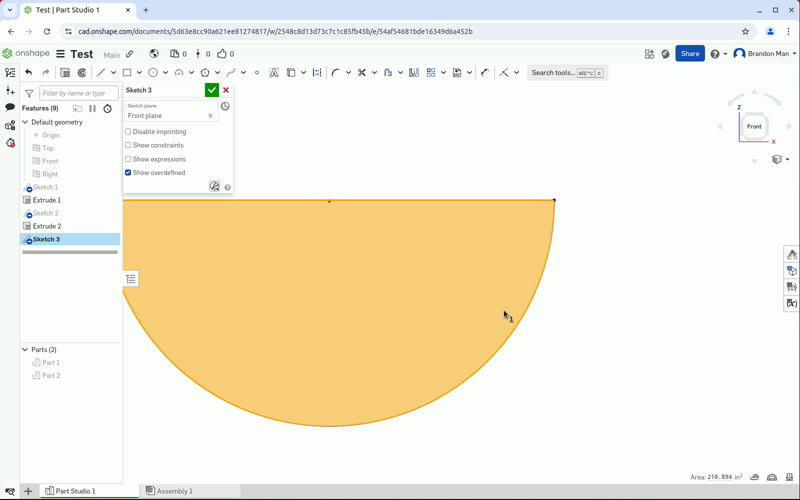
scroll(-6)
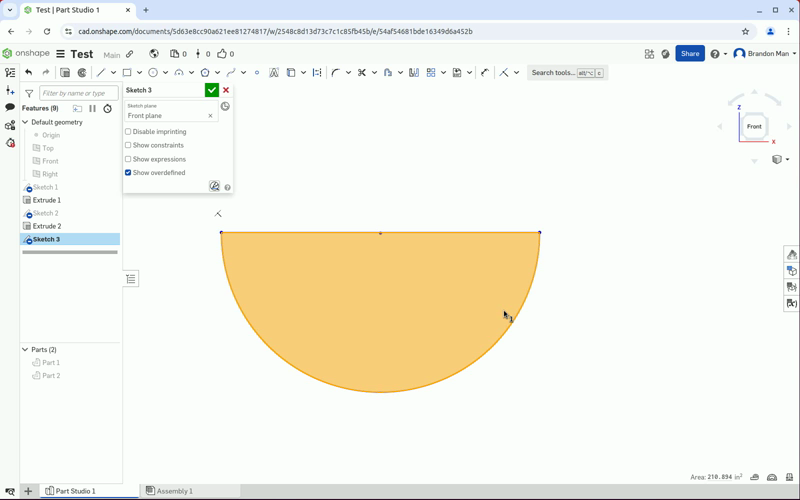
scroll(-6)
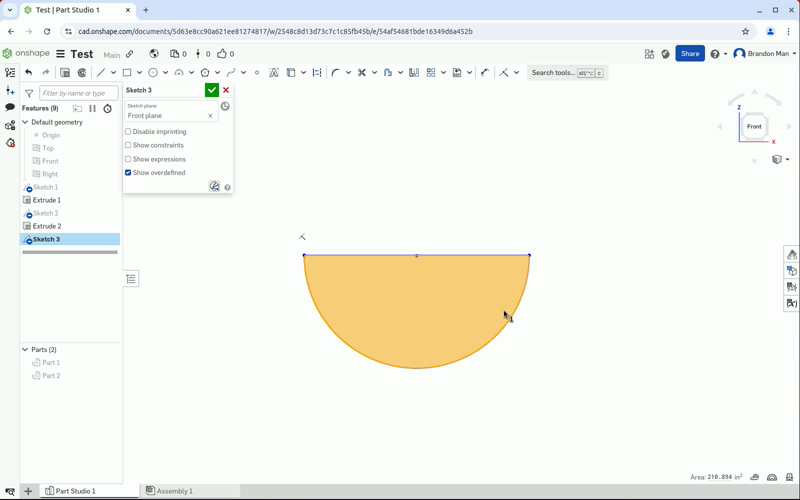
scroll(-6)
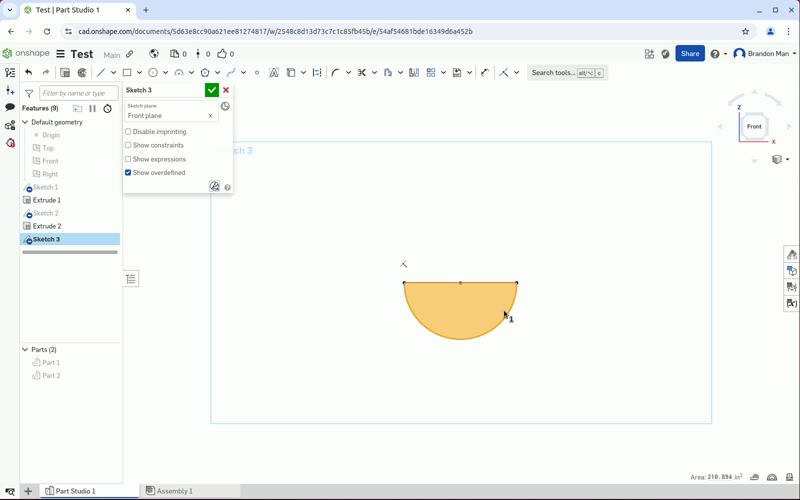
mouse_move(73, 352)
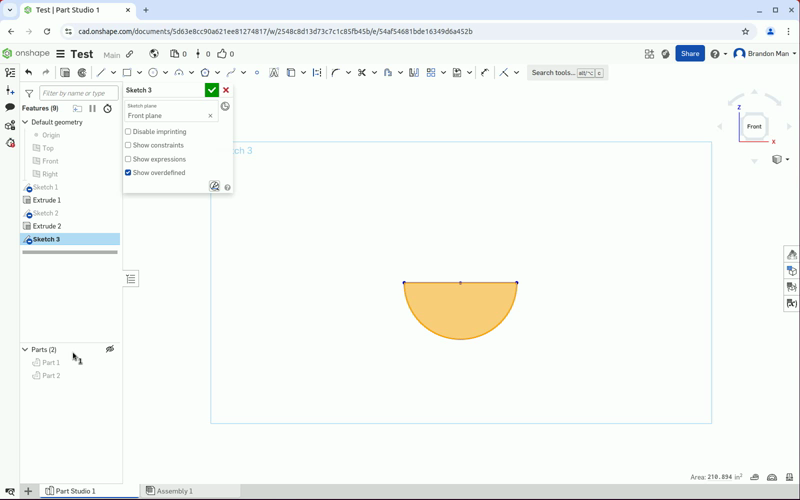
key(shift+y)
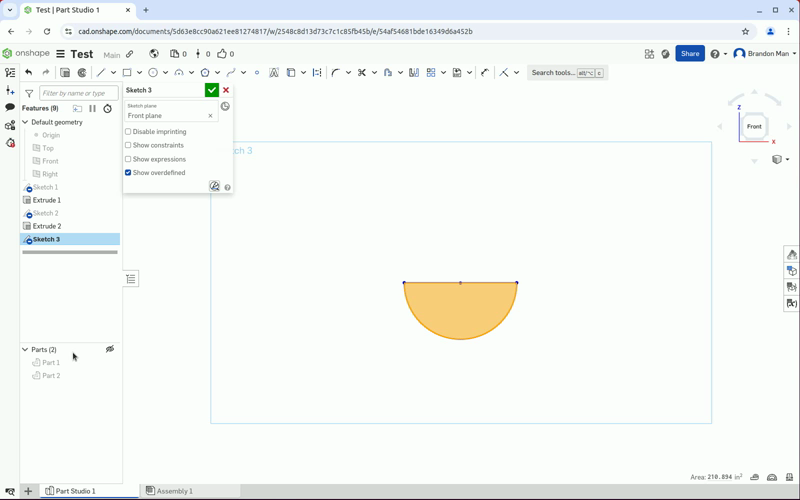
key(shift+e)
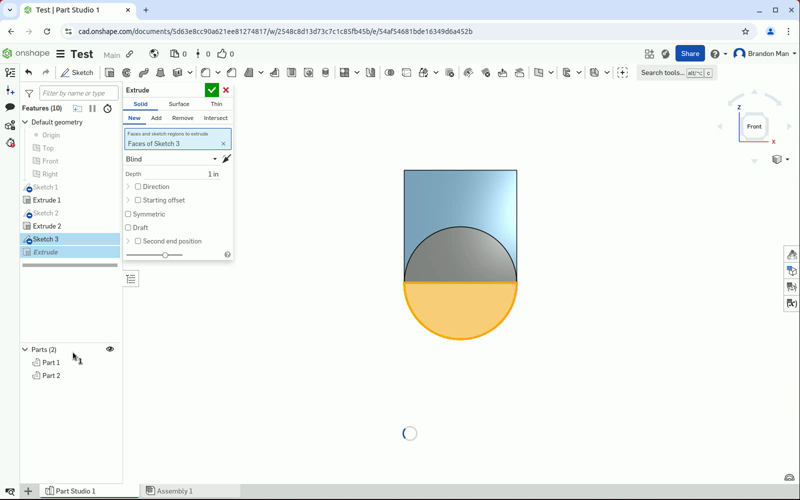
mouse_move(143, 106)
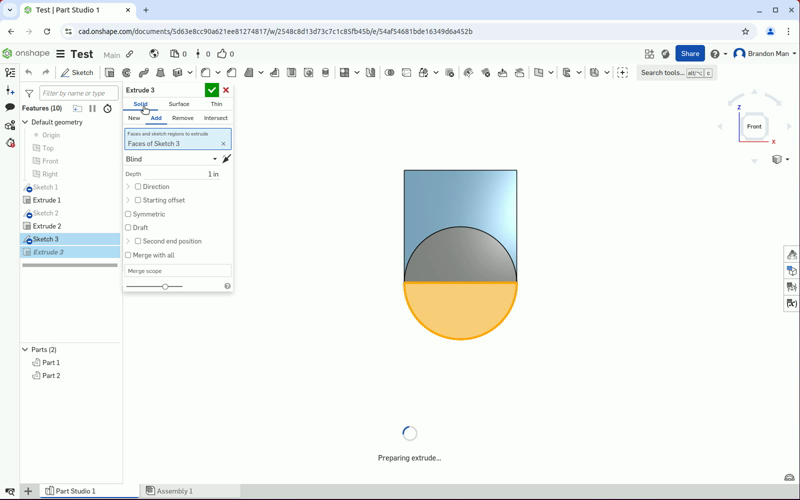
click(143, 106)
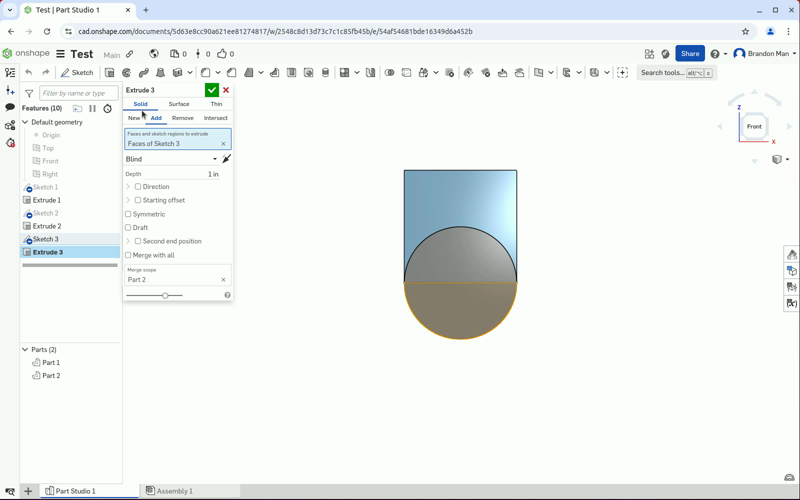
mouse_move(137, 120)
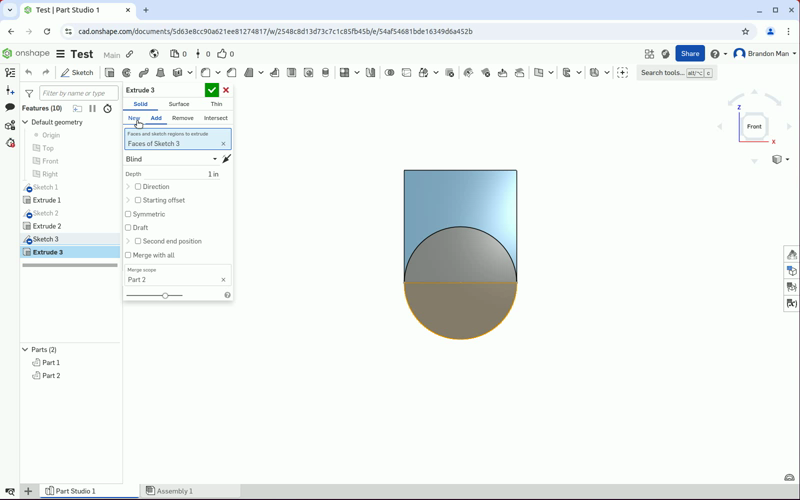
click(137, 120)
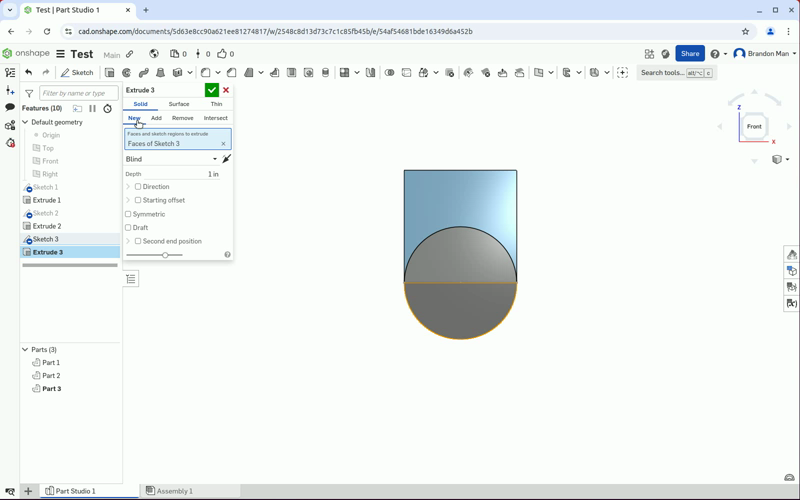
key(tab, 4)
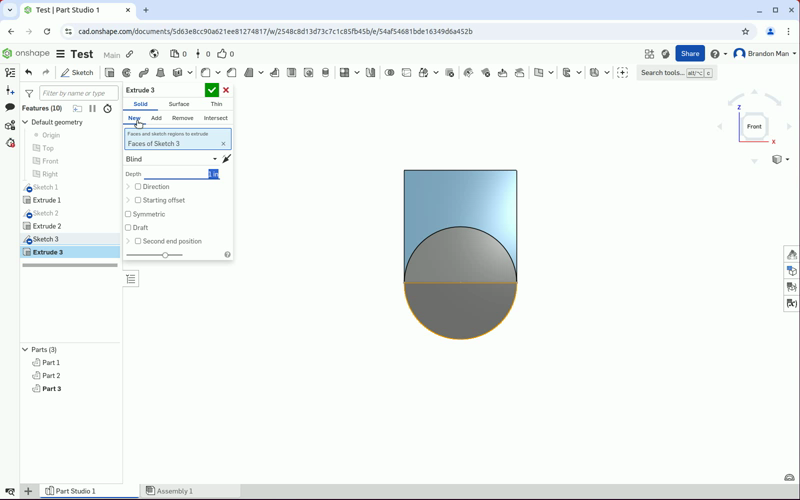
text(4.814)
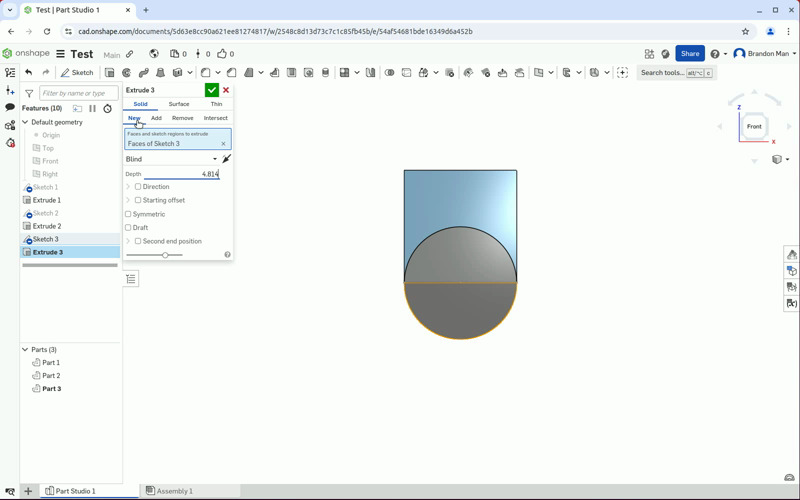
key(tab, 3)
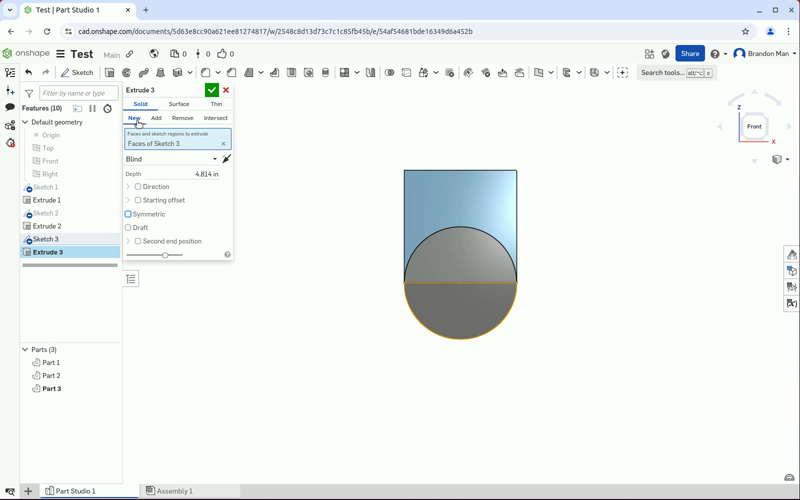
key(space)
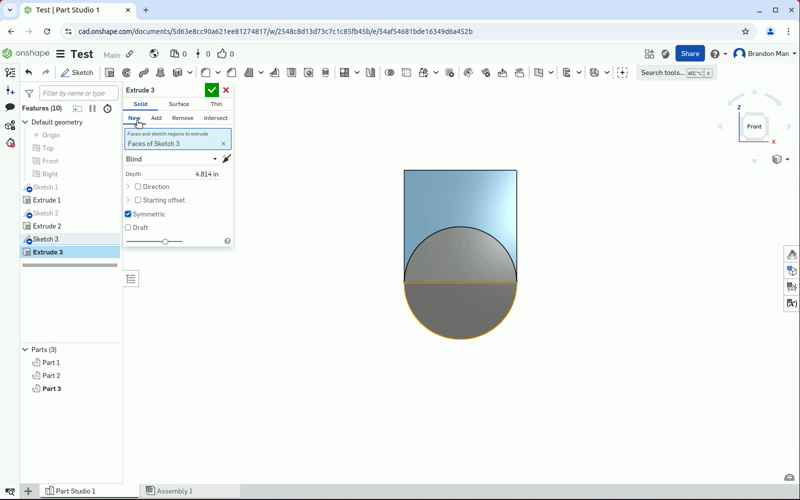
key(enter)
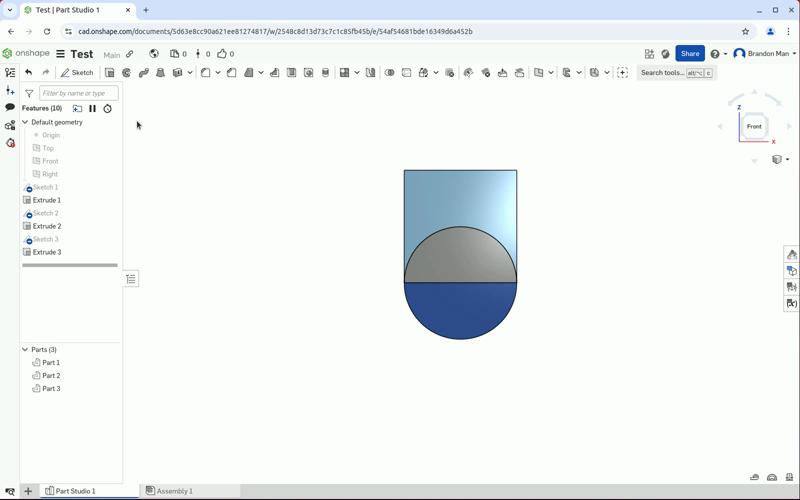
key(shift+h)
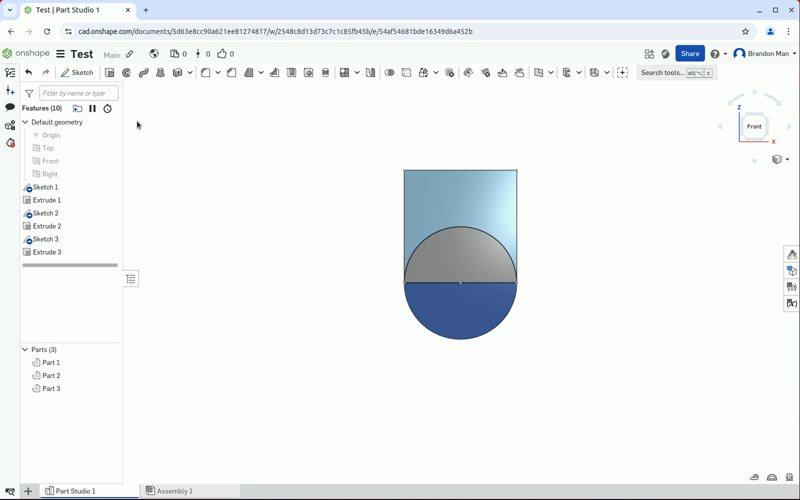
key(shift+h)
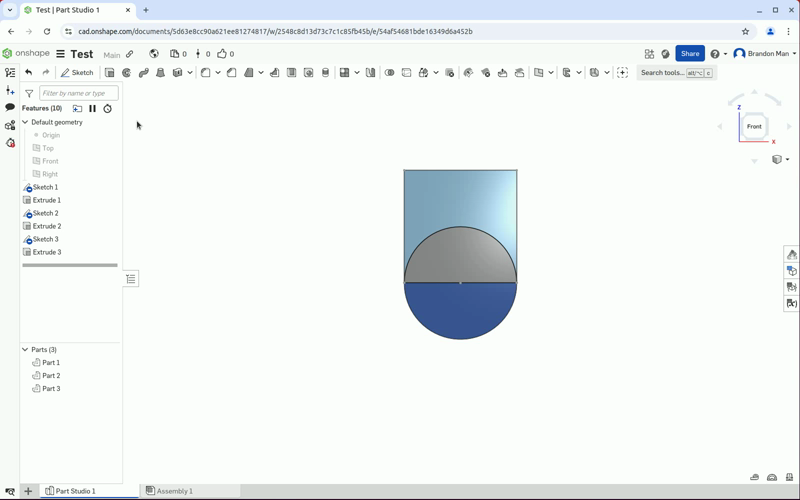
key(shift+7)
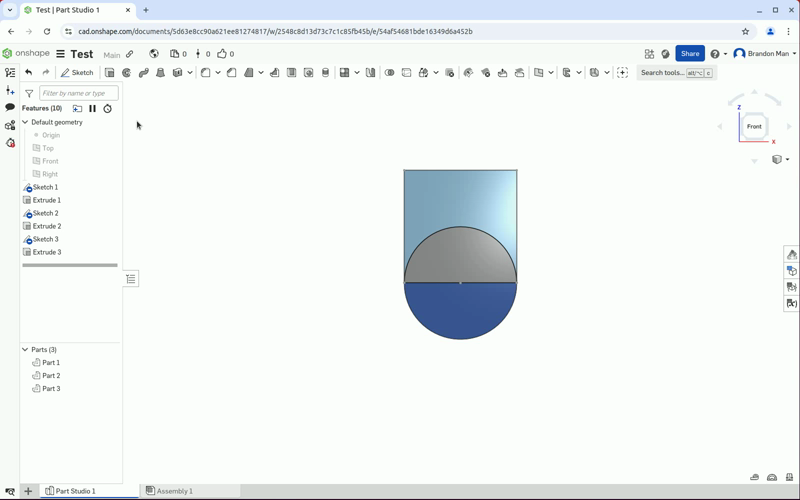
key(left, 2)
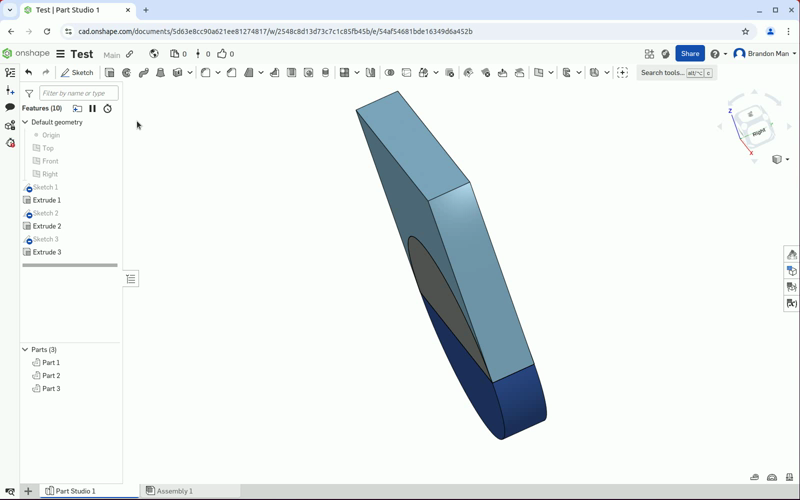
key(down, 2)
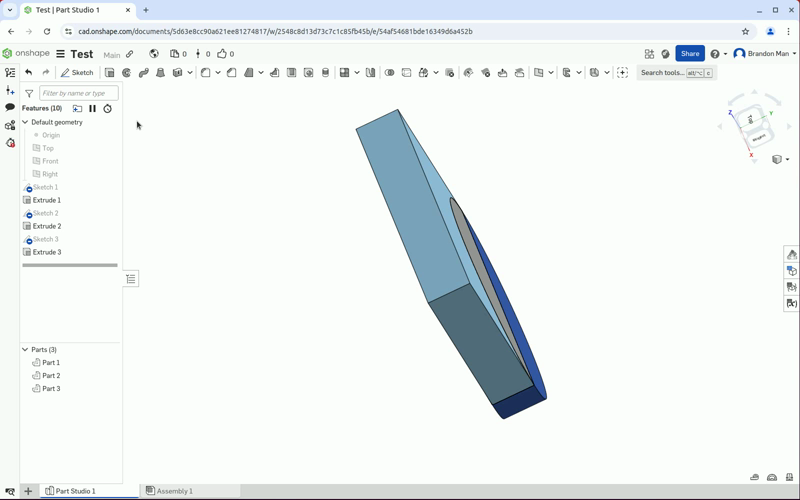
key(up, 2)
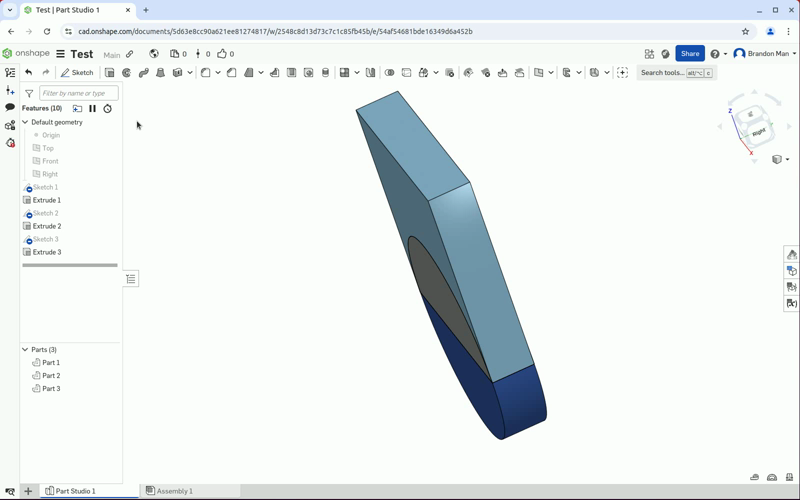
key(right, 2)
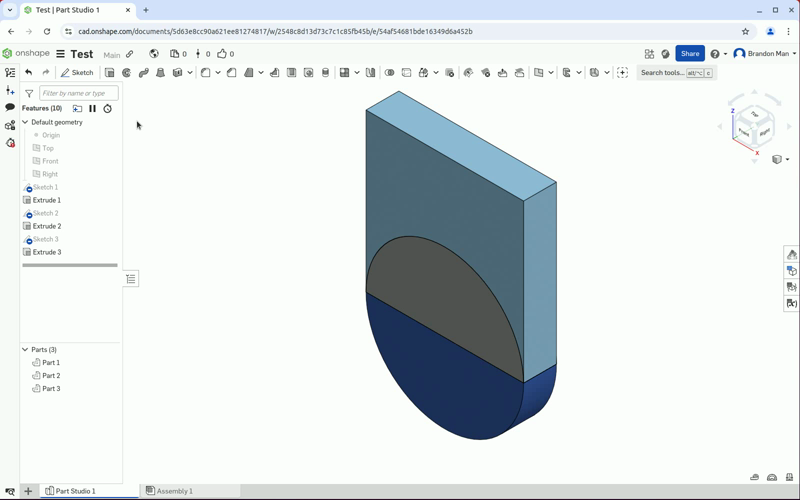
mouse_move(73, 189)
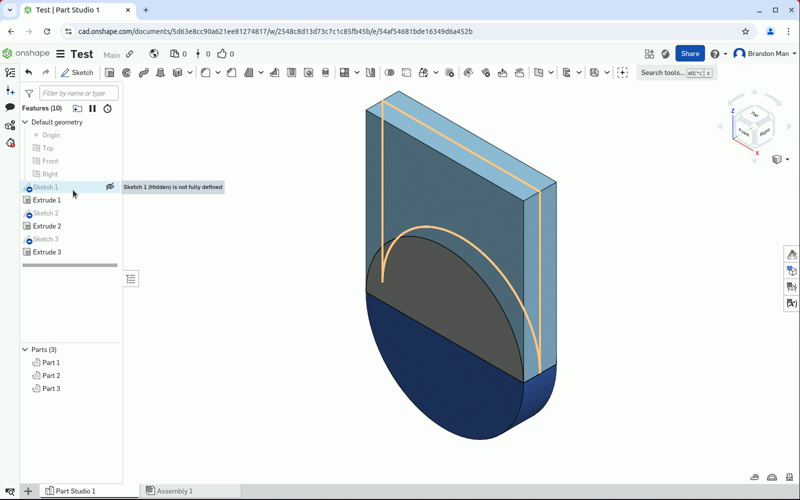
click(73, 189)